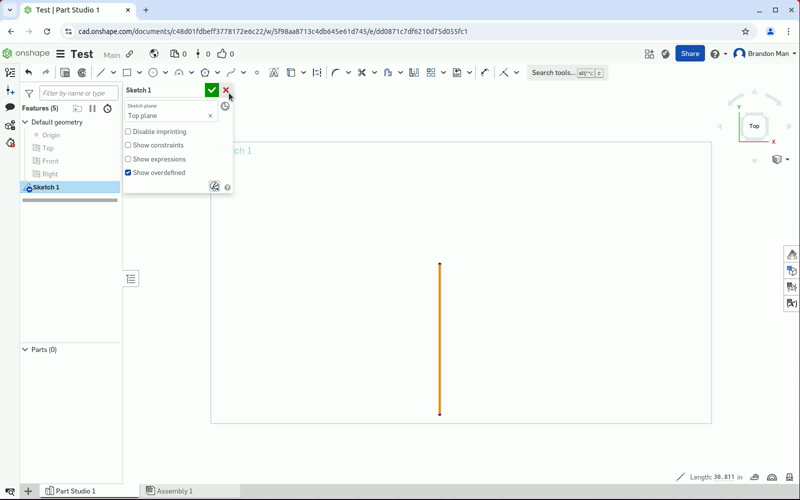
key(shift+h)
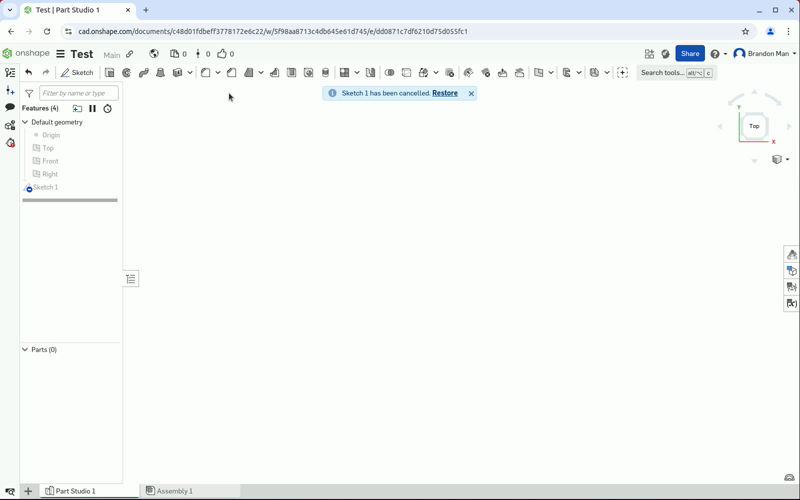
mouse_move(73, 352)
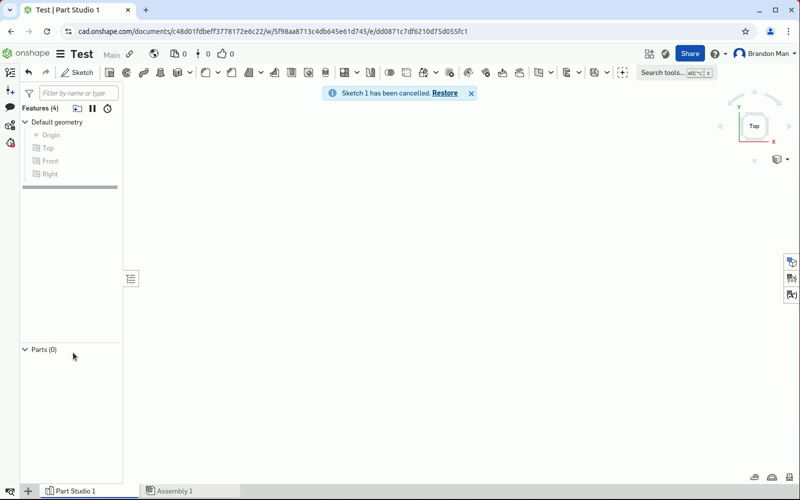
key(y)
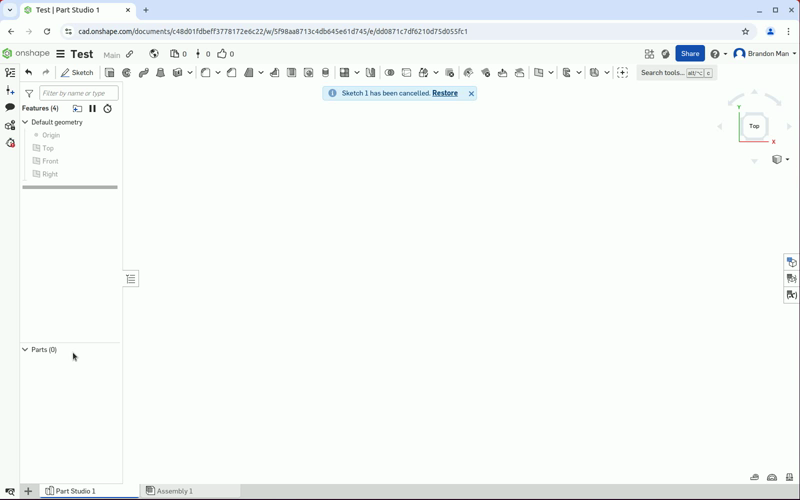
key(shift+p)
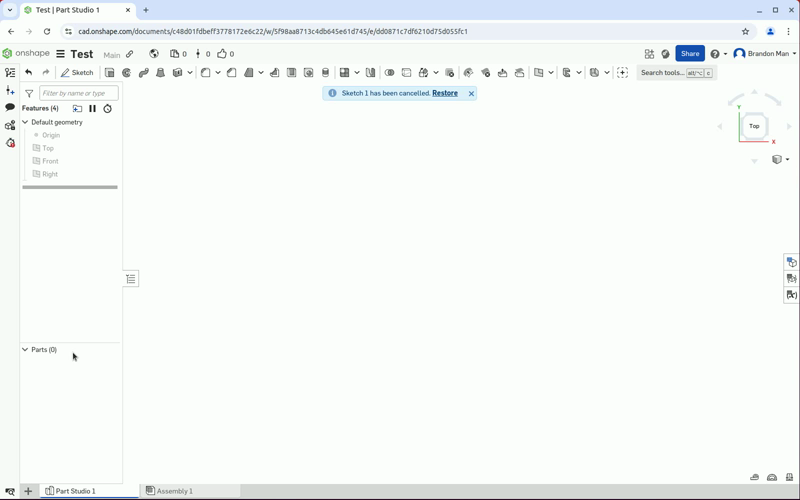
key(space)
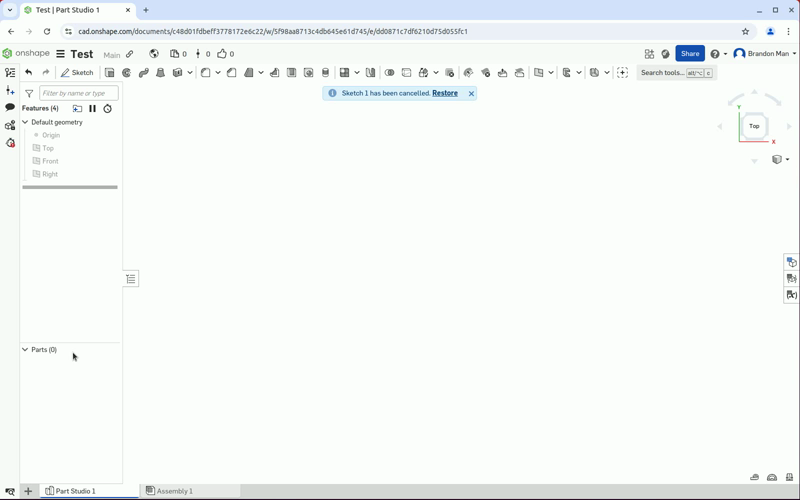
key_down(shift)
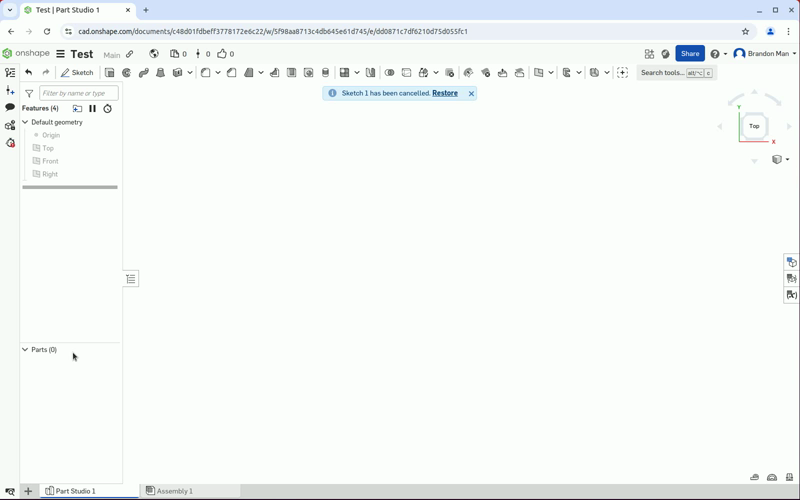
key(up)
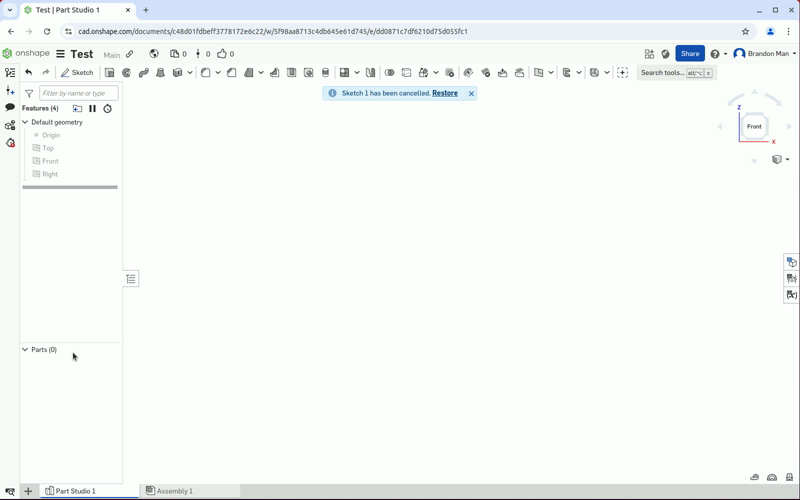
key_up(shift)
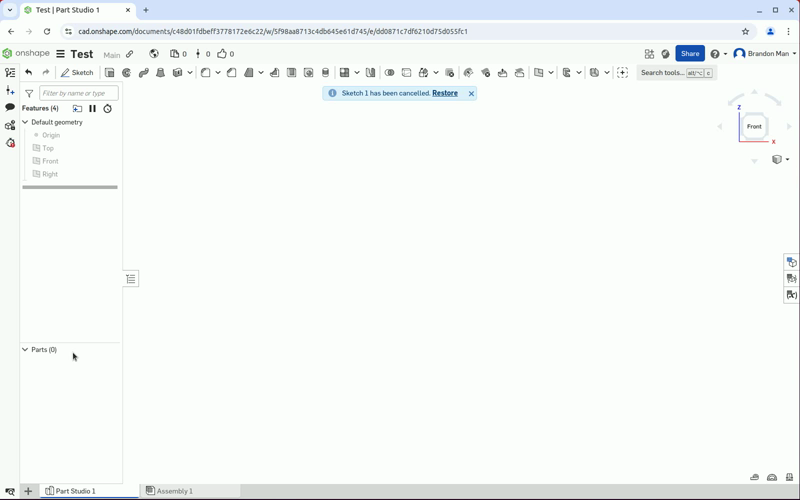
mouse_move(73, 352)
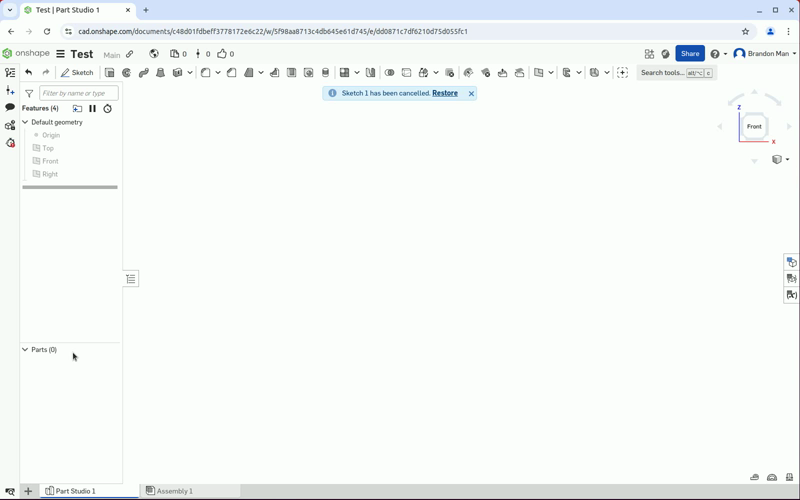
key(shift+y)
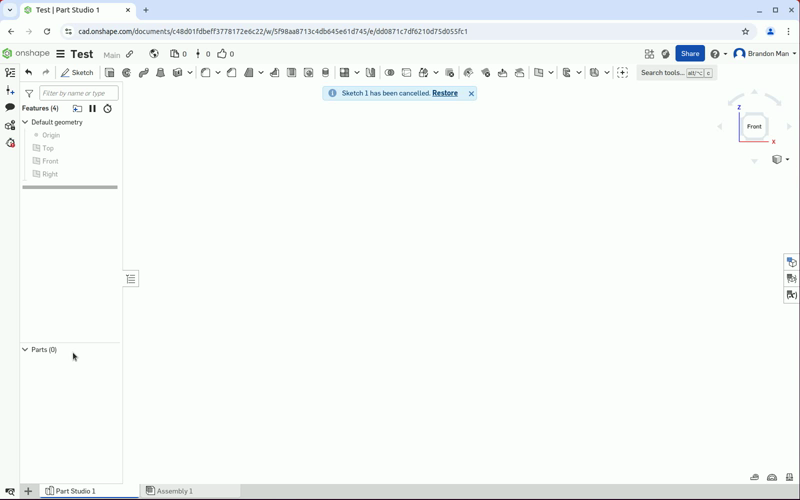
key(shift+s)
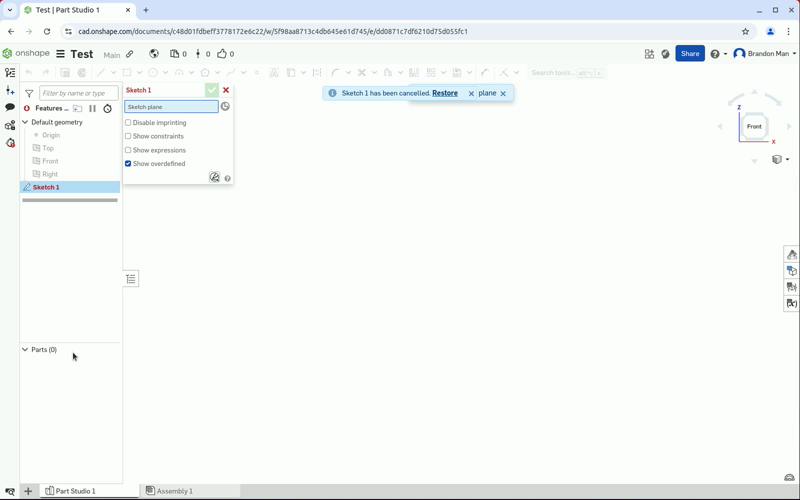
mouse_move(73, 163)
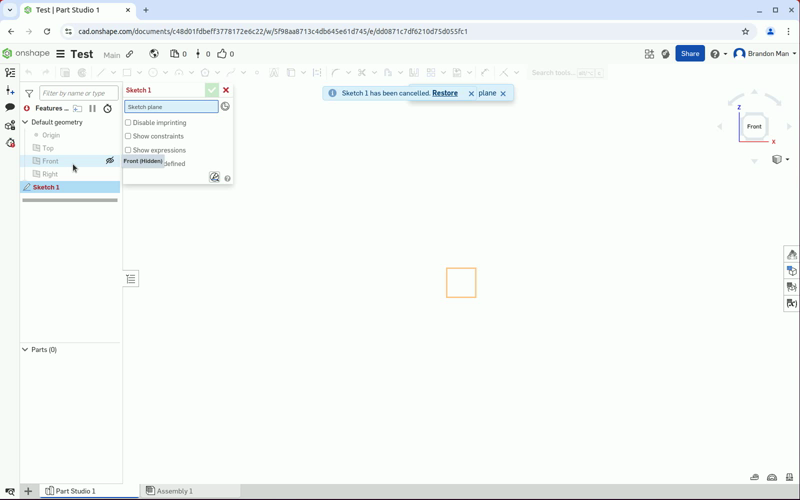
click(73, 163)
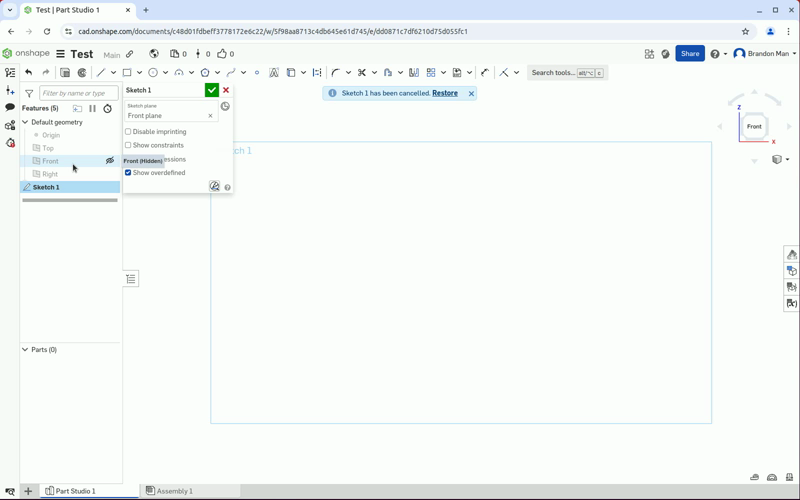
mouse_move(73, 352)
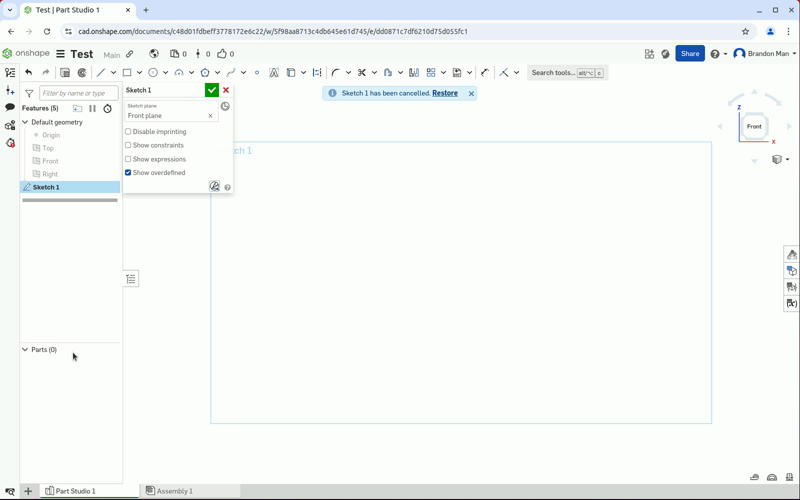
key(y)
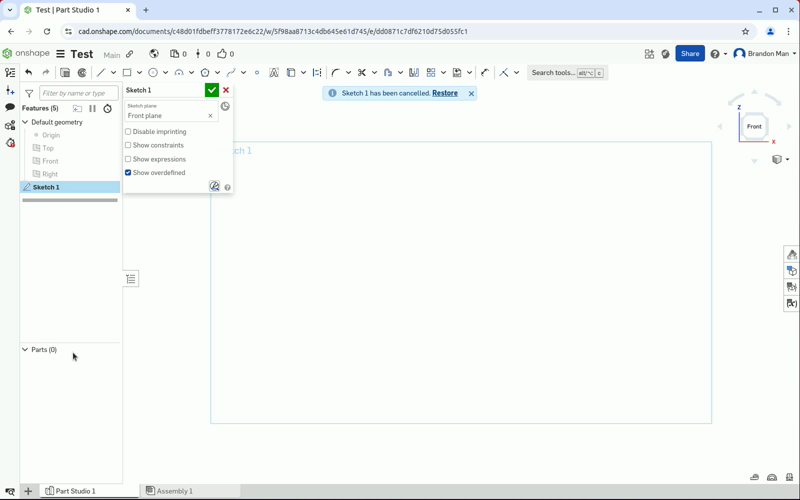
key(l)
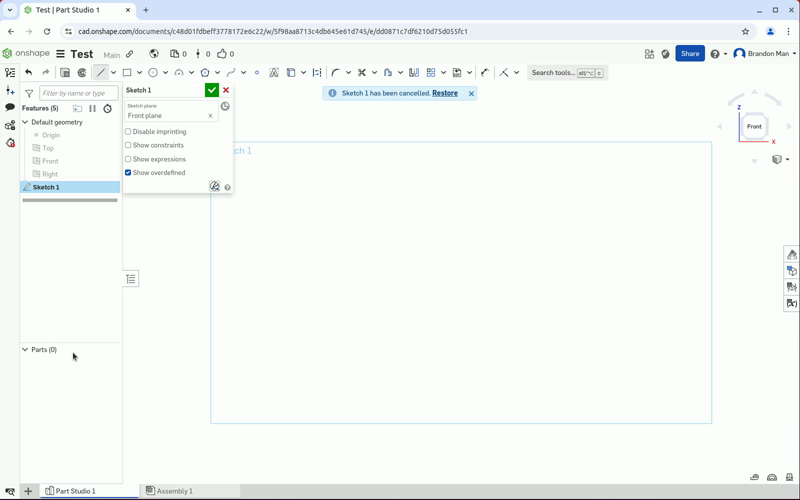
key_down(shift)
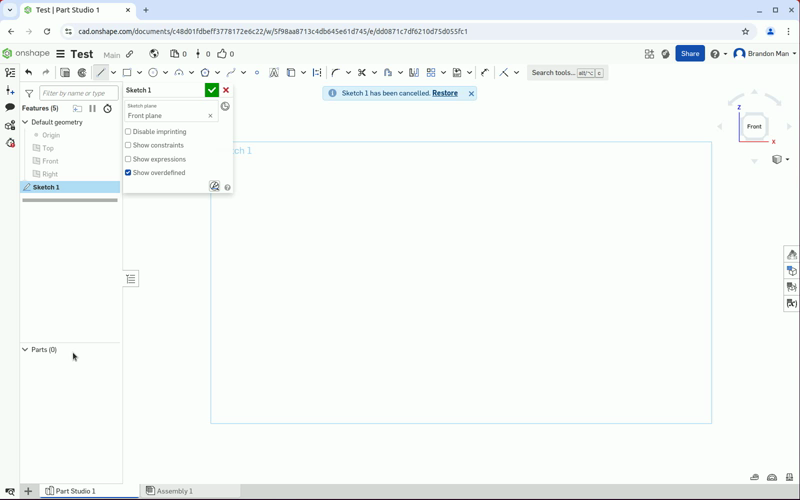
mouse_move(348, 341)
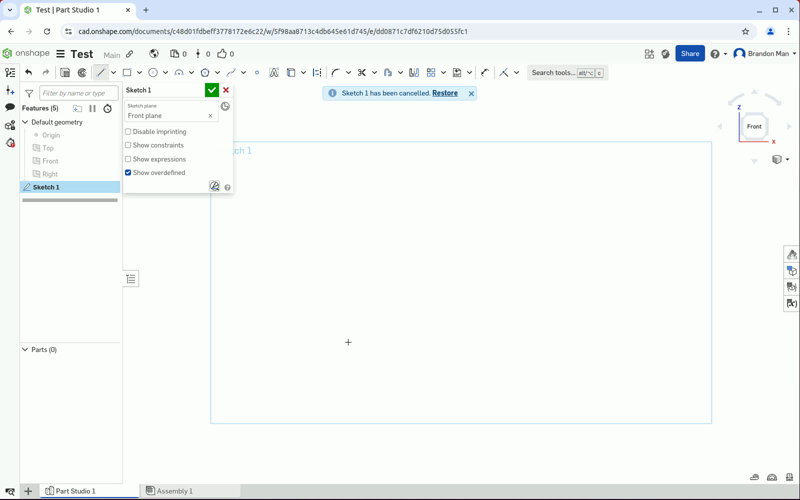
click(348, 341)
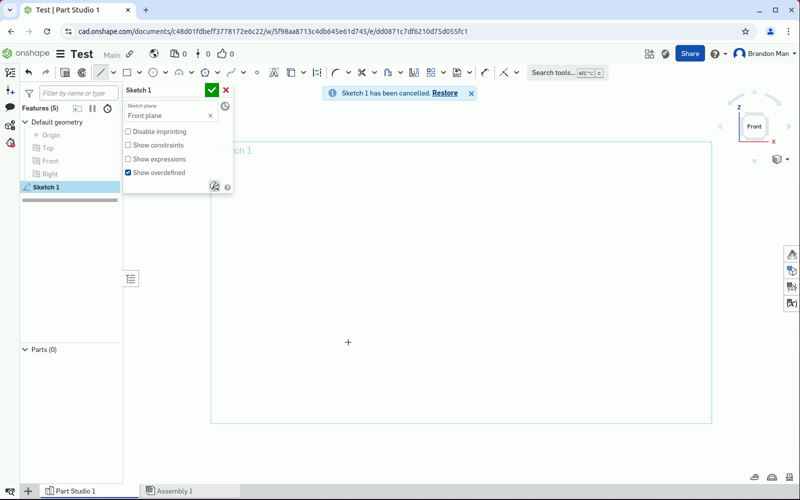
key_up(shift)
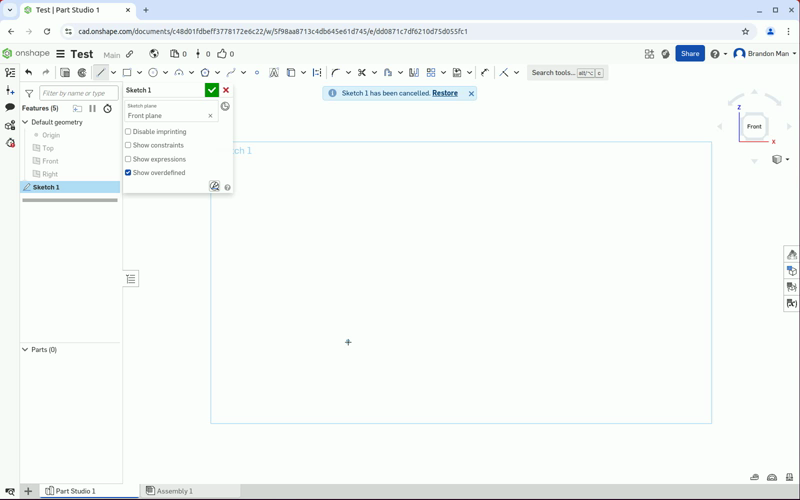
key_down(shift)
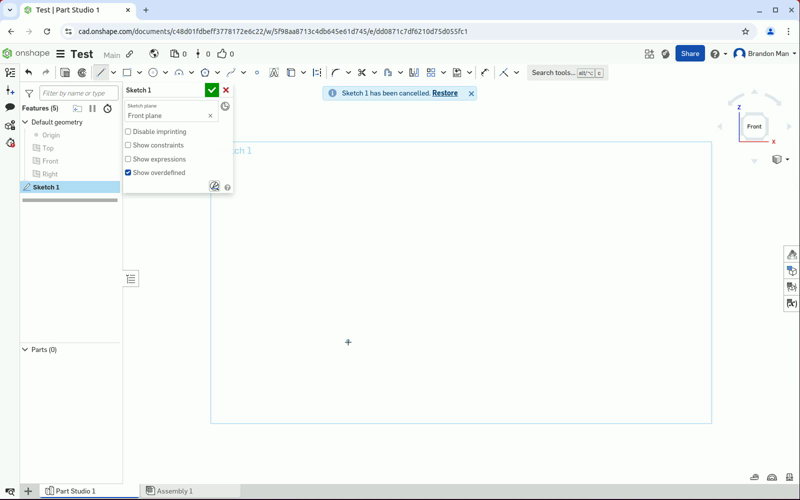
mouse_move(444, 341)
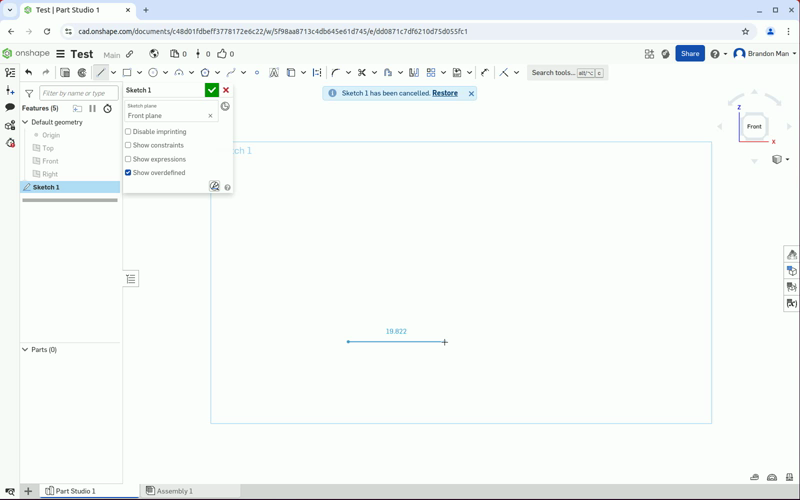
click(444, 341)
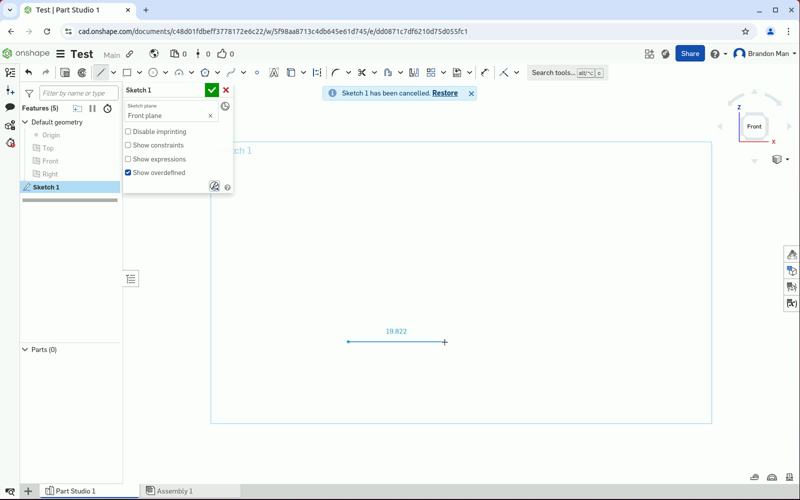
key_up(shift)
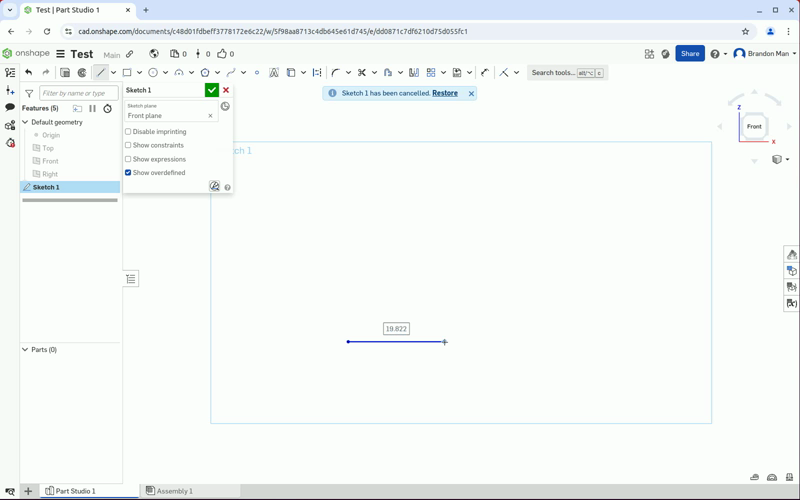
key_down(shift)
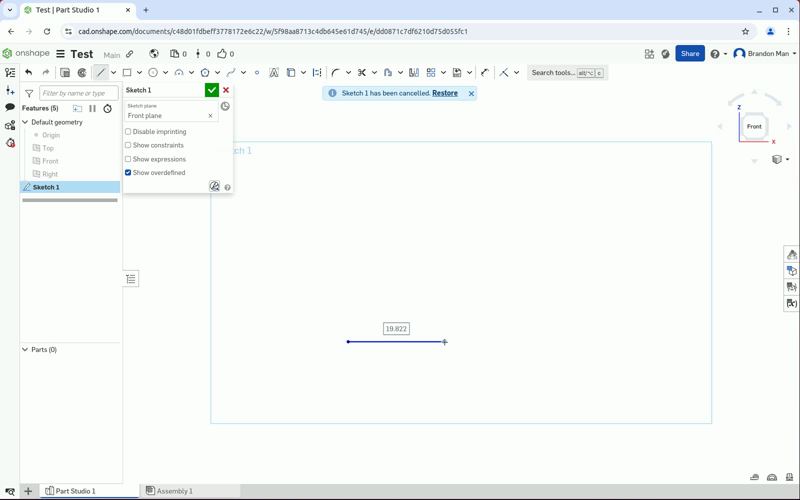
mouse_move(474, 341)
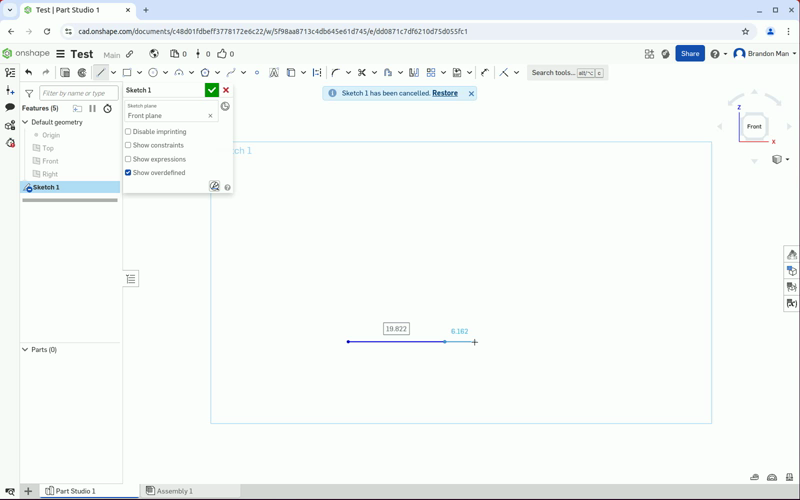
mouse_move(444, 325)
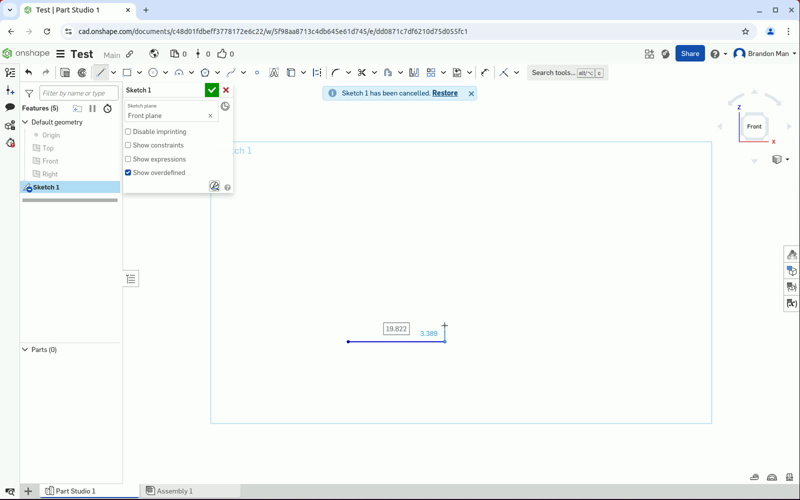
click(444, 325)
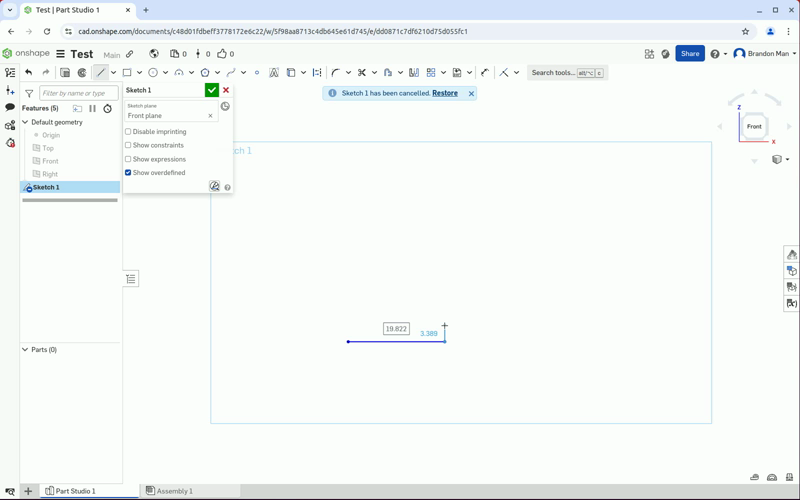
key_up(shift)
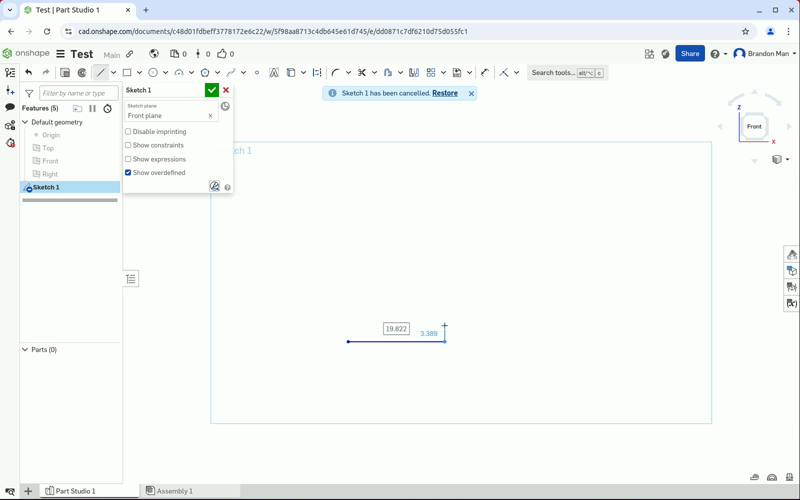
key_down(shift)
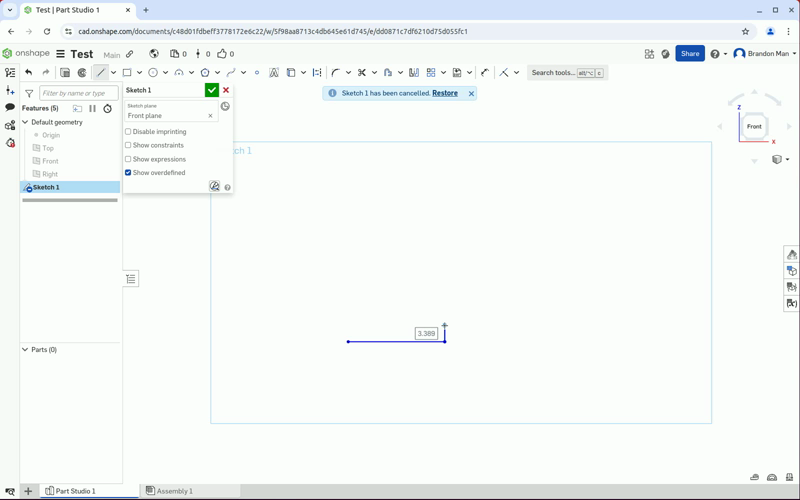
mouse_move(474, 325)
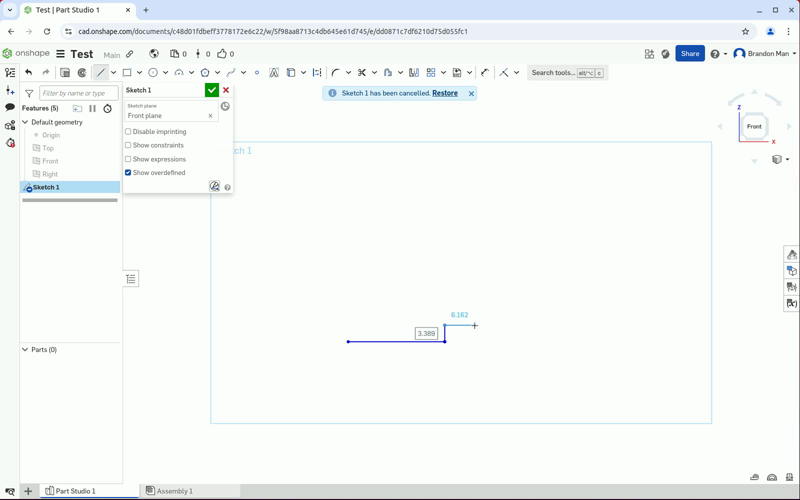
mouse_move(428, 325)
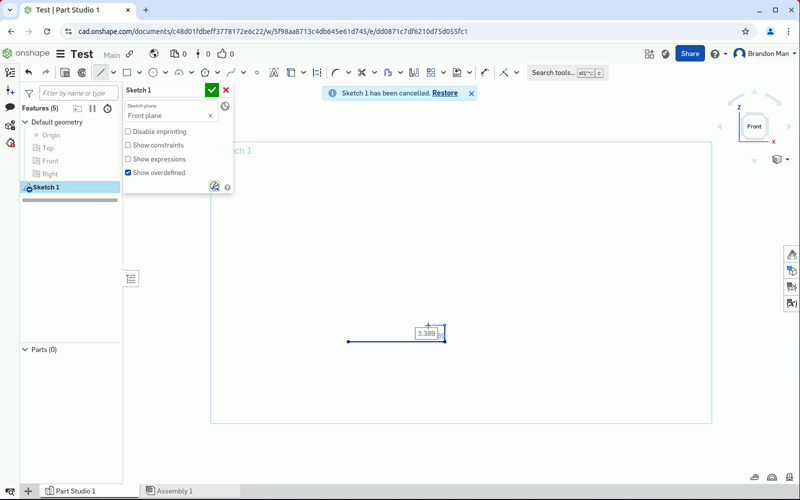
click(428, 325)
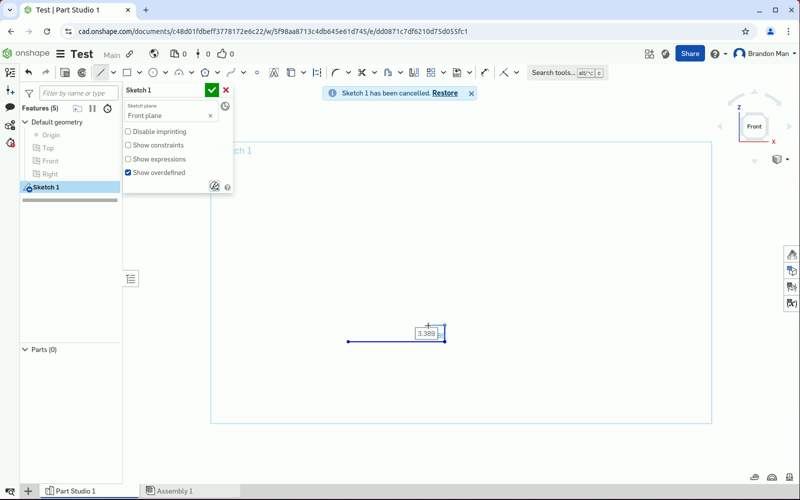
key_up(shift)
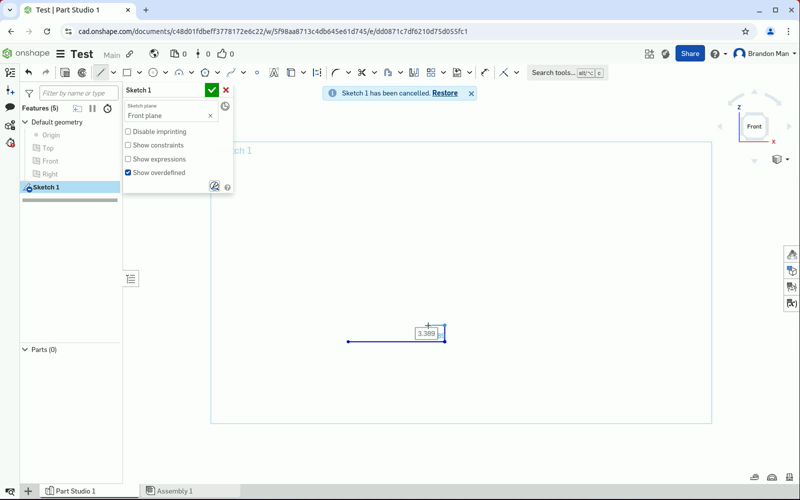
key(esc)
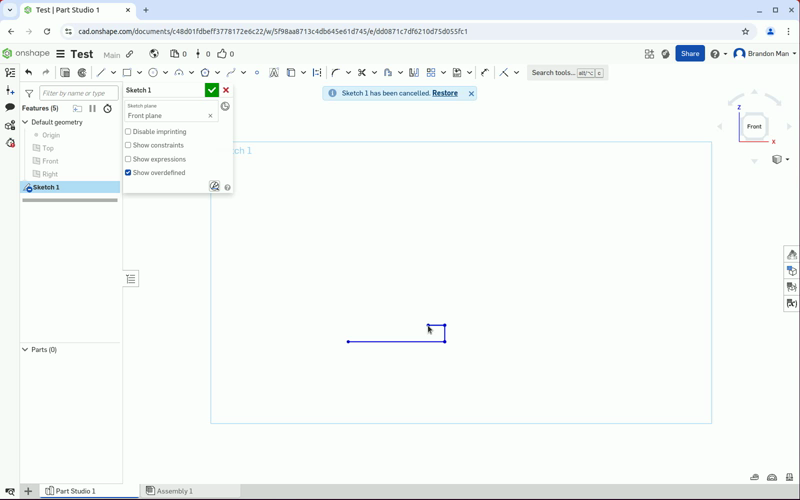
key(a)
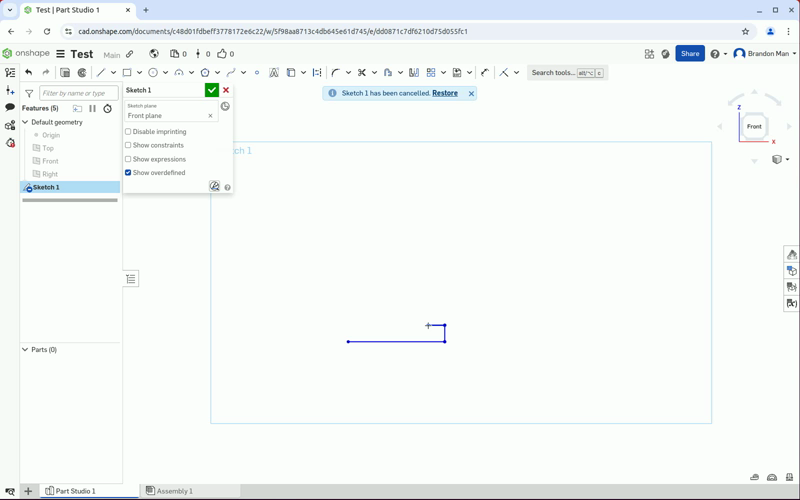
mouse_move(428, 325)
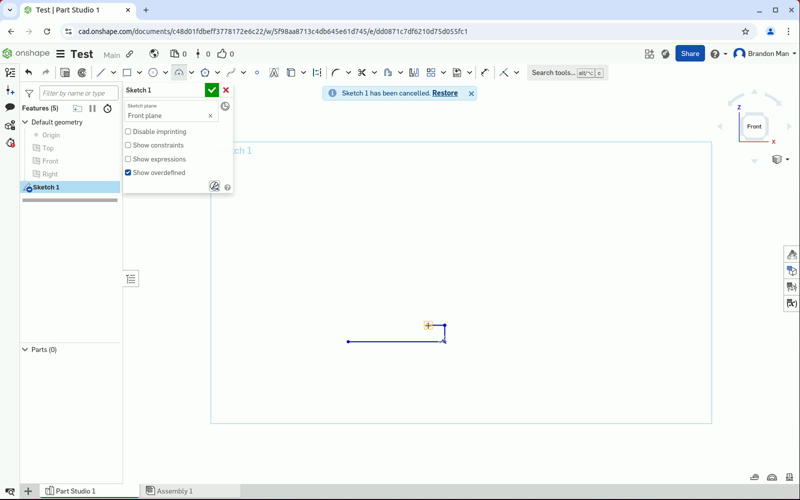
click(428, 325)
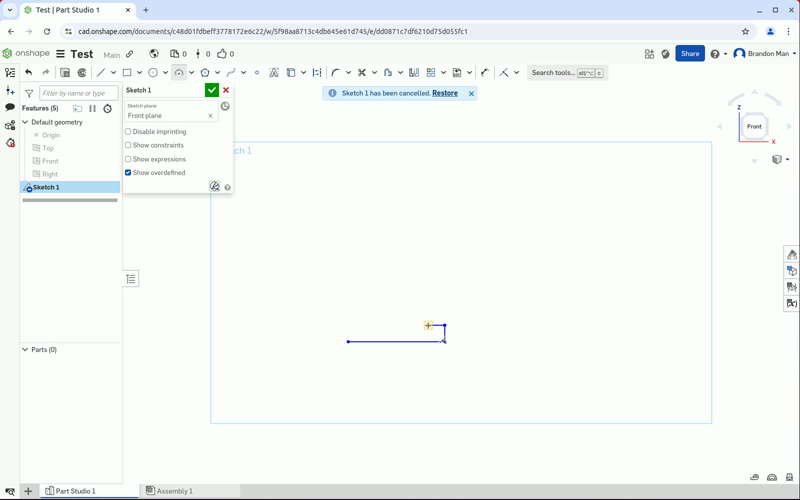
key_down(shift)
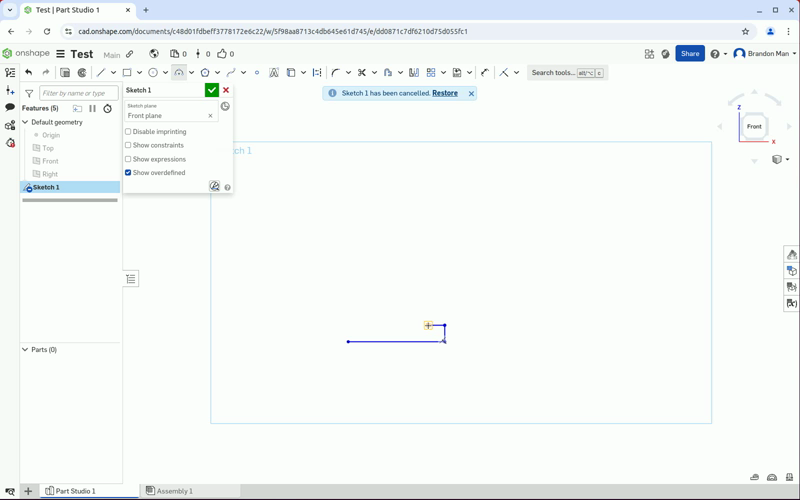
mouse_move(420, 317)
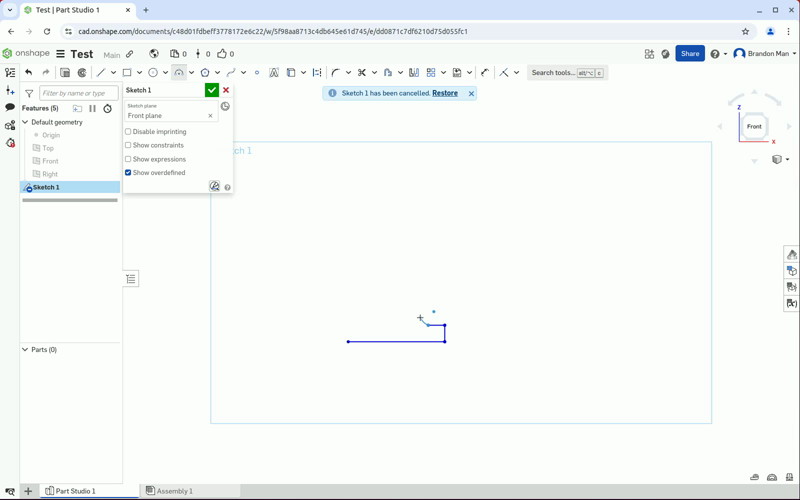
click(420, 317)
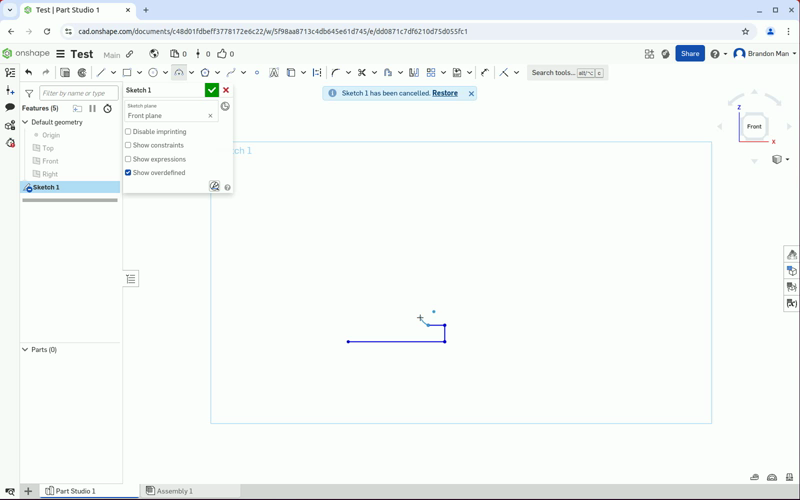
mouse_move(422, 323)
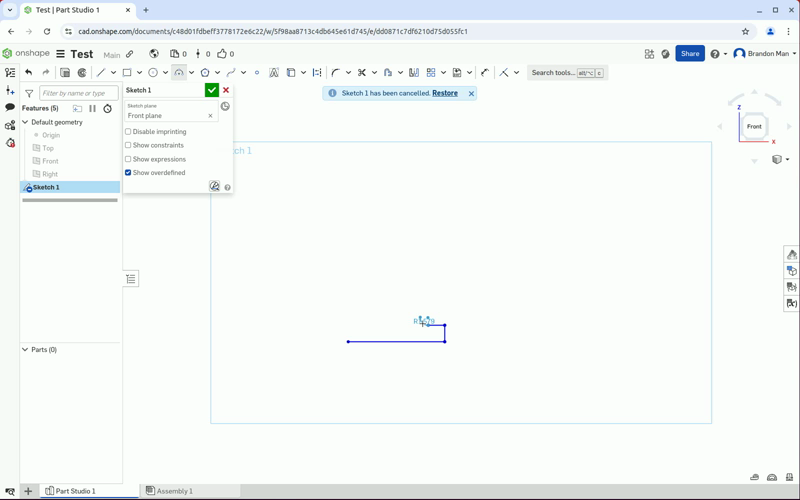
click(422, 323)
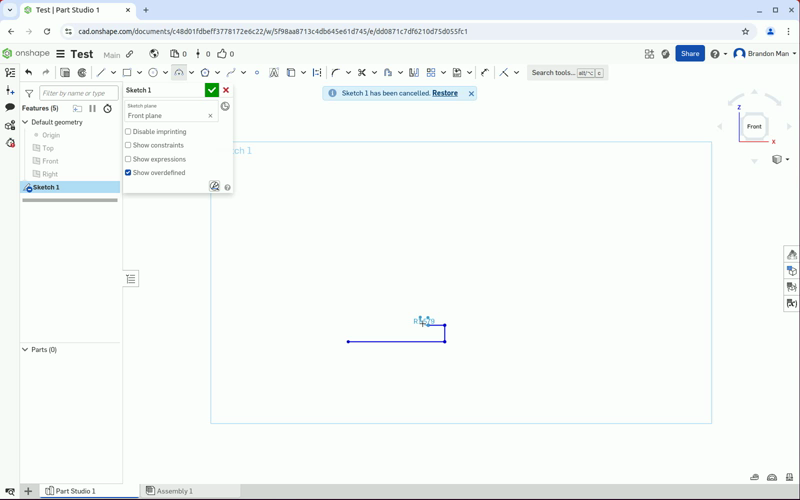
key_up(shift)
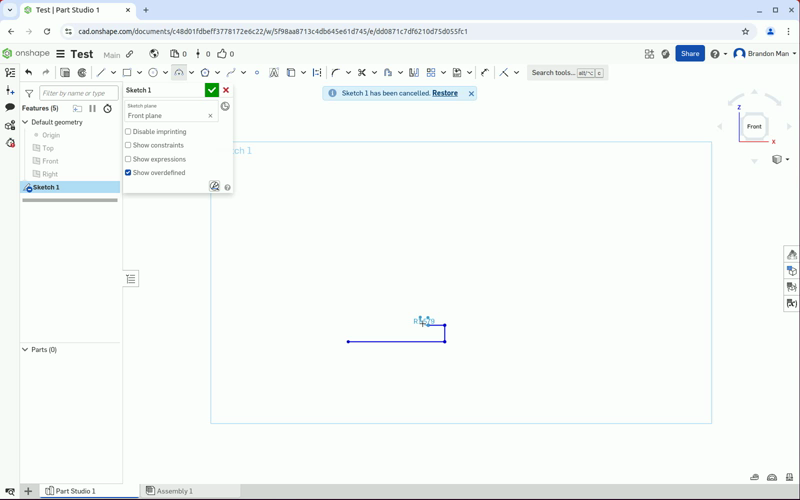
key(esc)
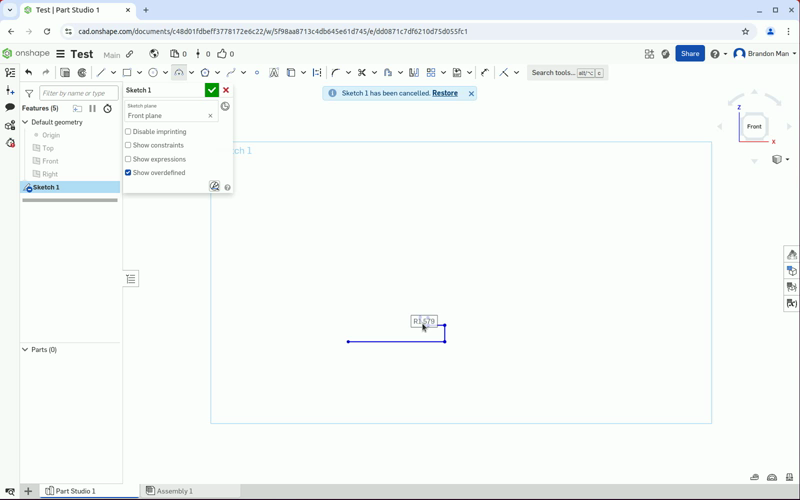
key(l)
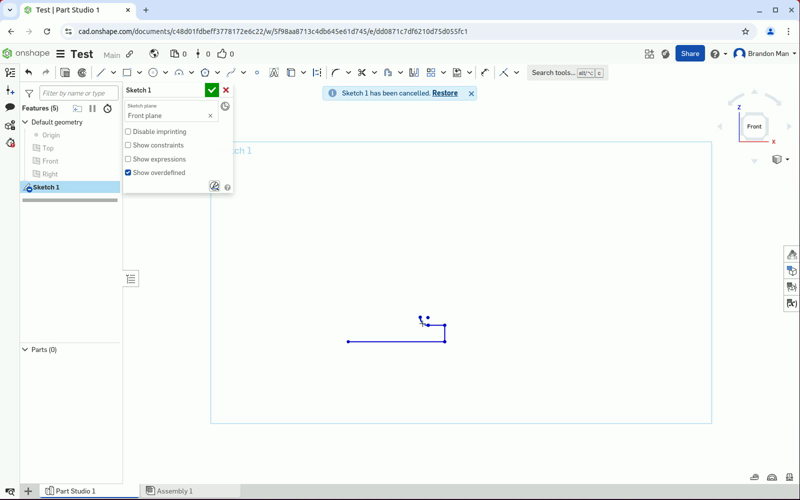
mouse_move(420, 317)
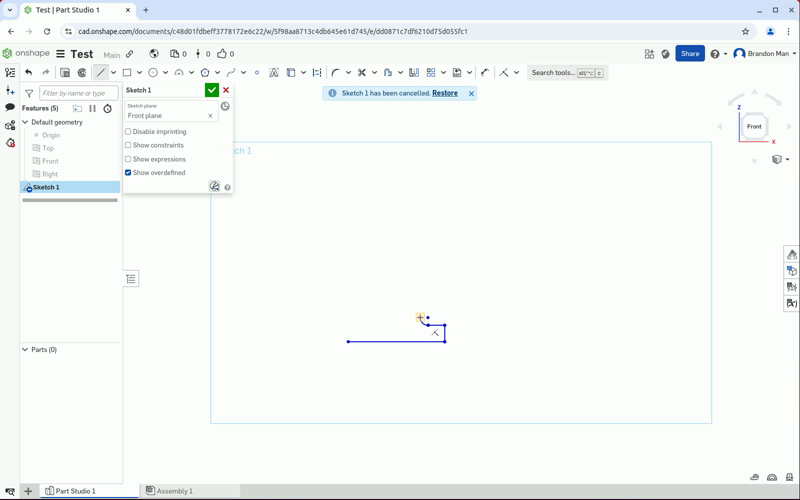
click(420, 317)
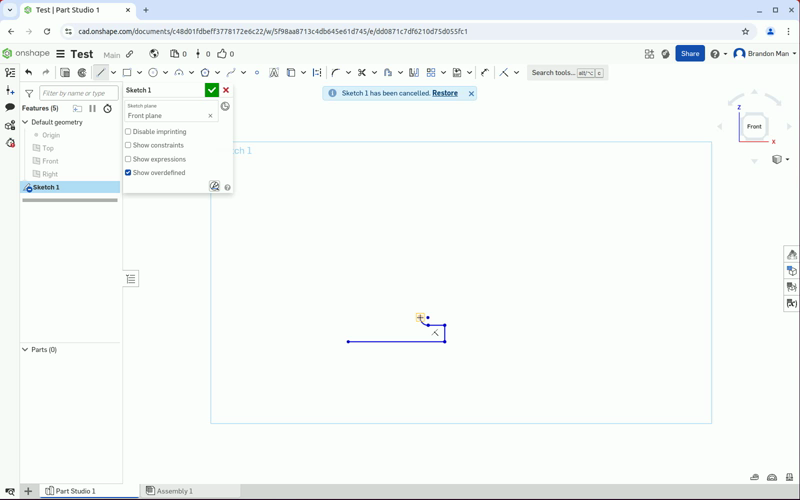
key_down(shift)
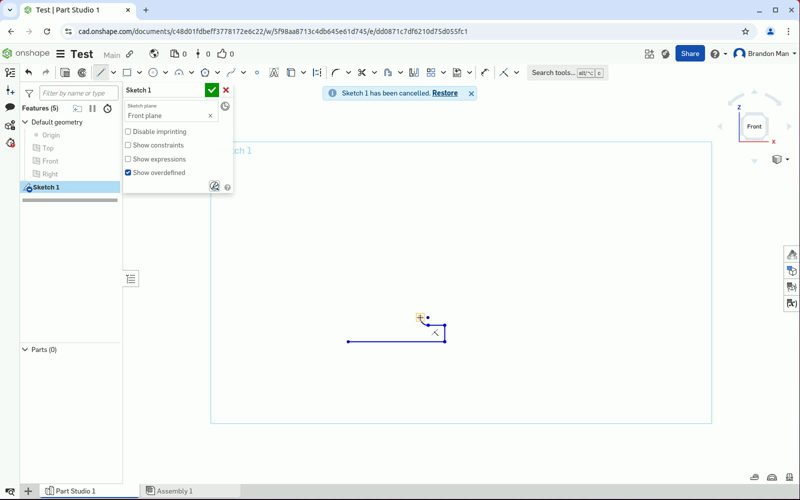
mouse_move(420, 253)
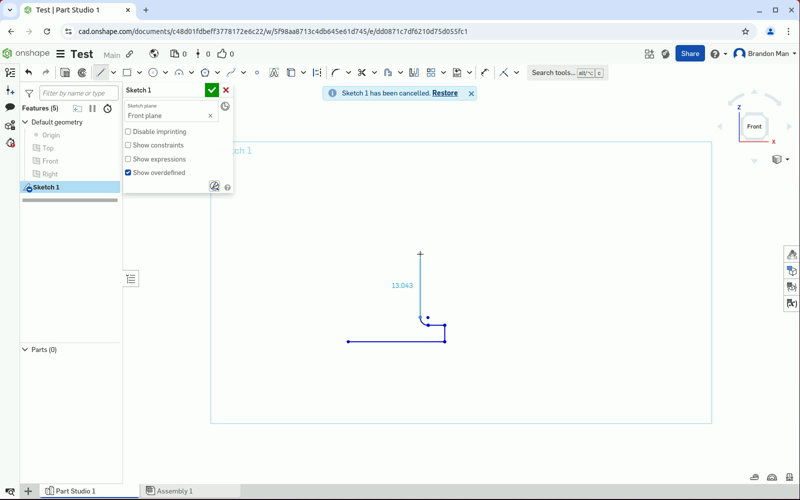
click(420, 253)
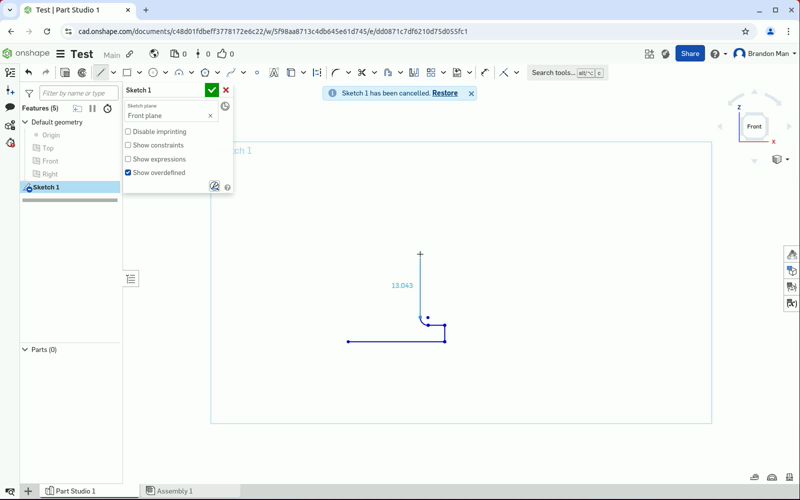
key_up(shift)
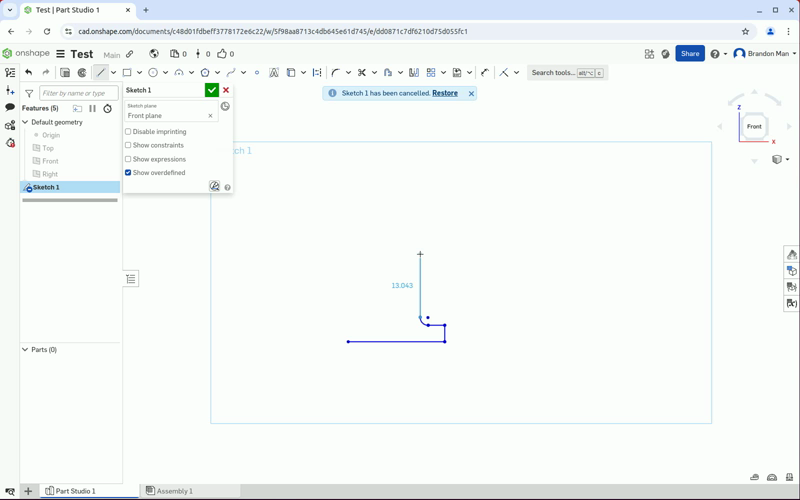
key_down(shift)
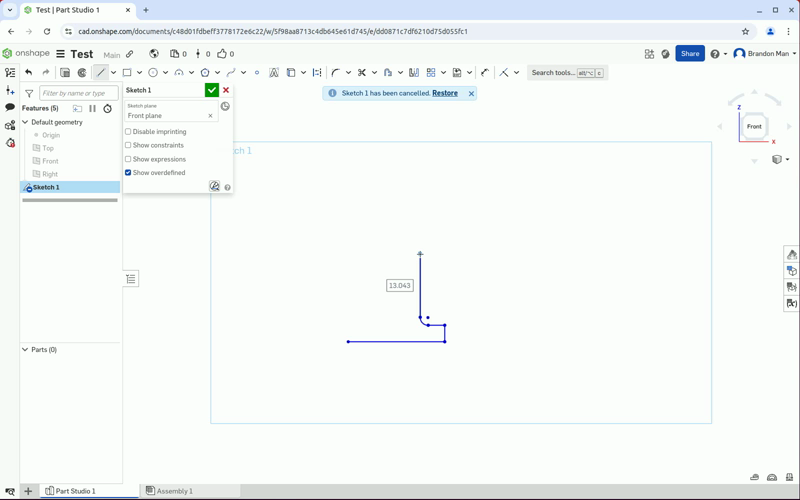
mouse_move(450, 253)
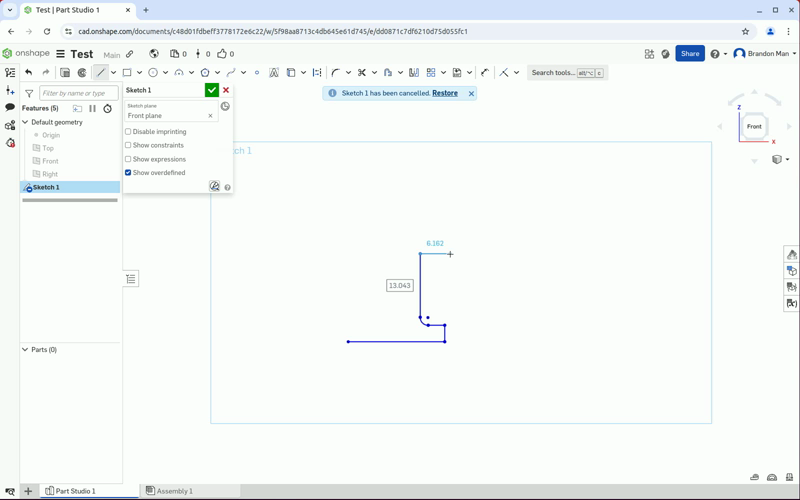
mouse_move(372, 253)
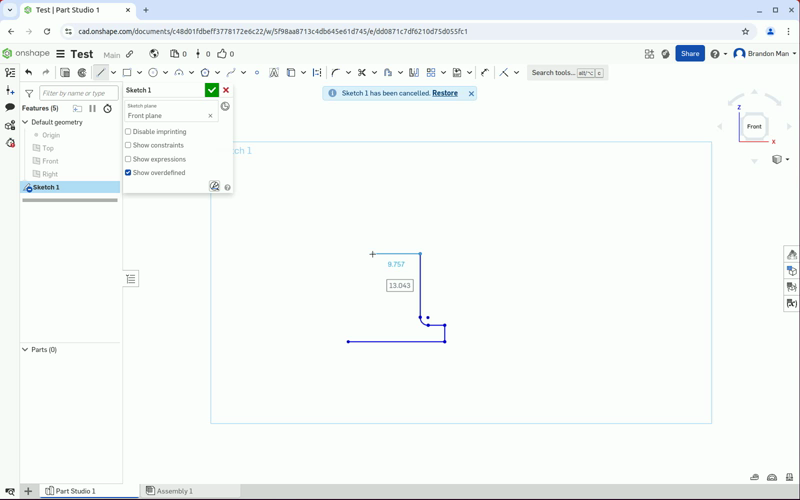
click(372, 253)
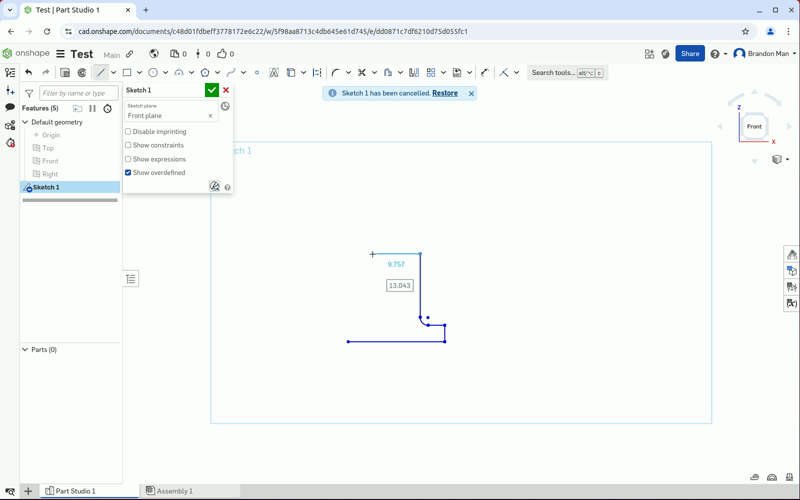
key_up(shift)
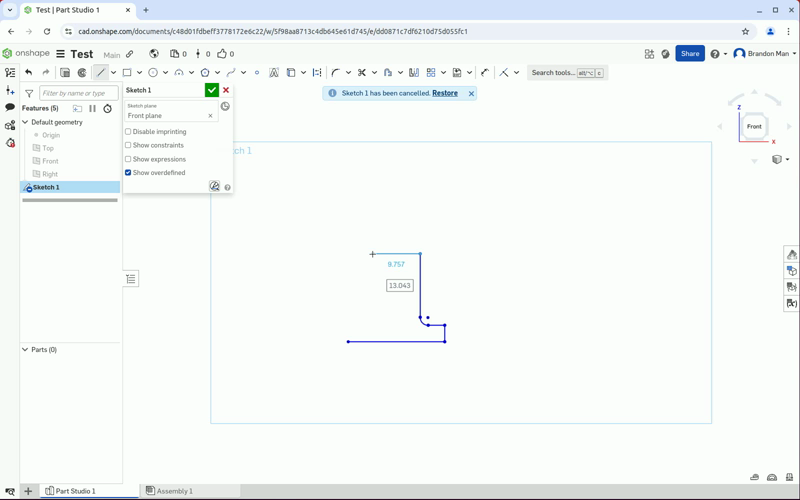
key_down(shift)
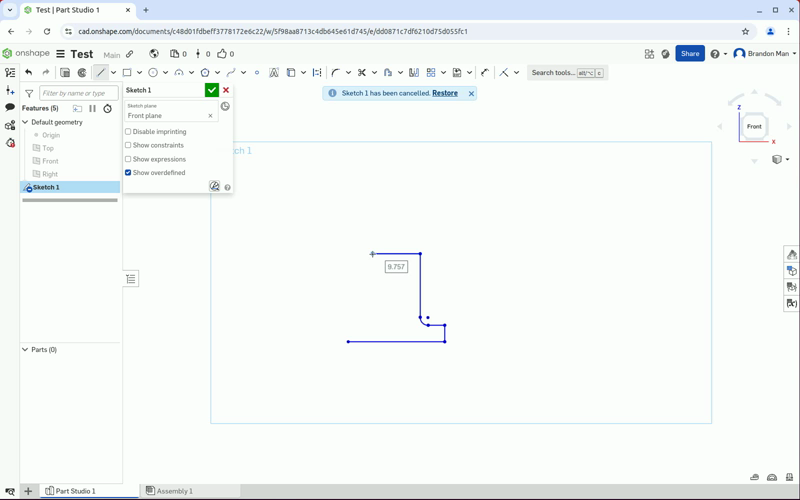
mouse_move(372, 317)
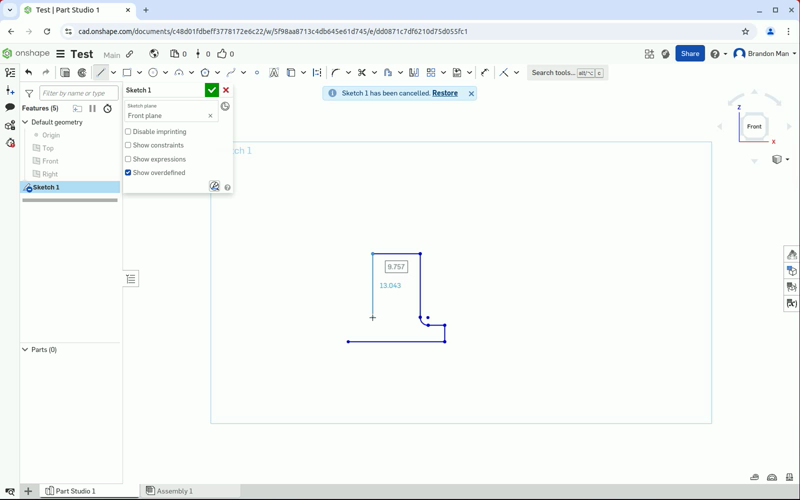
click(372, 317)
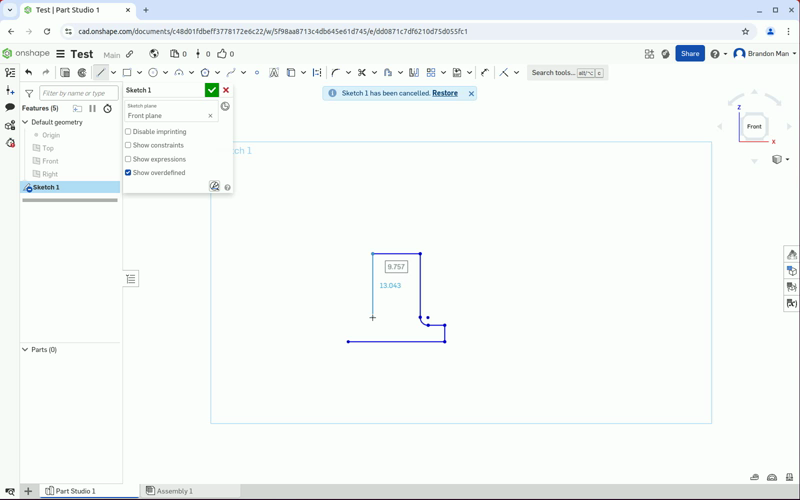
key_up(shift)
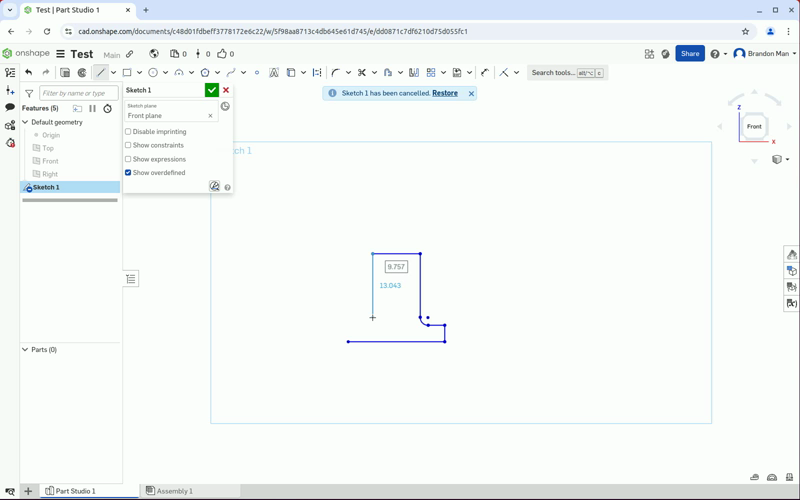
key(esc)
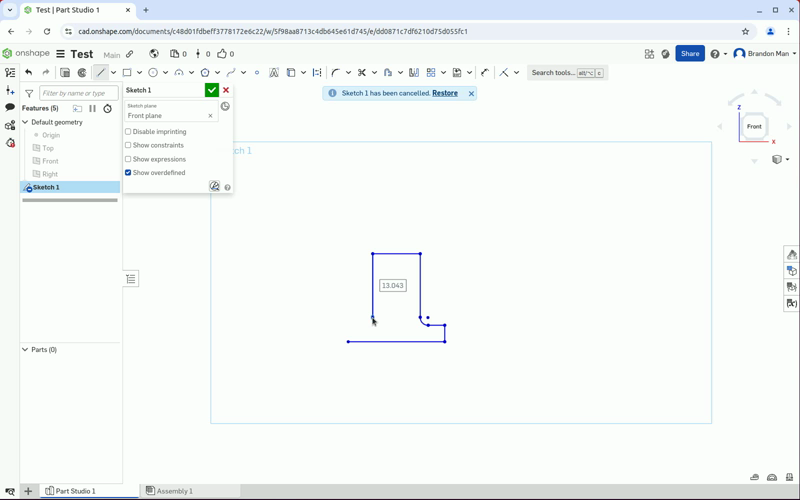
key(a)
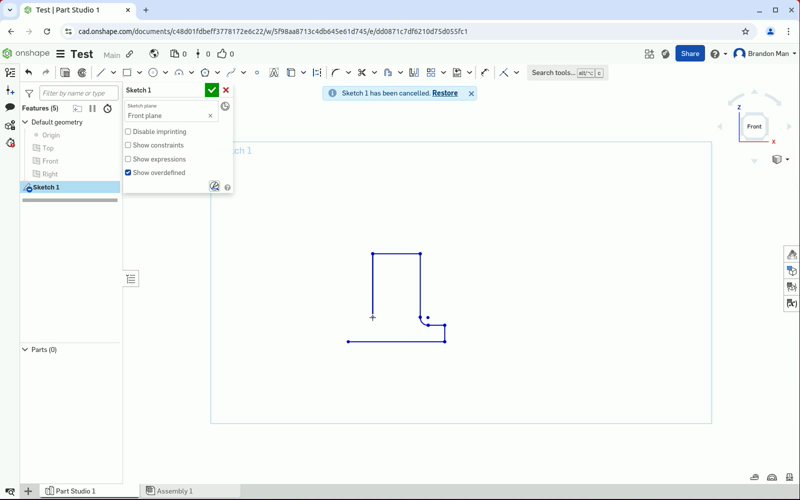
mouse_move(372, 317)
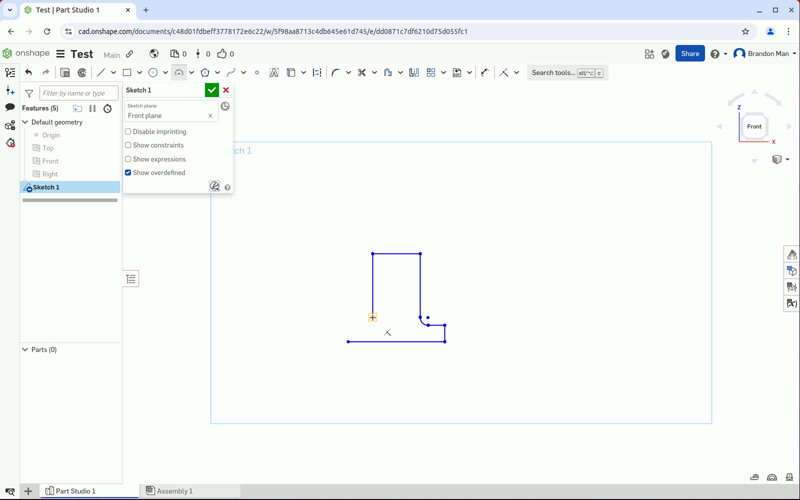
click(372, 317)
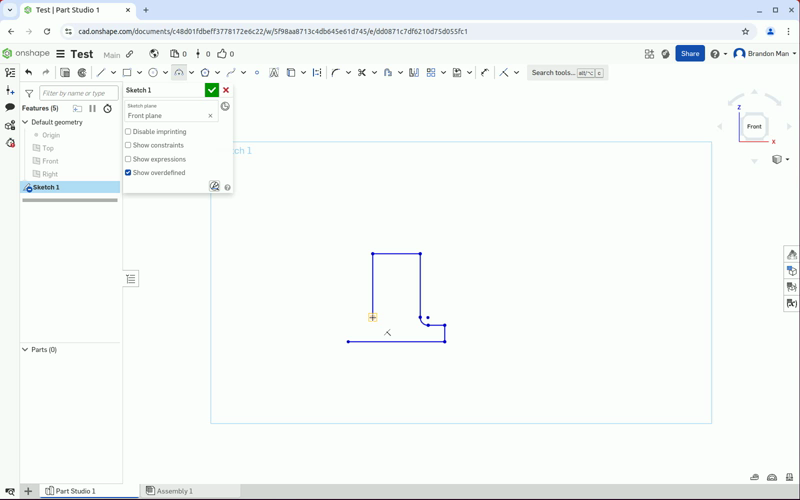
key_down(shift)
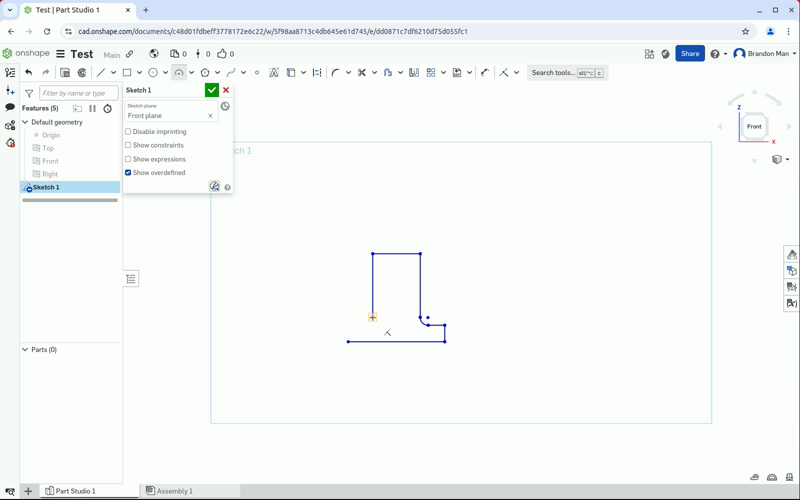
mouse_move(364, 325)
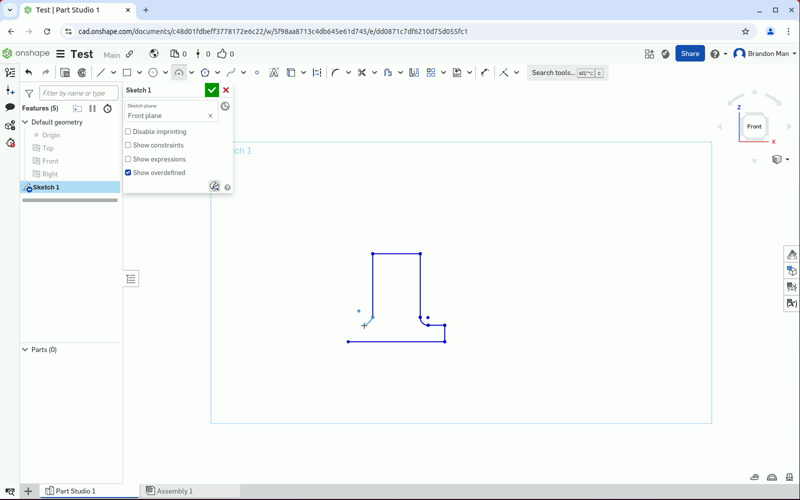
click(364, 325)
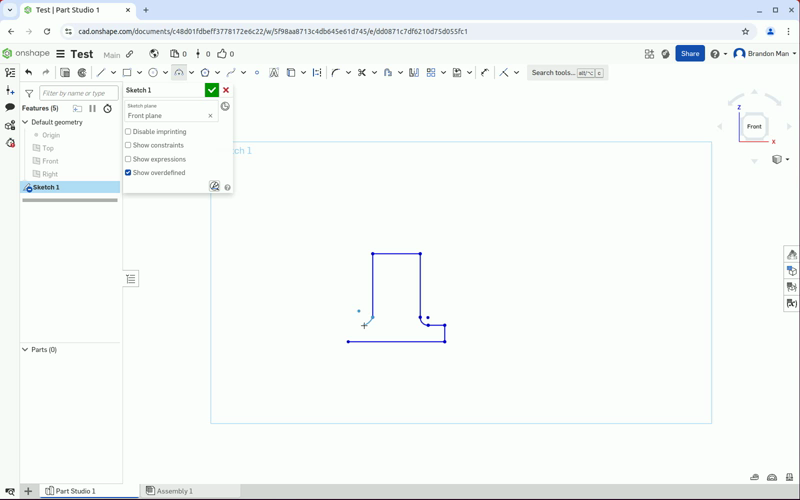
mouse_move(370, 323)
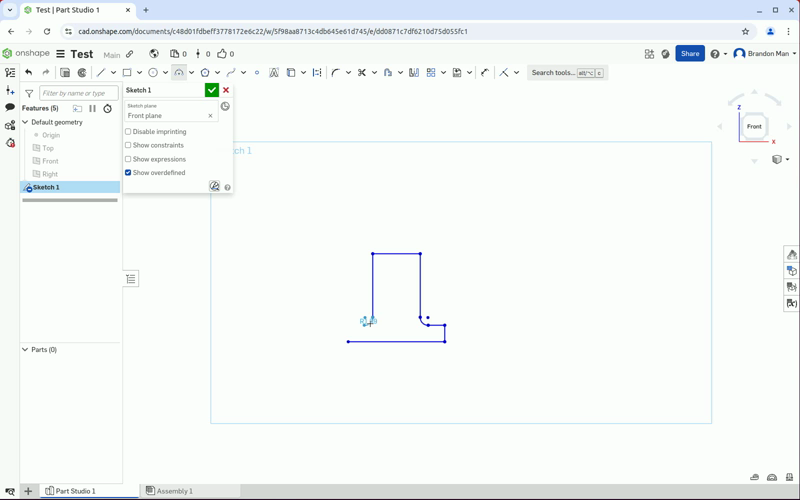
click(370, 323)
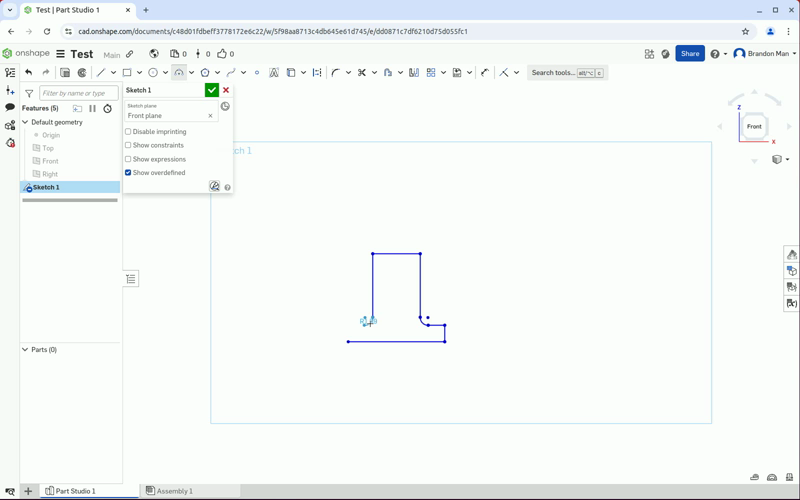
key_up(shift)
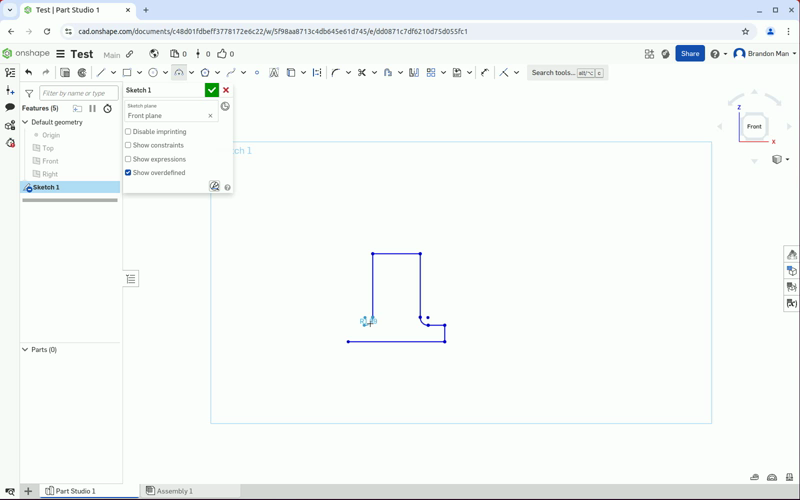
key(esc)
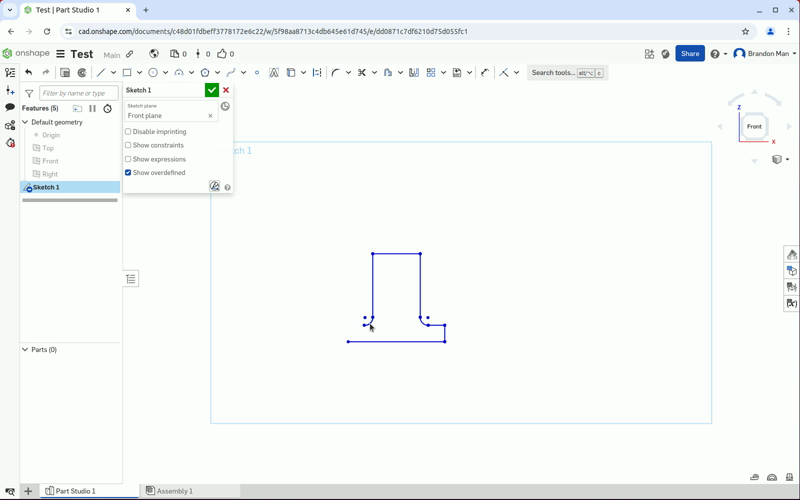
key(l)
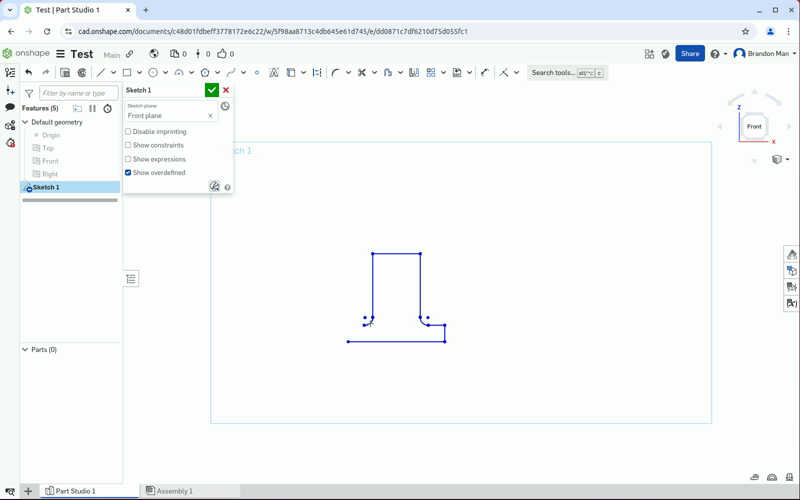
mouse_move(364, 325)
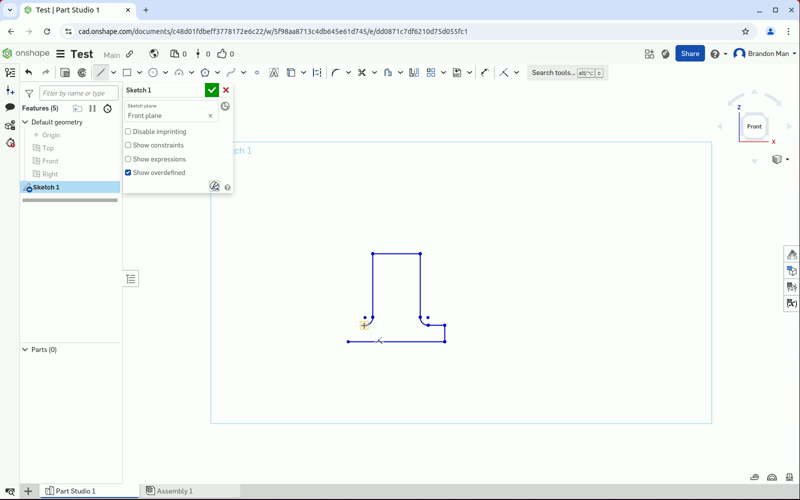
click(364, 325)
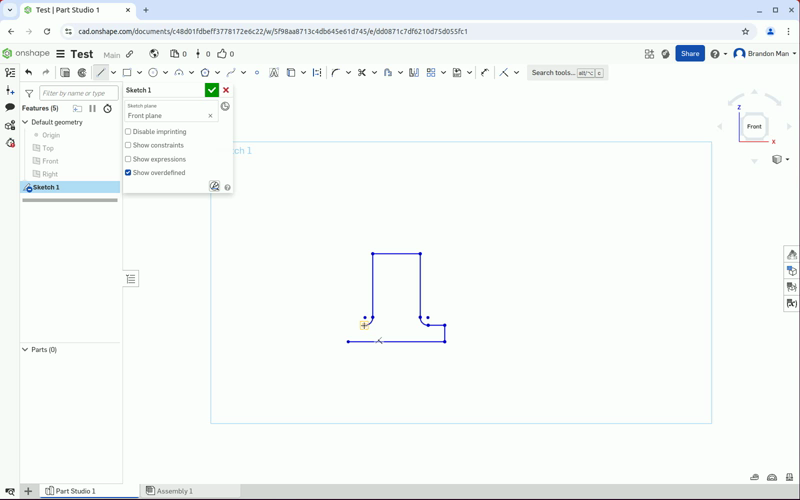
key_down(shift)
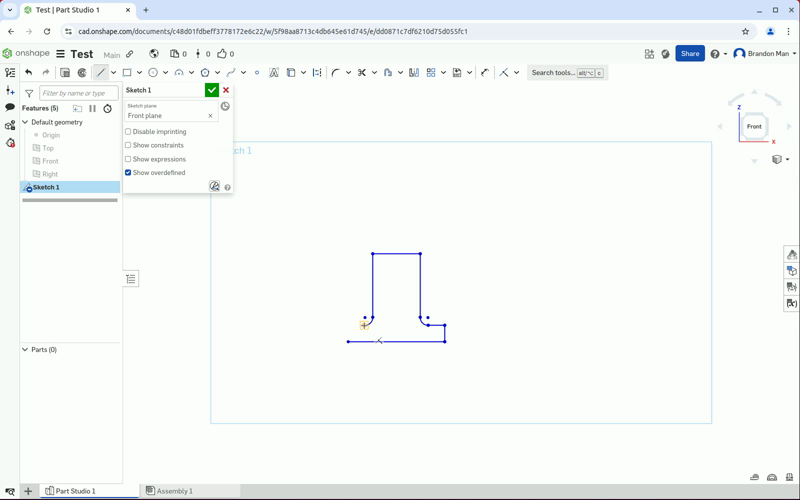
mouse_move(394, 325)
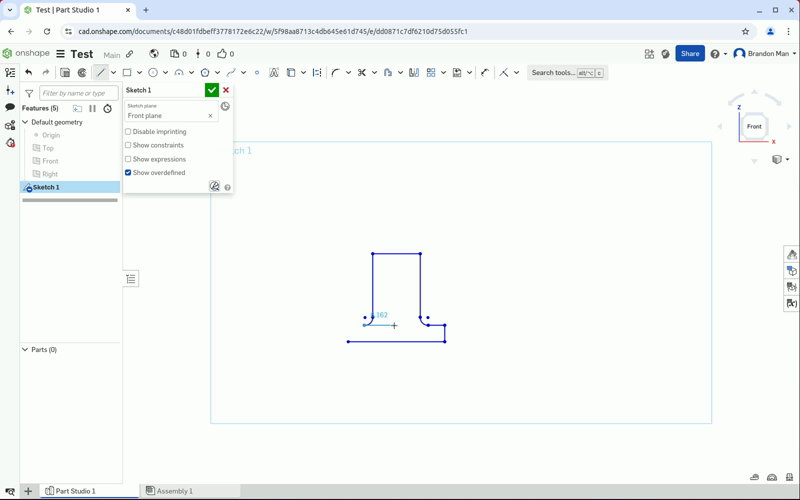
mouse_move(348, 325)
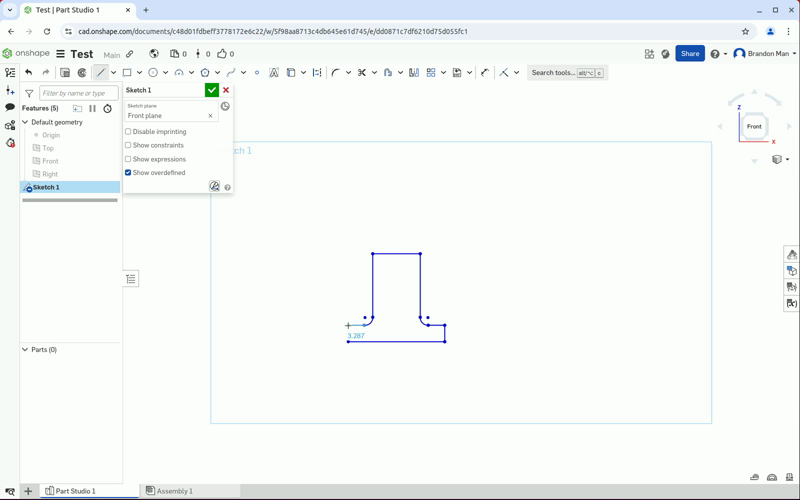
click(348, 325)
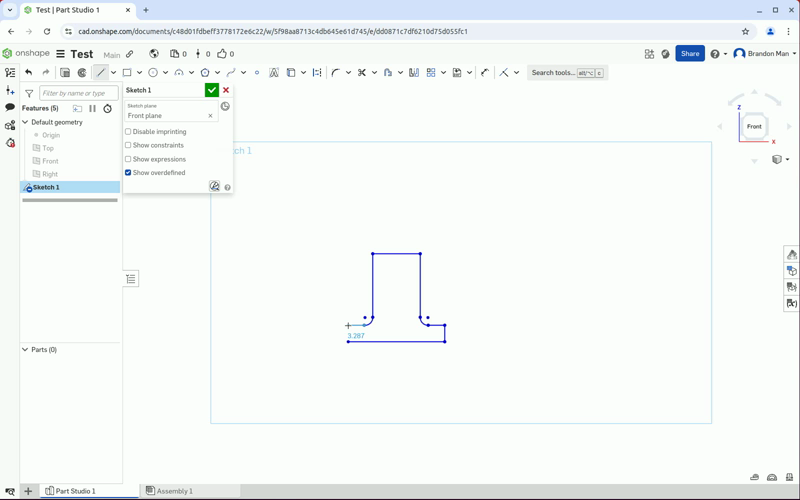
key_up(shift)
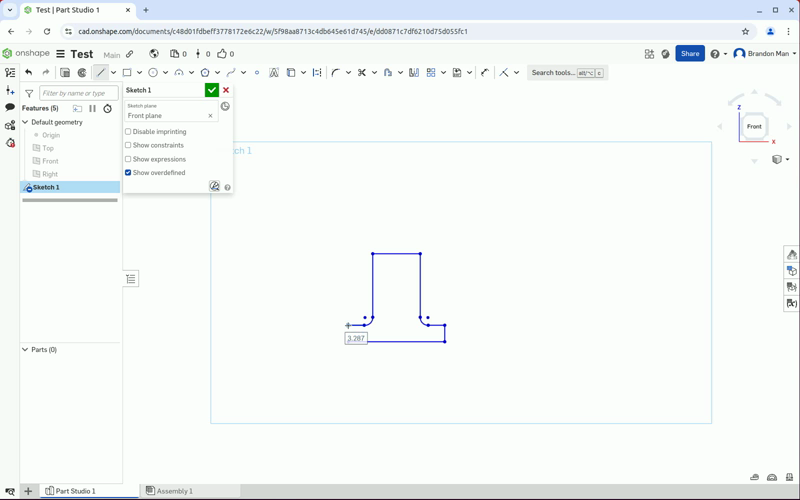
mouse_move(378, 325)
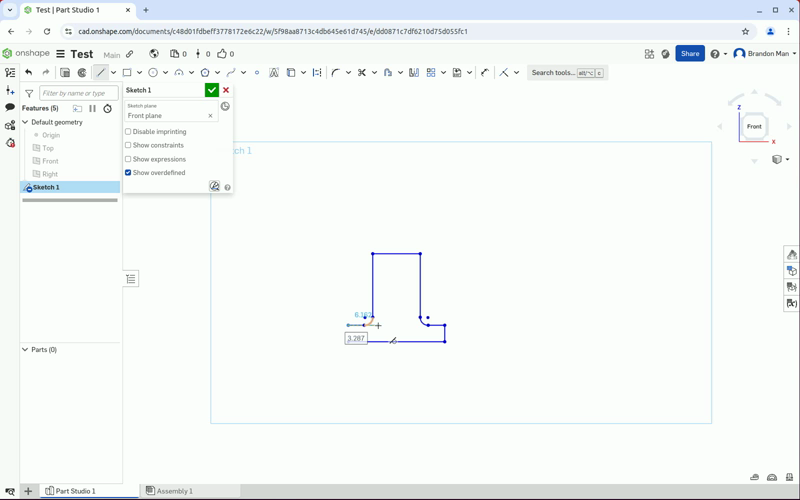
key_down(shift)
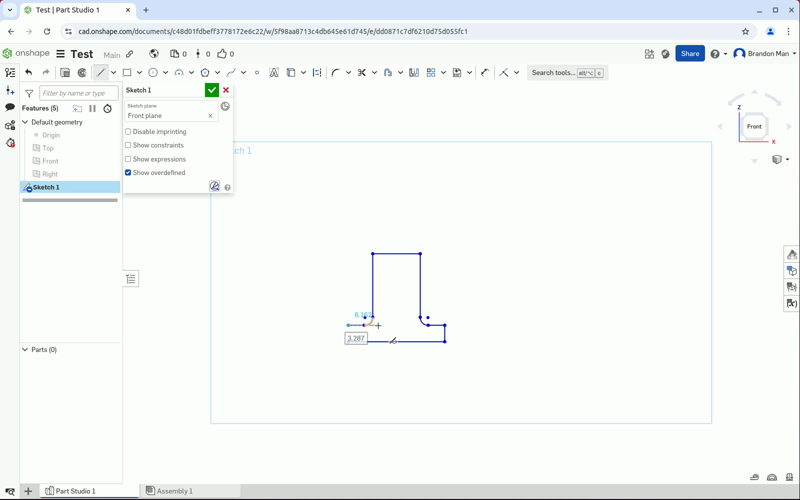
mouse_move(348, 341)
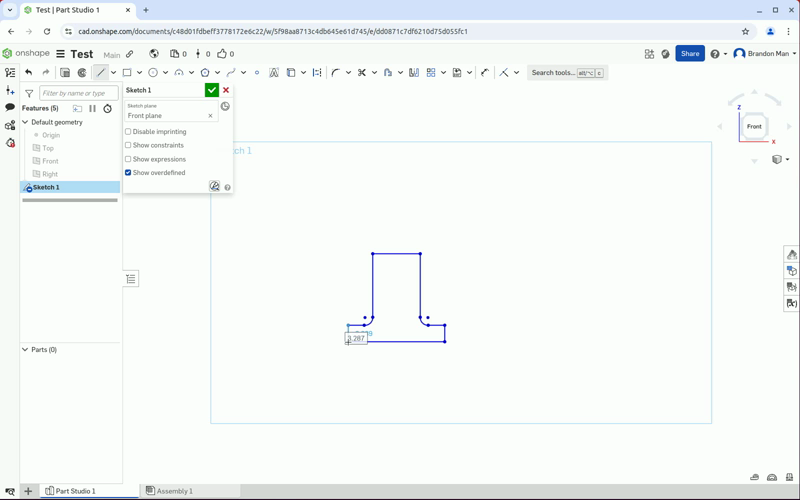
key_up(shift)
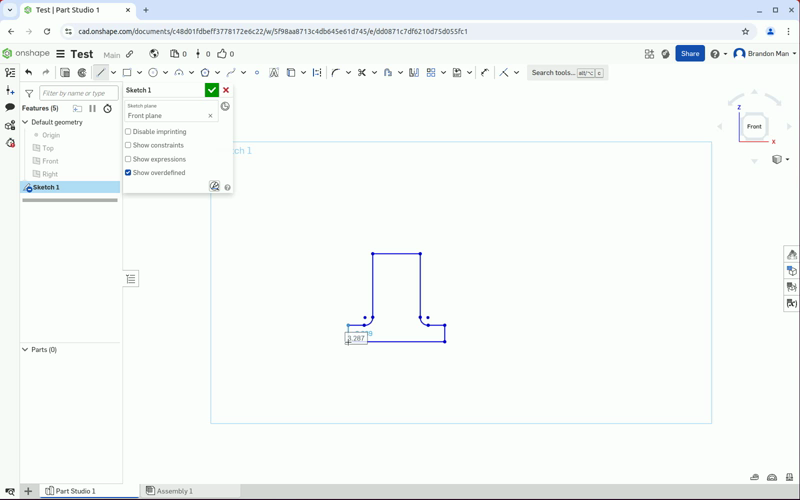
click(348, 341)
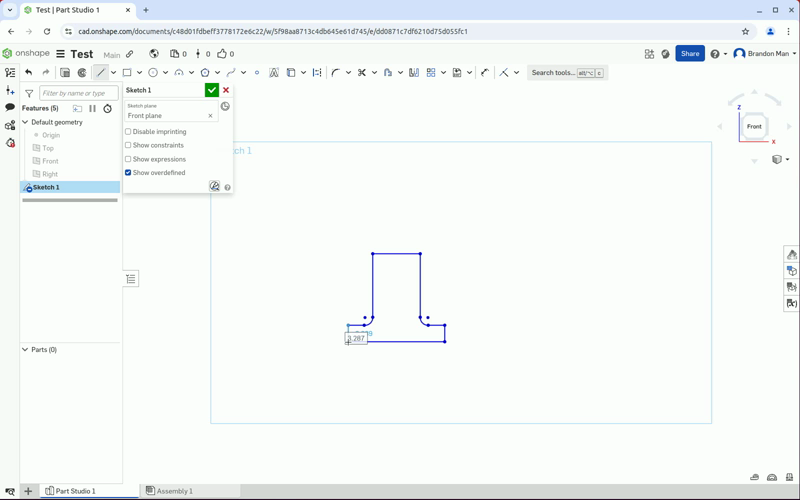
key(esc)
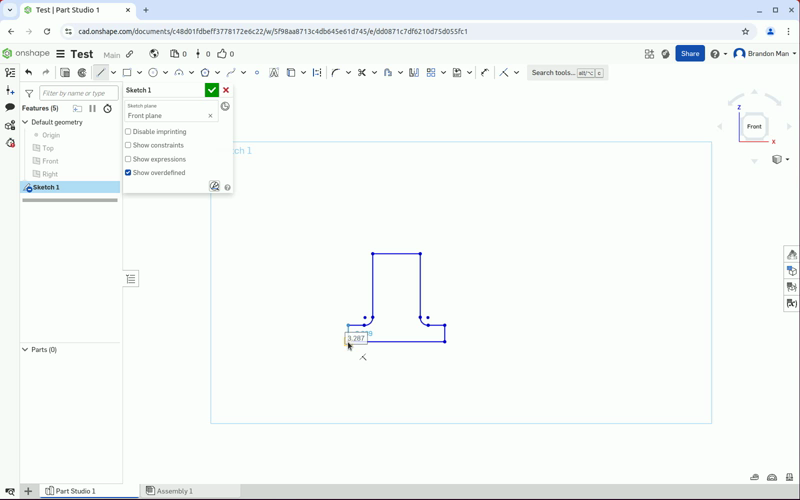
mouse_move(413, 328)
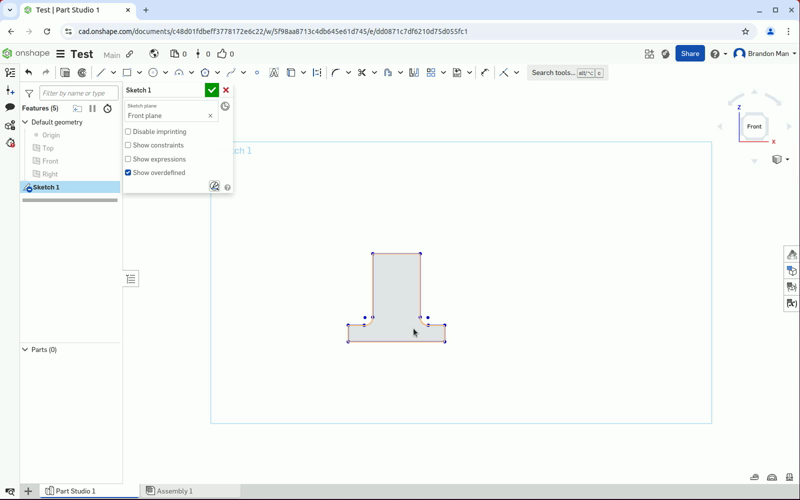
click(413, 328)
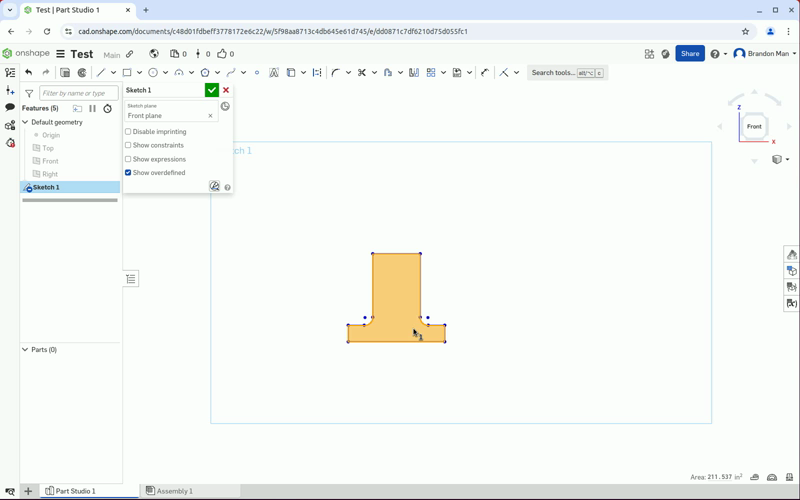
mouse_move(73, 352)
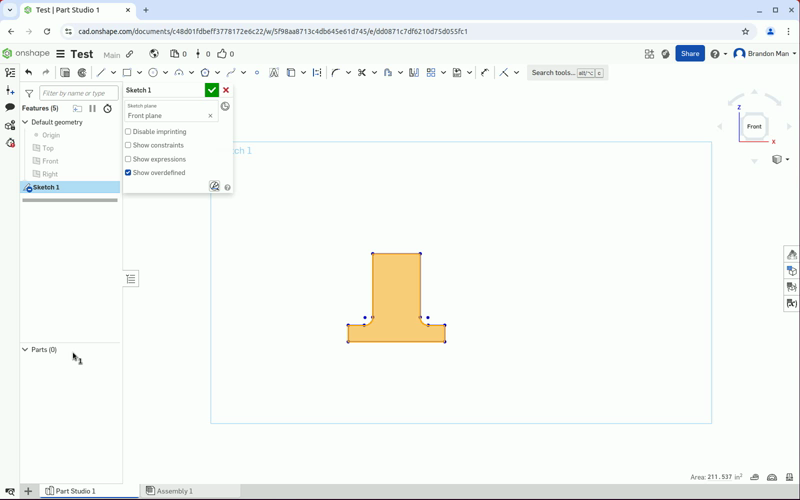
key(shift+y)
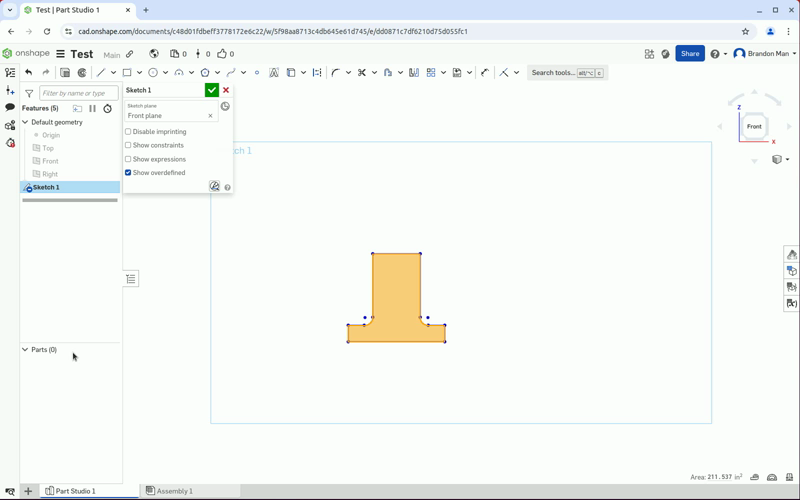
key(shift+e)
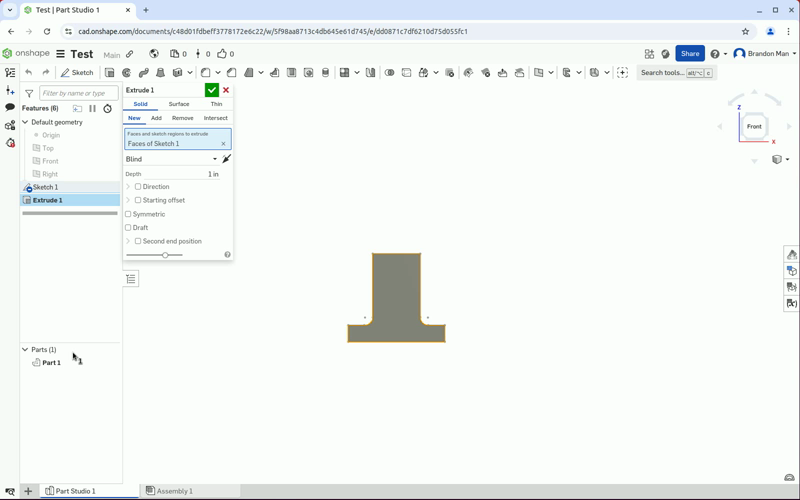
mouse_move(143, 106)
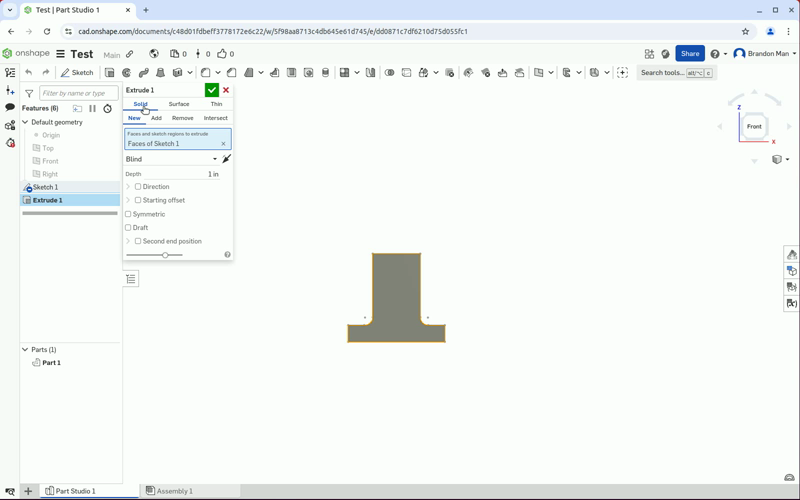
click(143, 106)
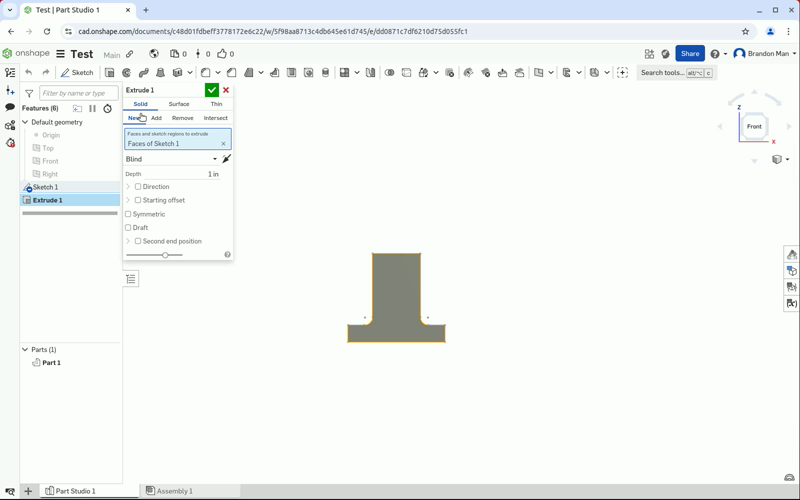
mouse_move(137, 120)
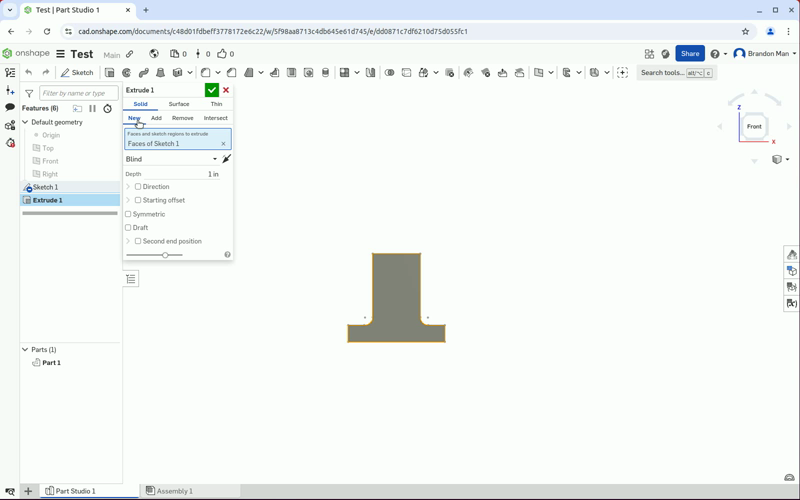
click(137, 120)
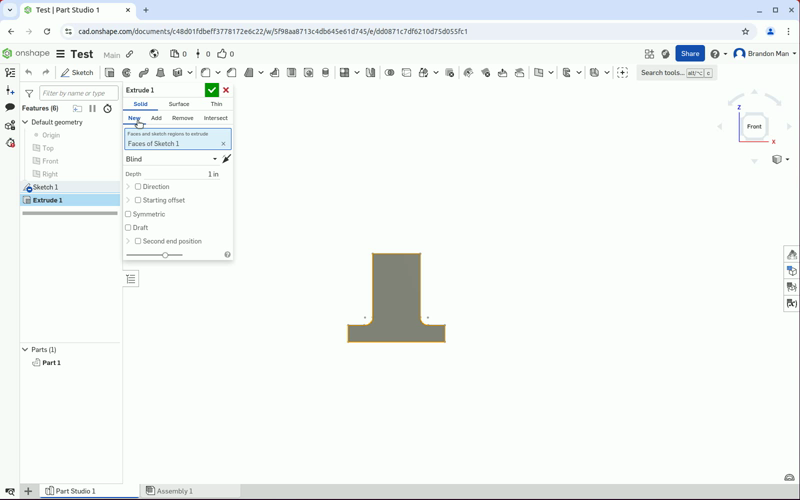
key(tab, 4)
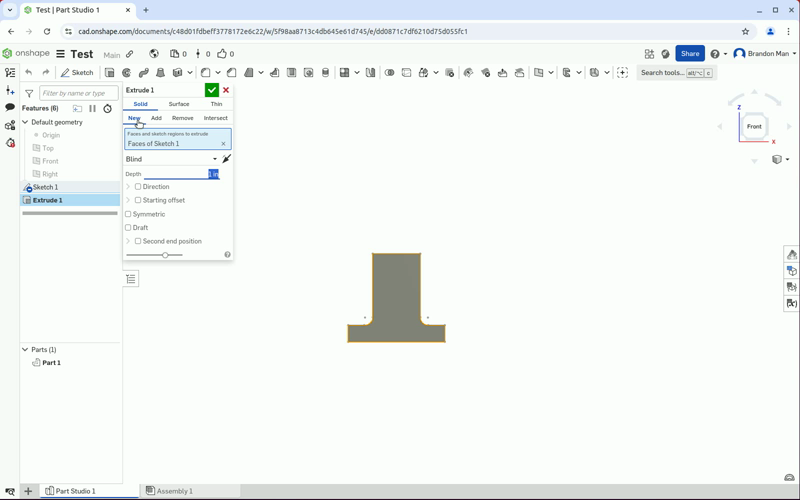
text(9.869)
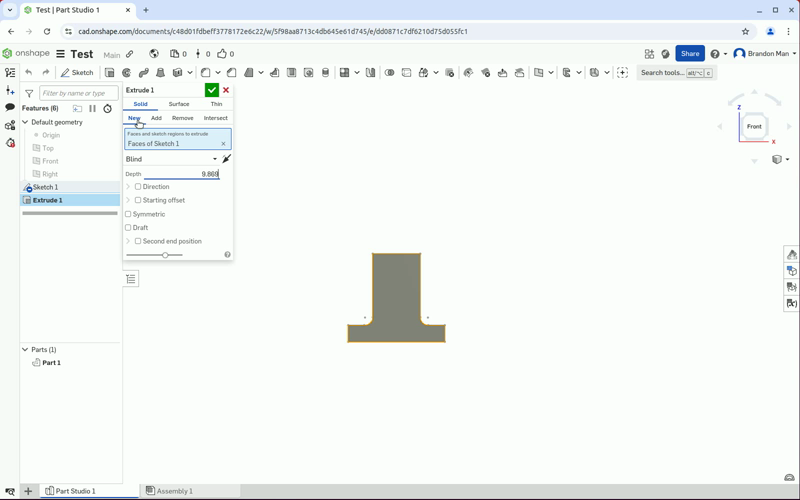
key(enter)
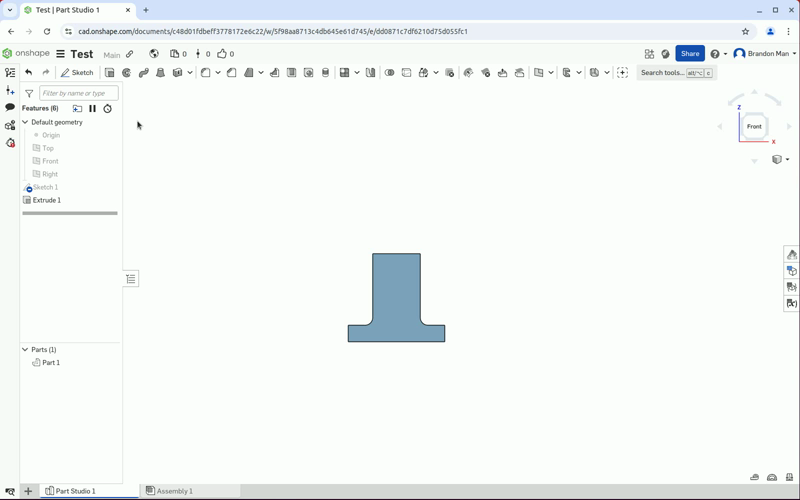
key(shift+h)
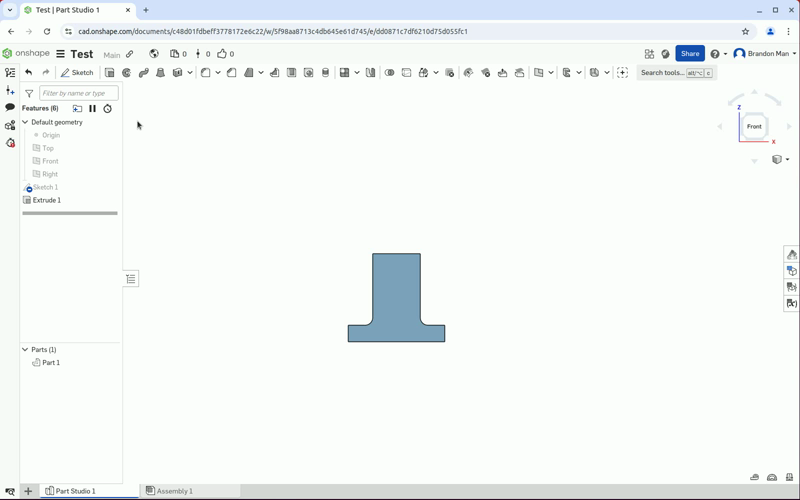
key(shift+h)
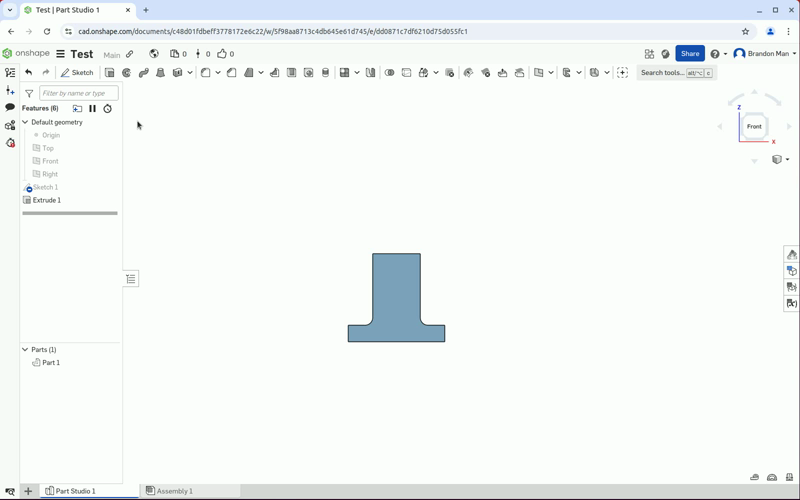
mouse_move(73, 189)
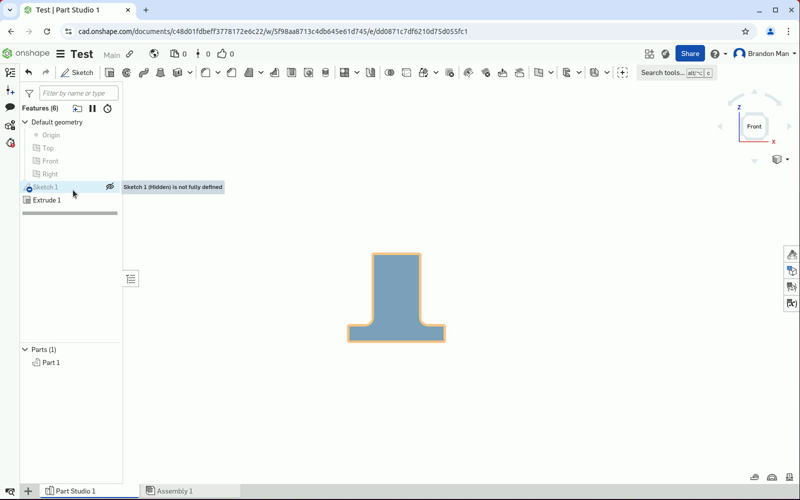
click(73, 189)
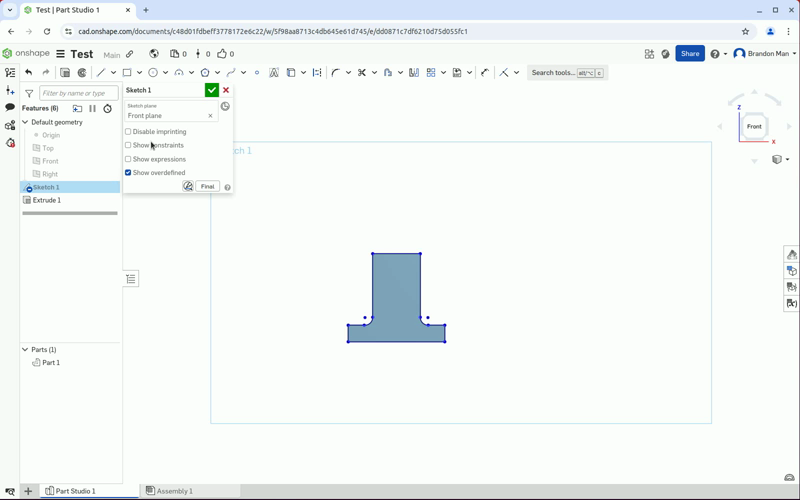
mouse_move(229, 92)
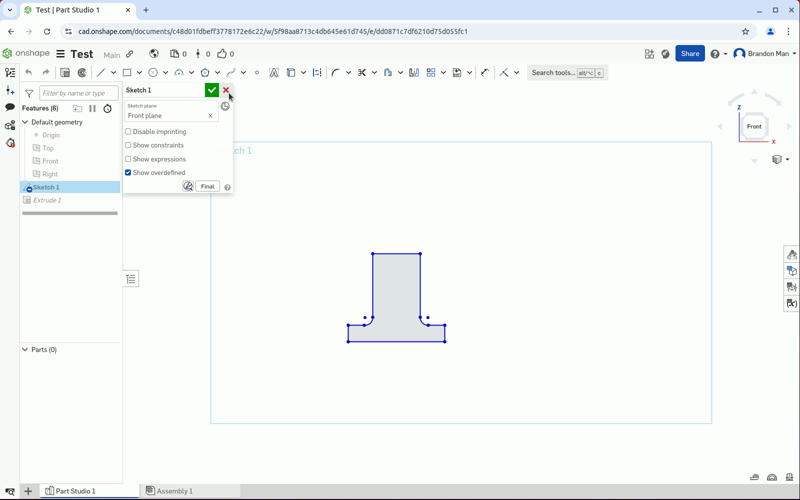
click(229, 92)
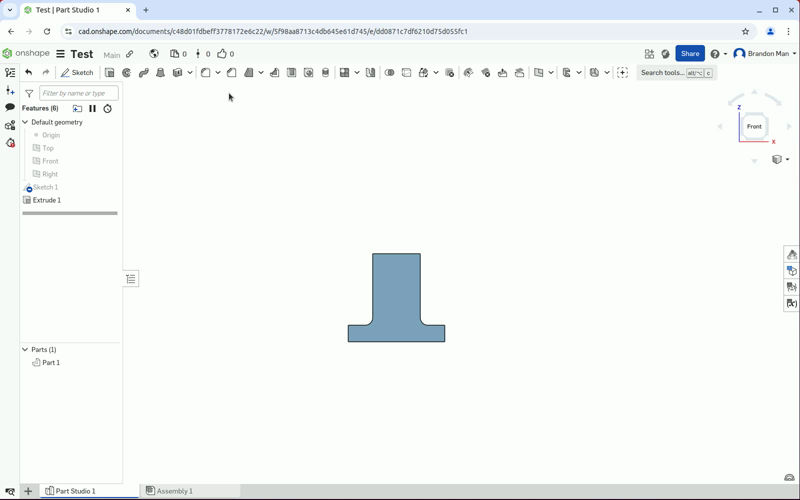
mouse_move(541, 75)
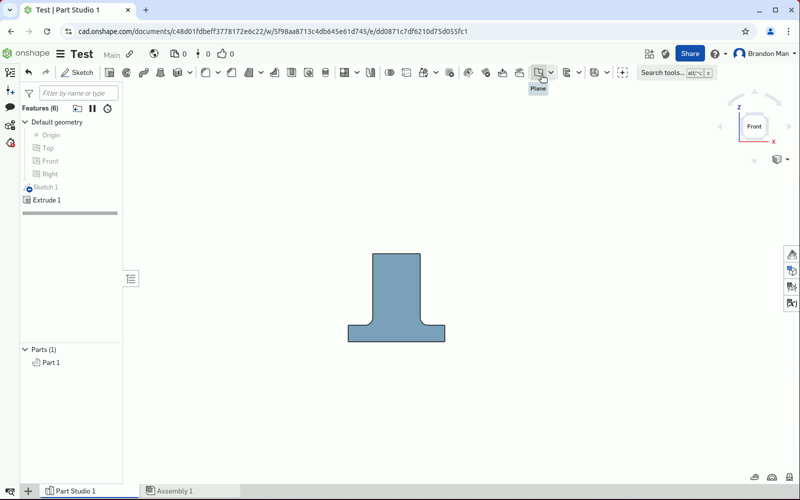
click(541, 75)
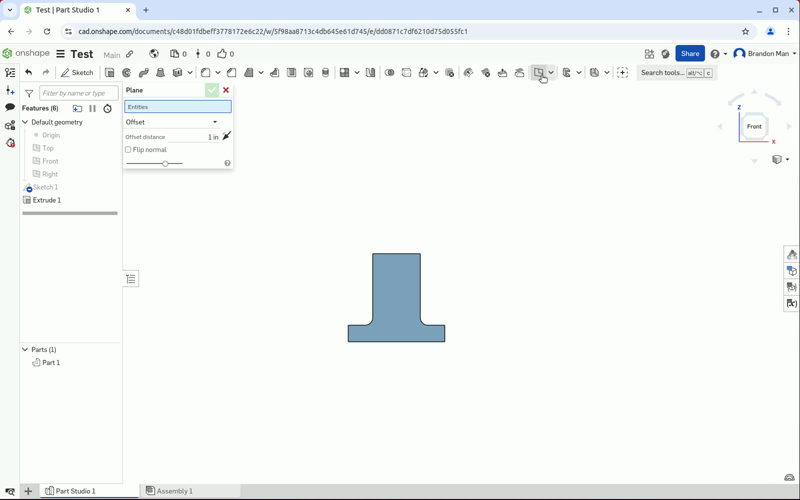
mouse_move(73, 163)
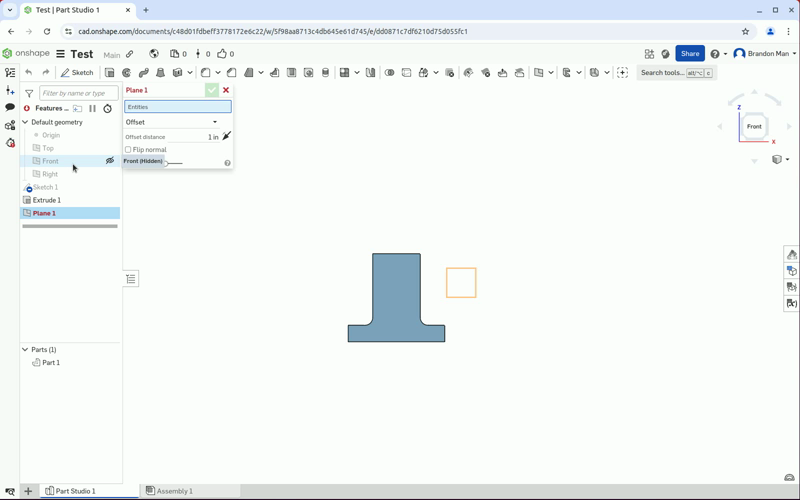
click(73, 163)
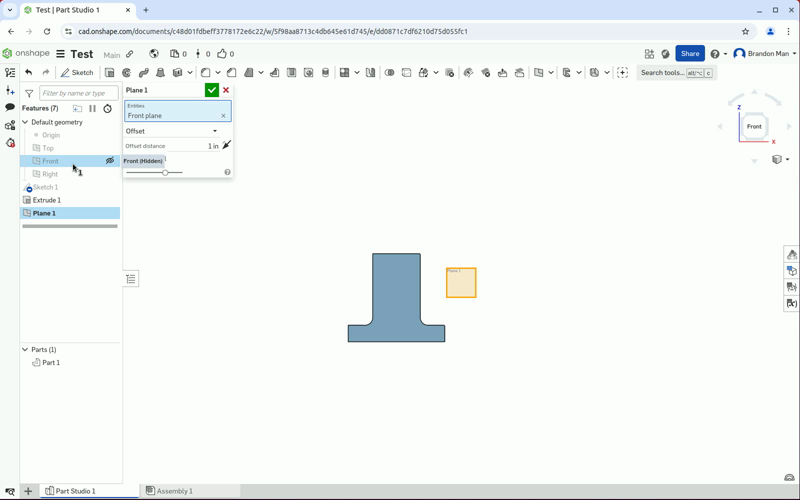
key(tab, 2)
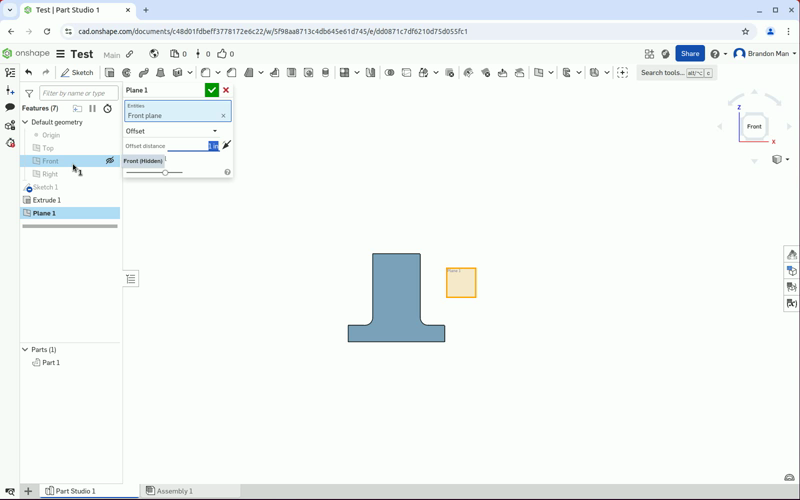
text(9.86)
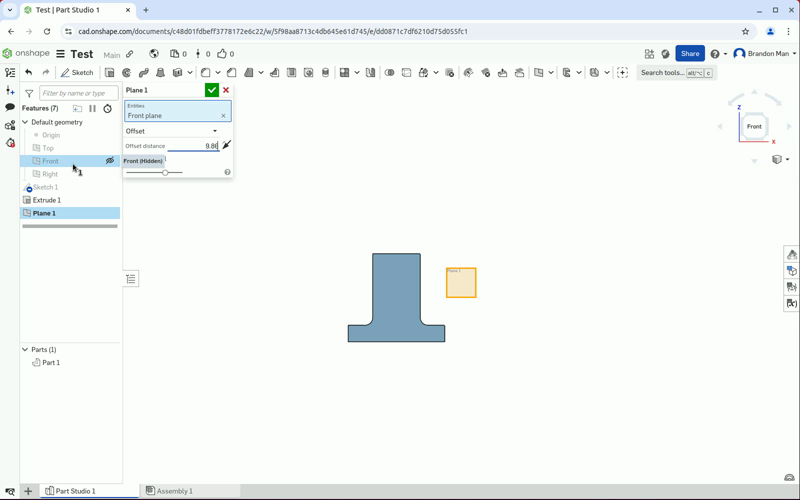
key(enter, 2)
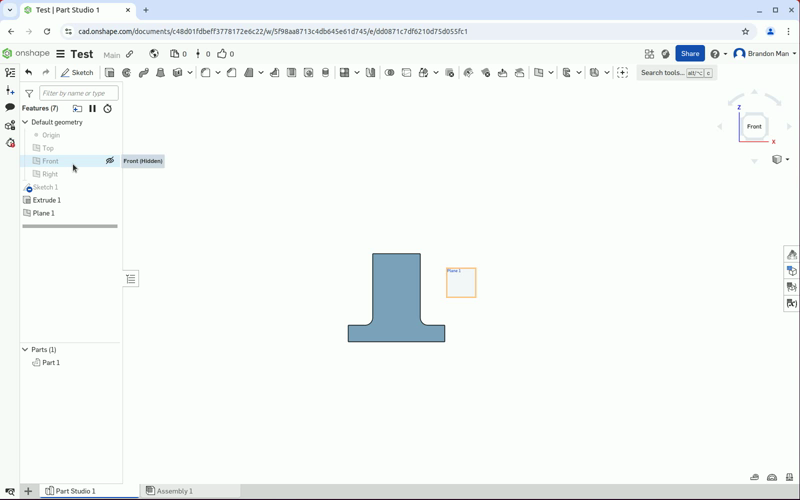
key(shift+s)
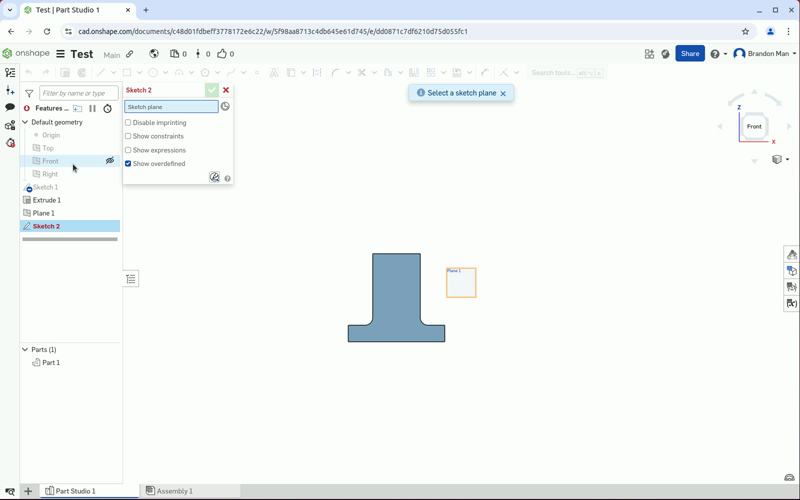
mouse_move(73, 215)
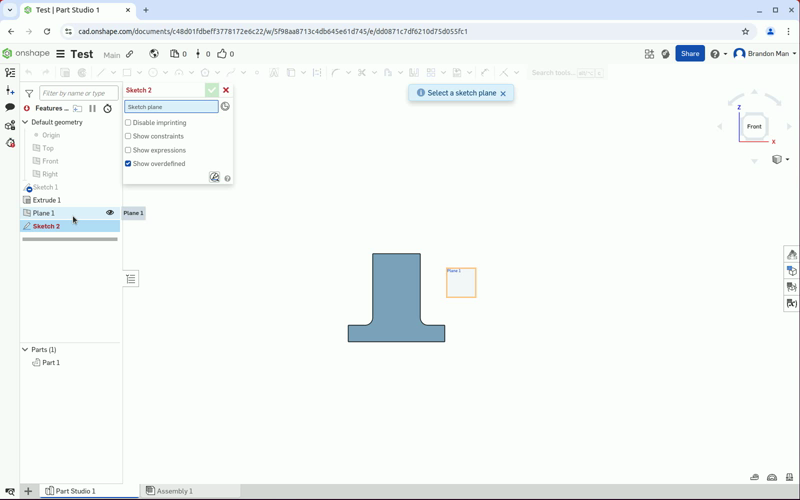
click(73, 215)
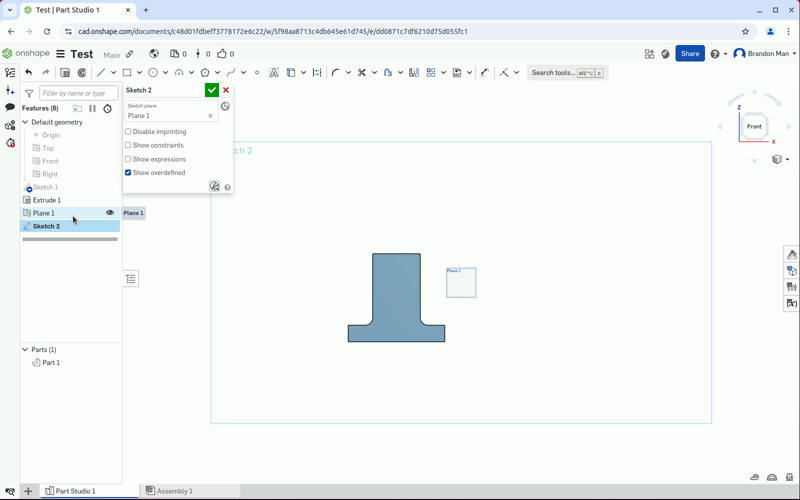
mouse_move(73, 352)
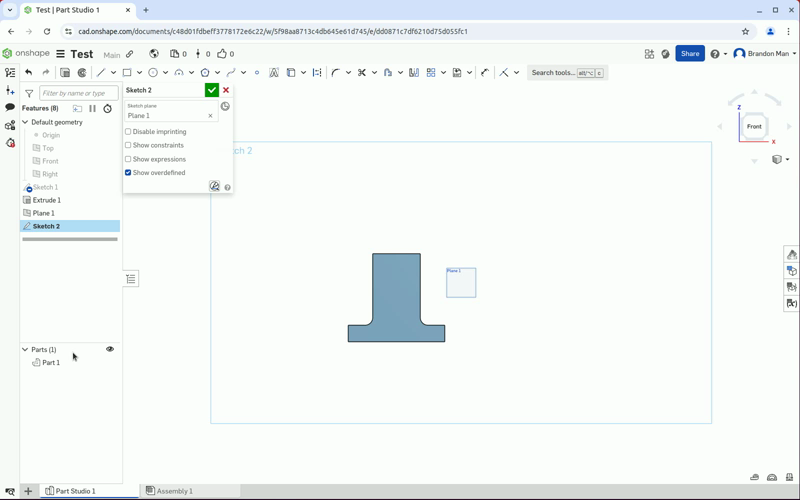
key(y)
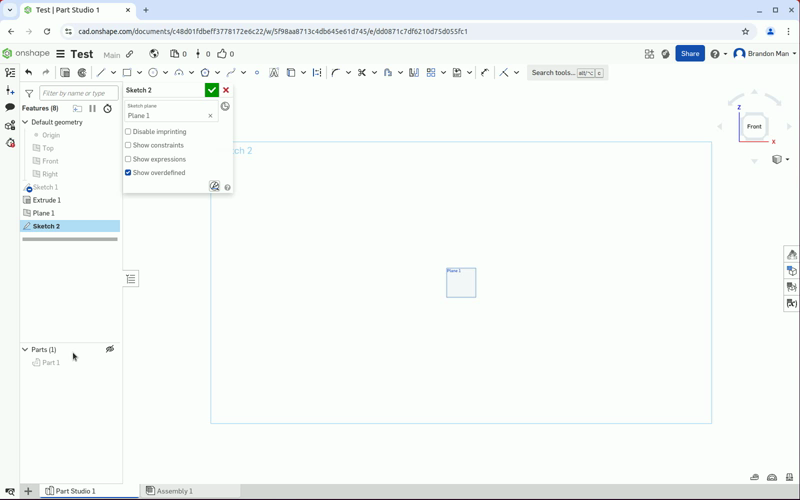
key(c)
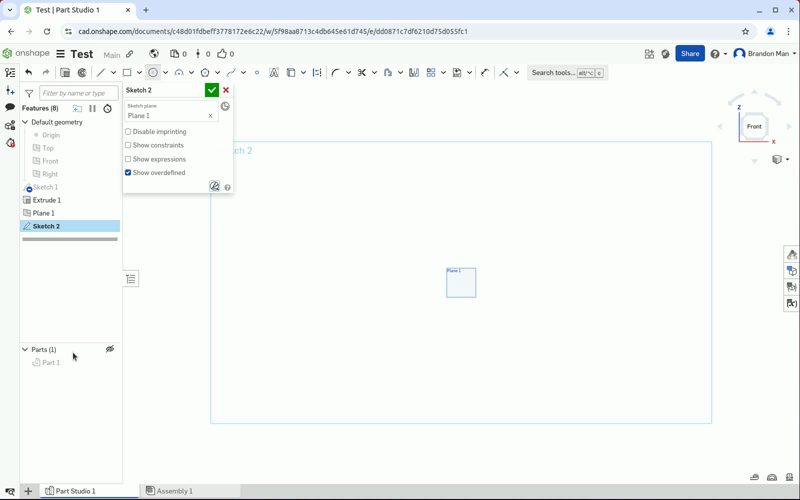
key_down(shift)
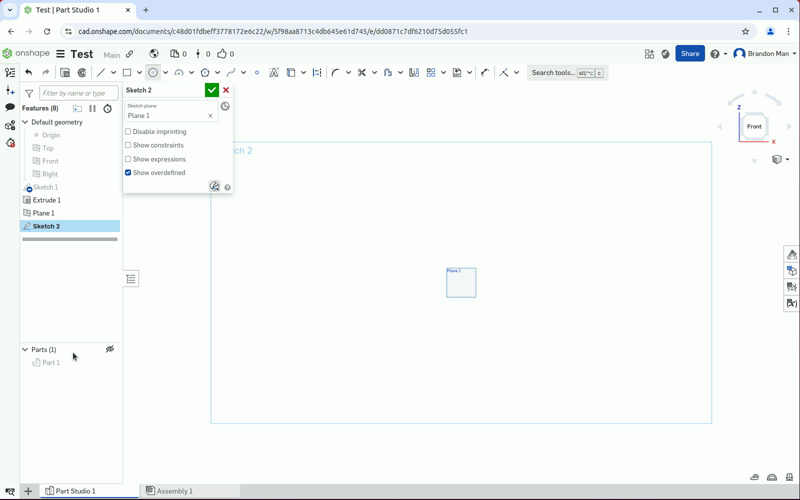
mouse_move(396, 286)
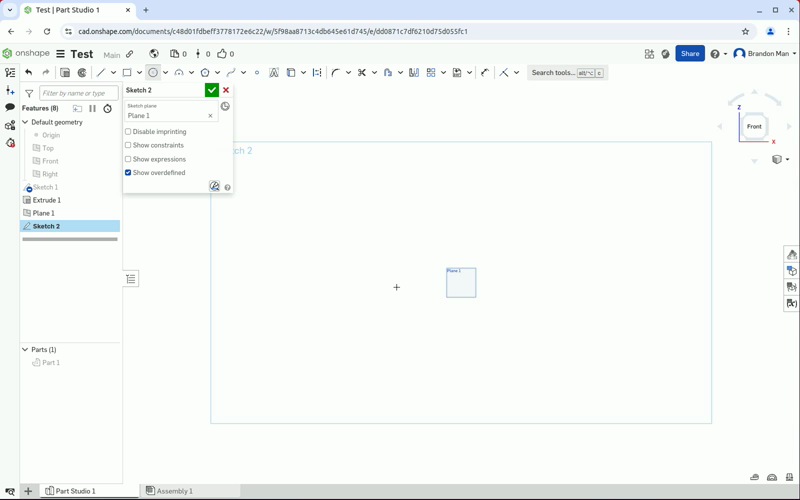
click(396, 286)
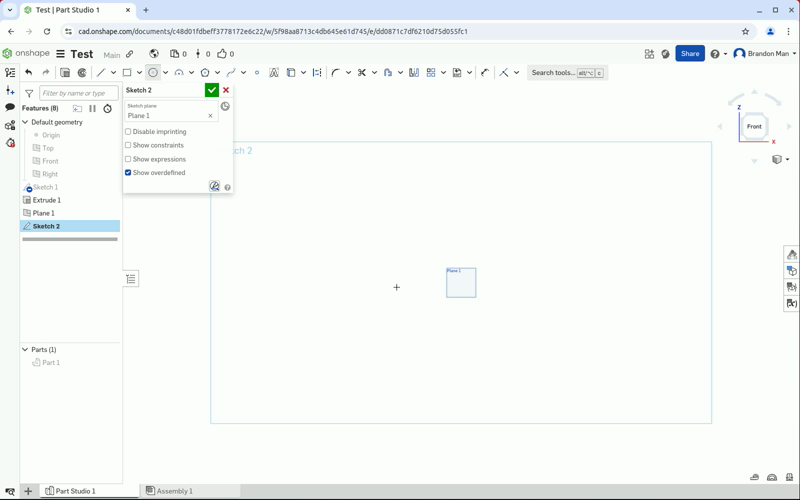
key_up(shift)
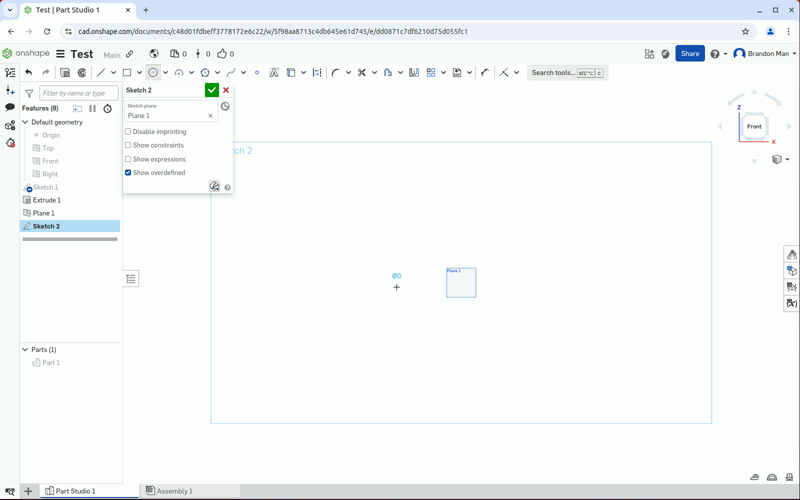
mouse_move(405, 286)
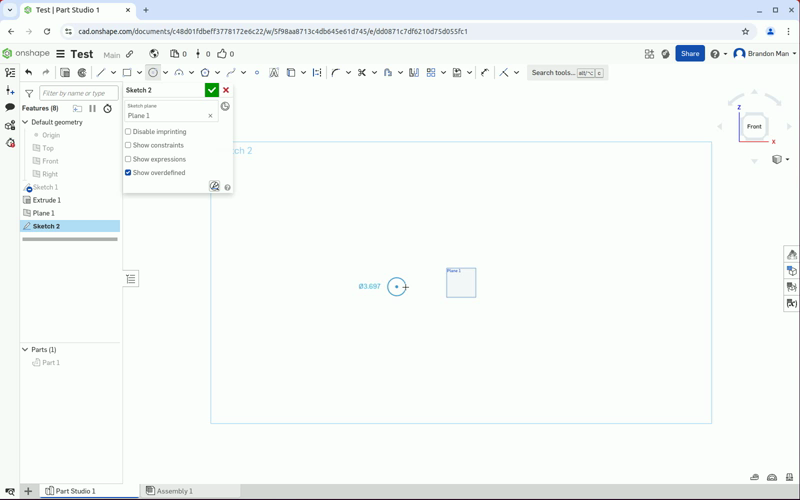
click(405, 286)
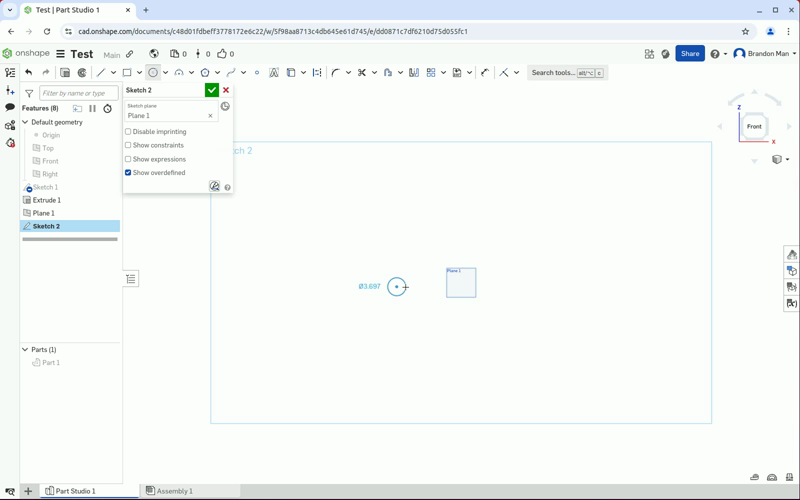
key(esc)
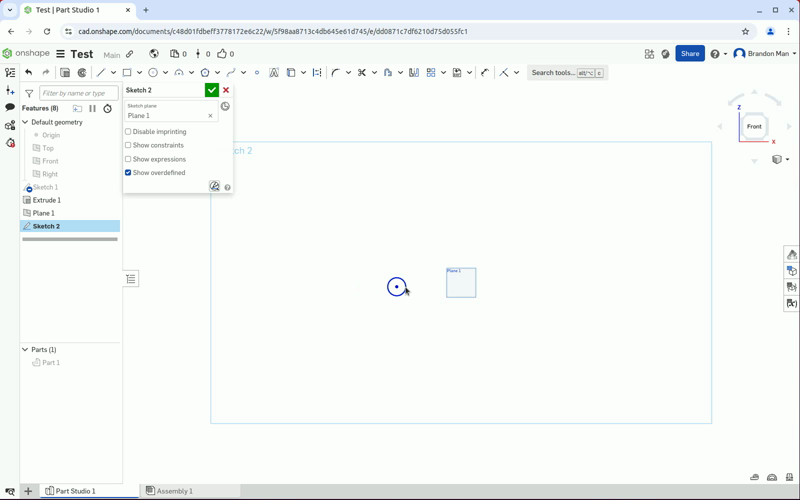
mouse_move(393, 287)
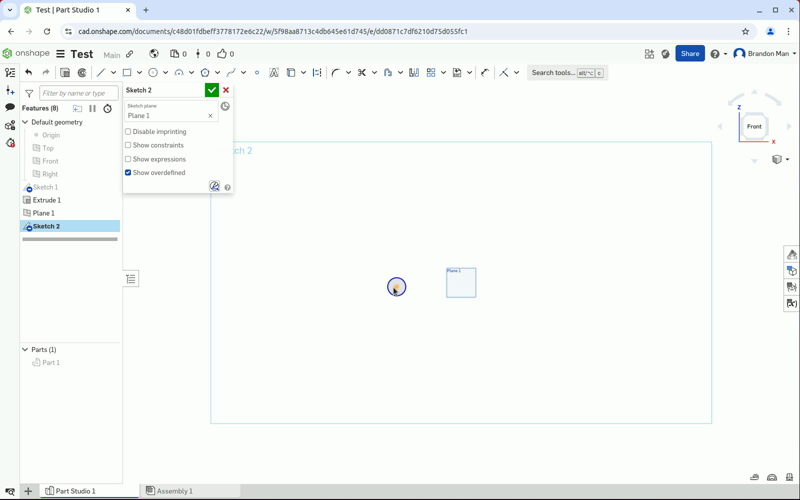
scroll(6)
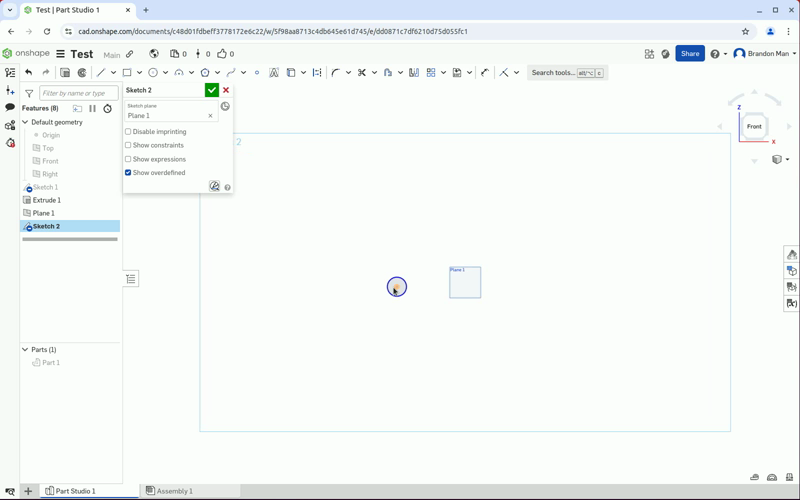
scroll(6)
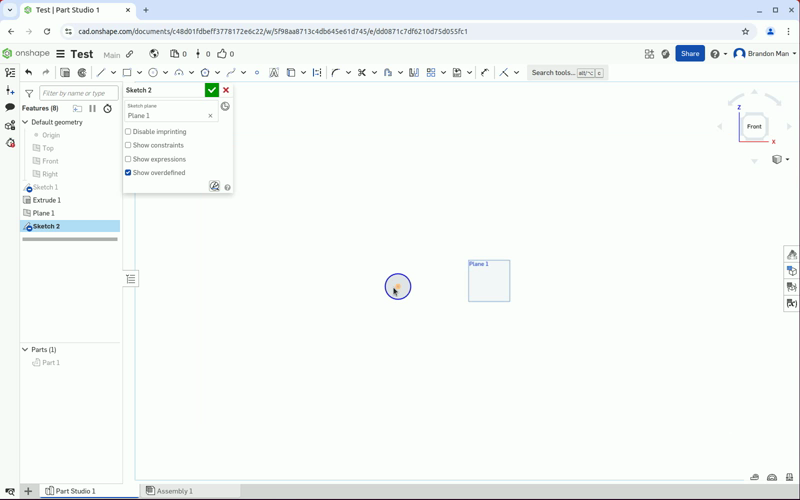
scroll(6)
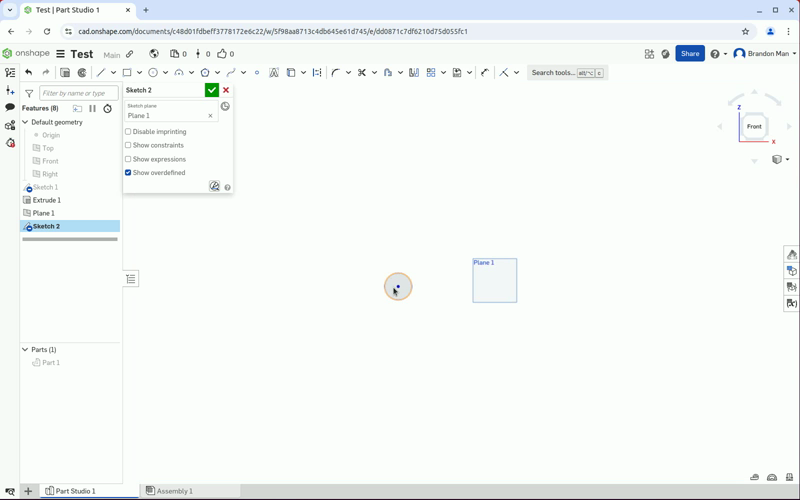
scroll(6)
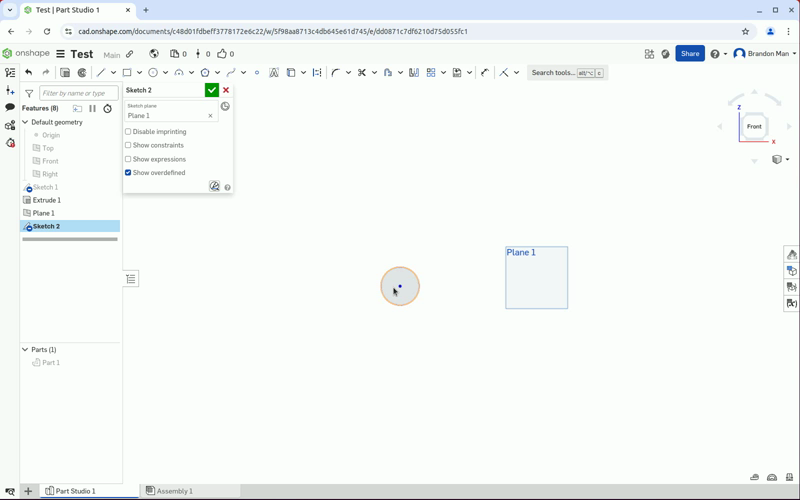
scroll(6)
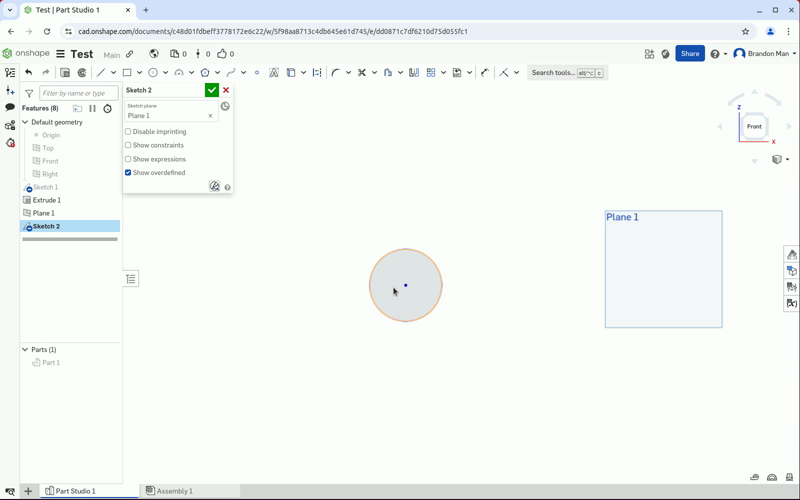
scroll(6)
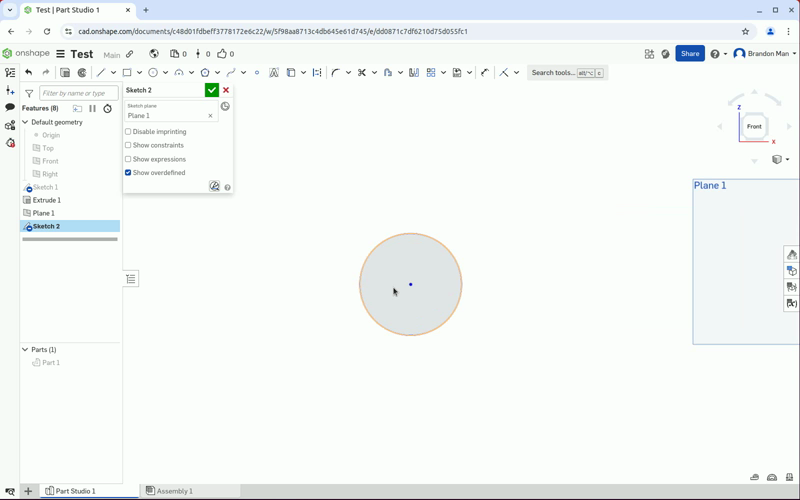
scroll(6)
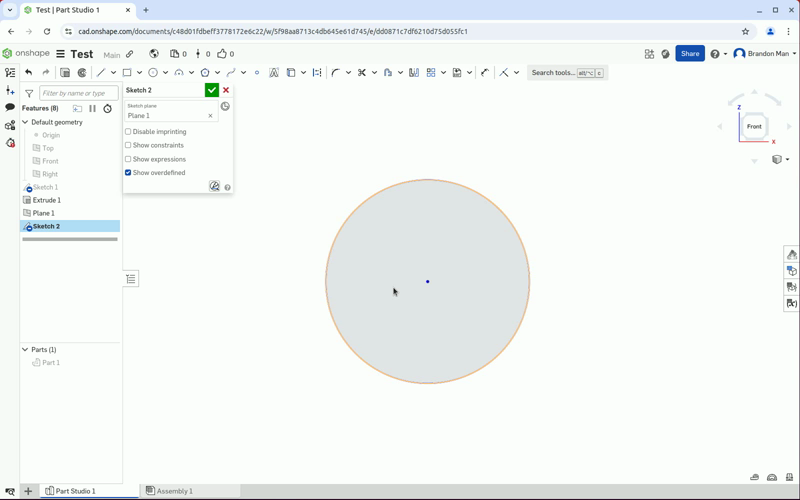
click(393, 287)
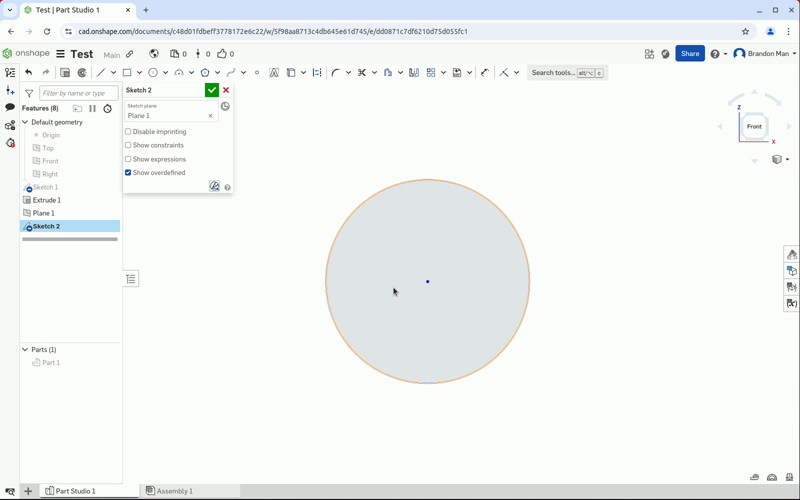
scroll(-6)
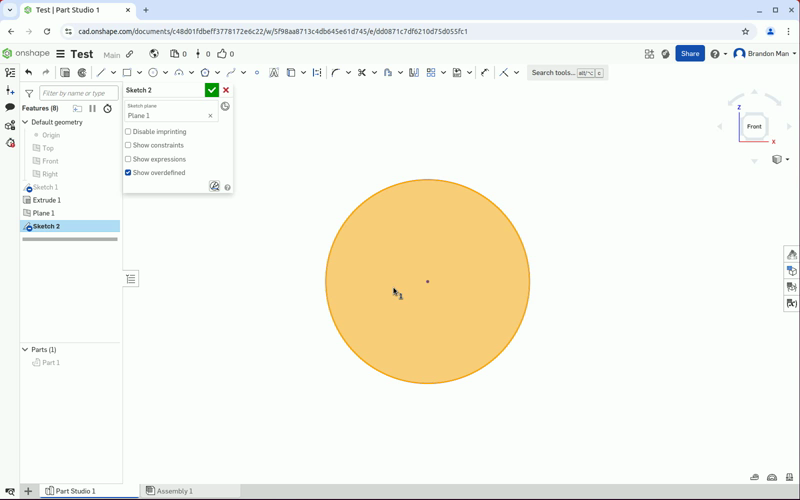
scroll(-6)
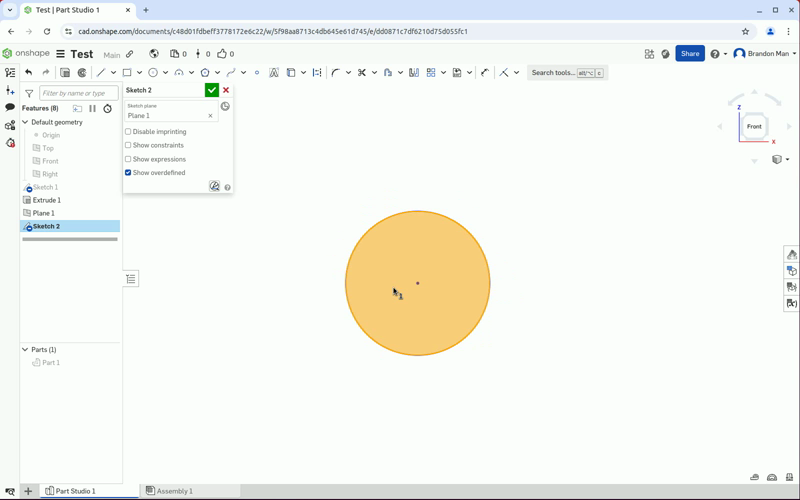
scroll(-6)
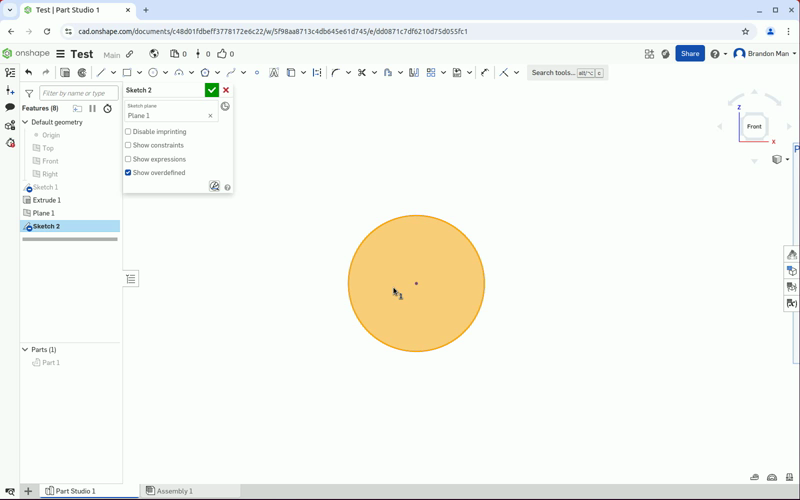
scroll(-6)
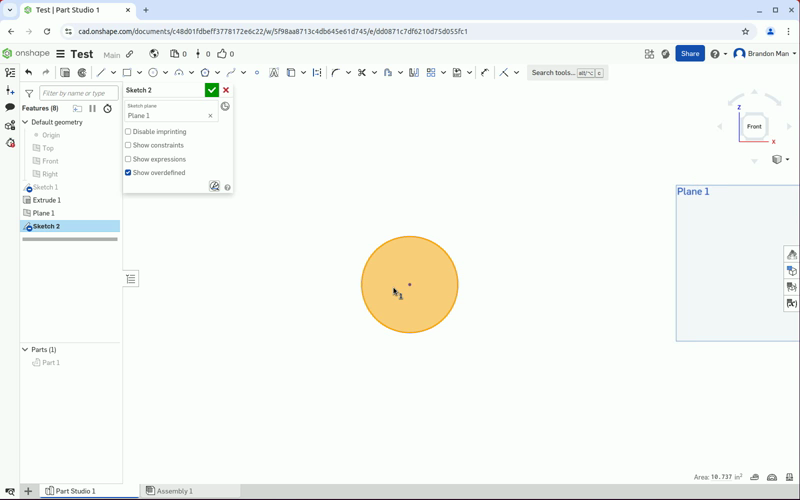
scroll(-6)
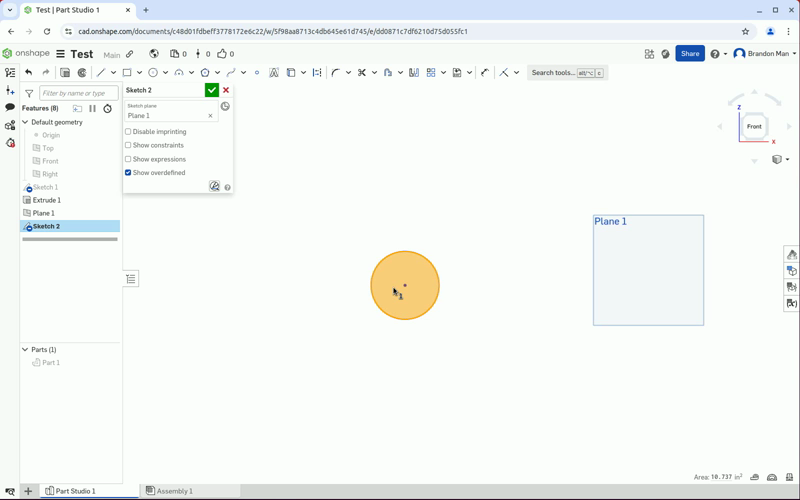
scroll(-6)
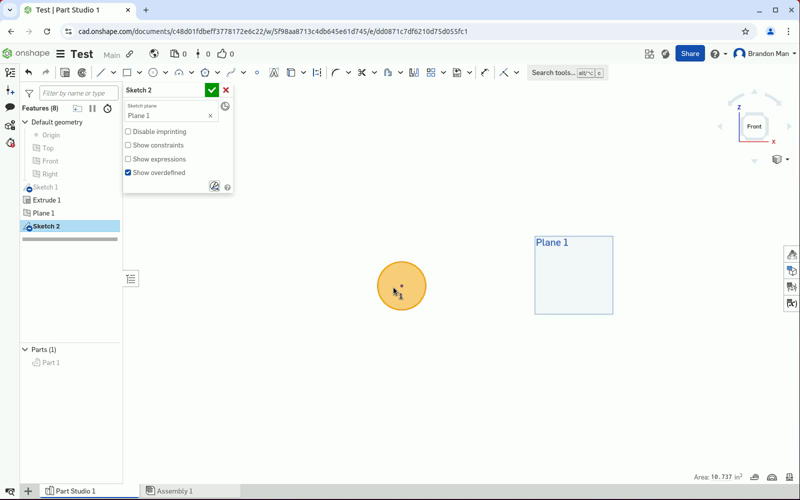
scroll(-6)
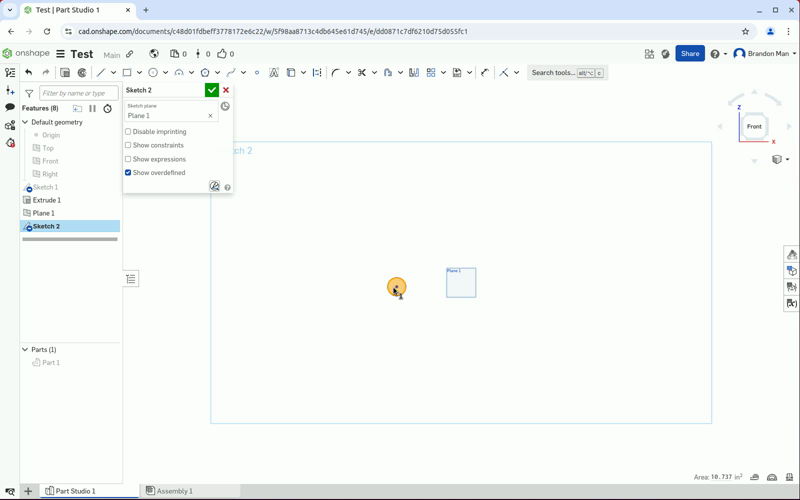
mouse_move(73, 352)
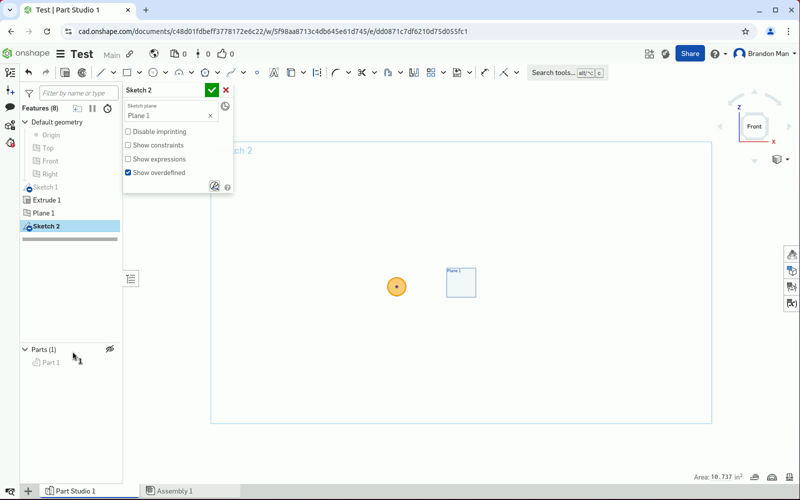
key(shift+y)
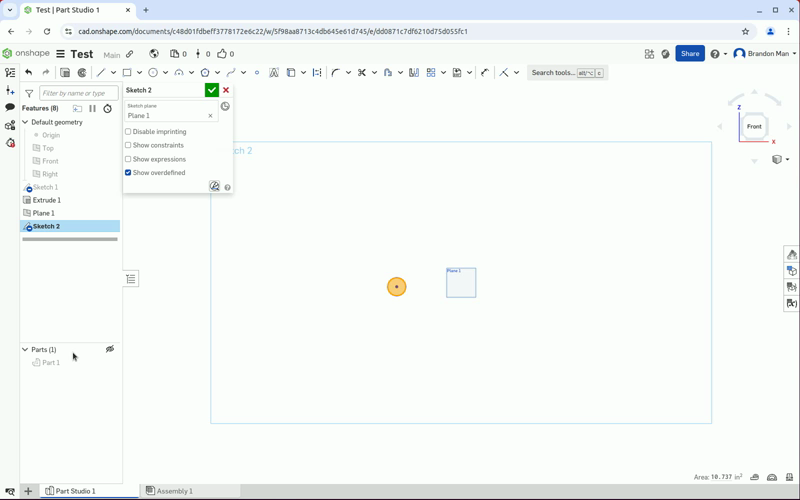
key(shift+e)
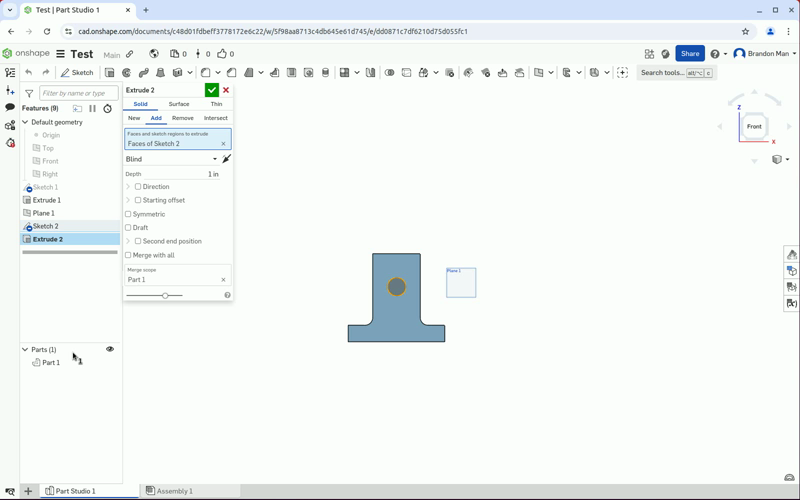
mouse_move(143, 106)
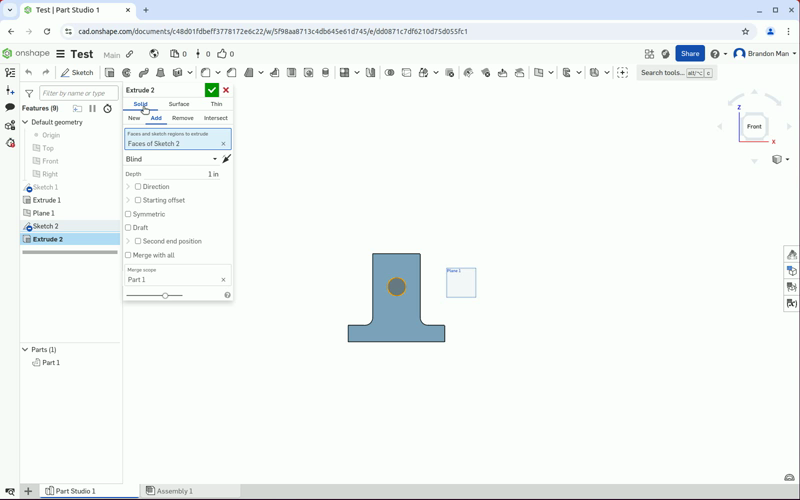
click(143, 106)
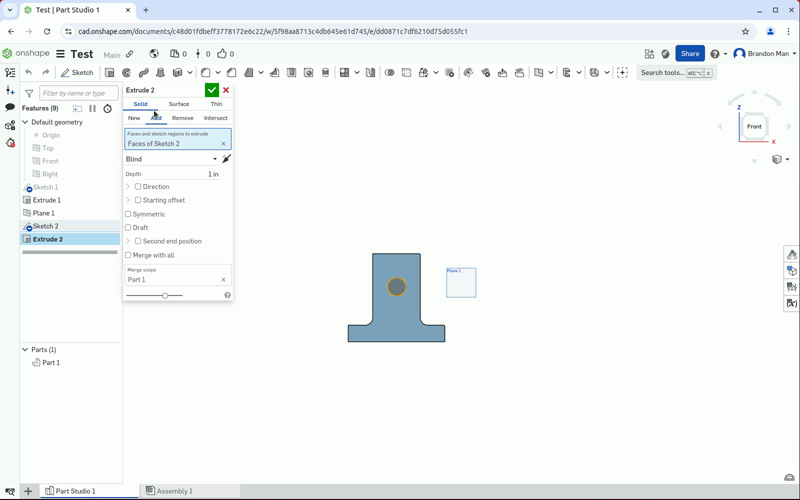
mouse_move(186, 120)
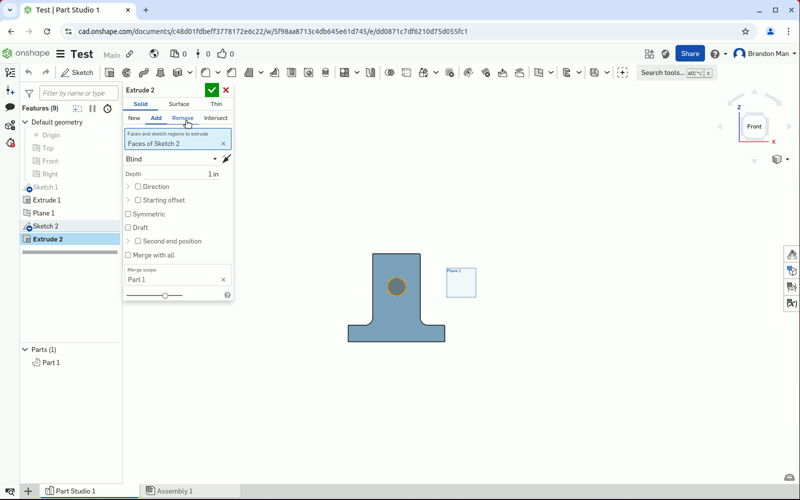
click(186, 120)
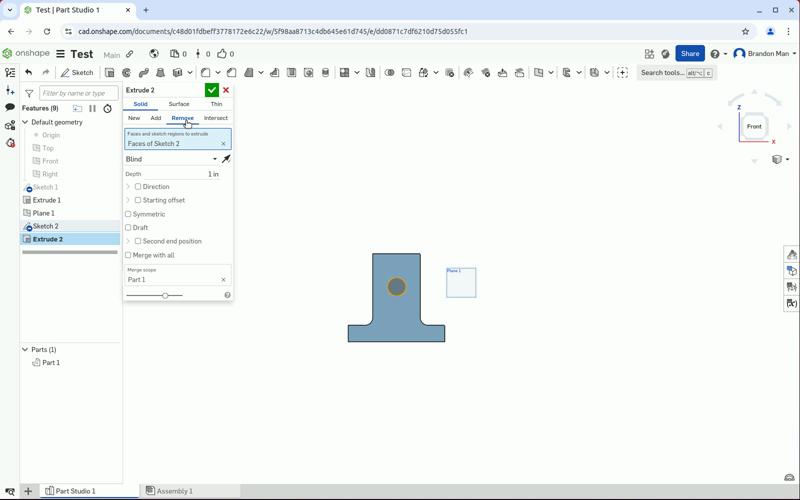
key(tab, 4)
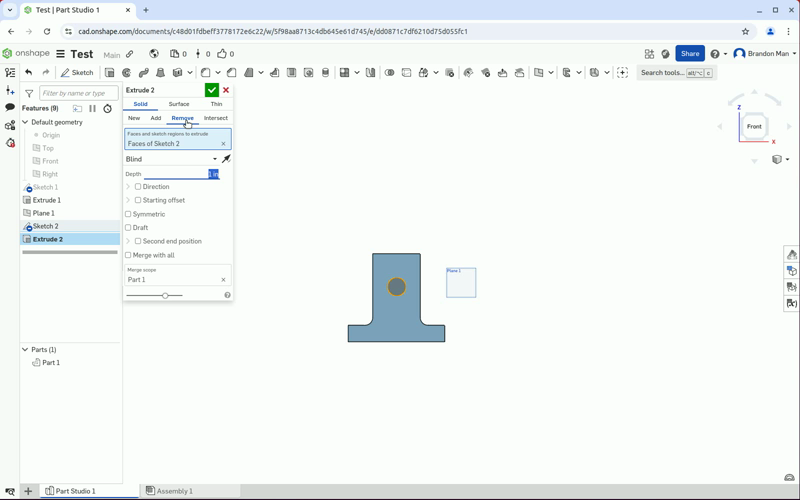
text(16.609)
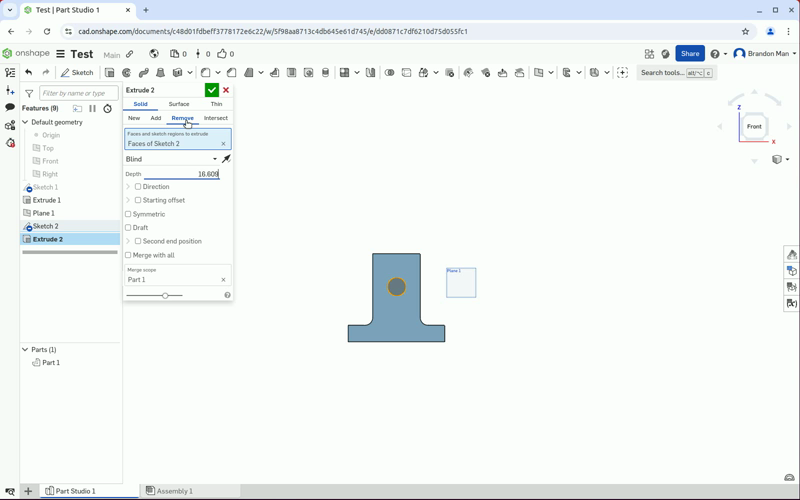
key(tab, 6)
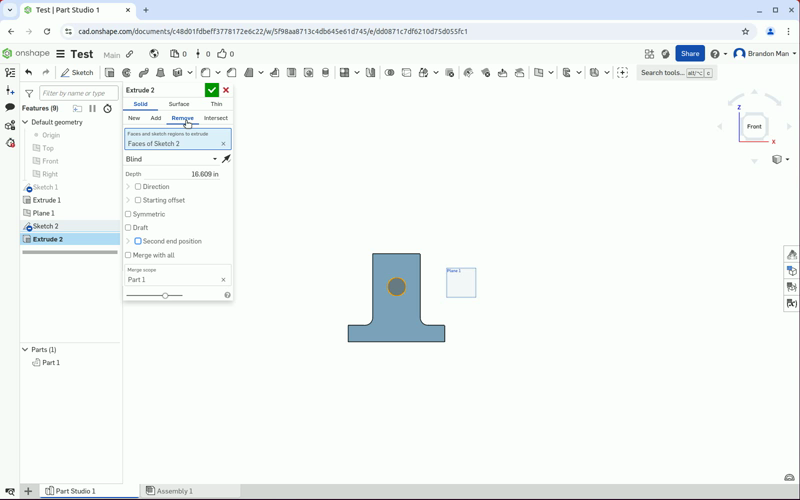
key(space)
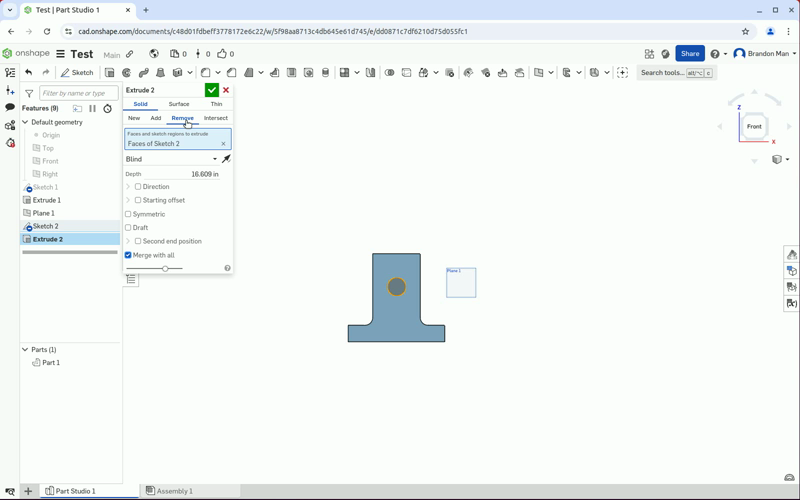
key(enter)
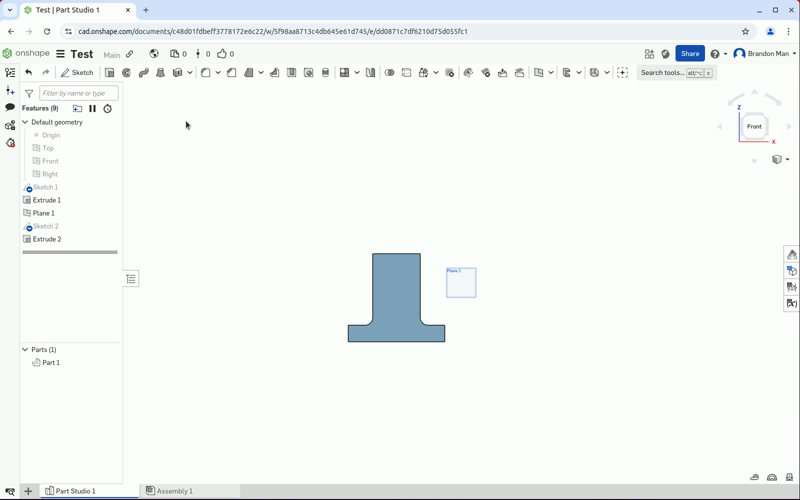
key(shift+h)
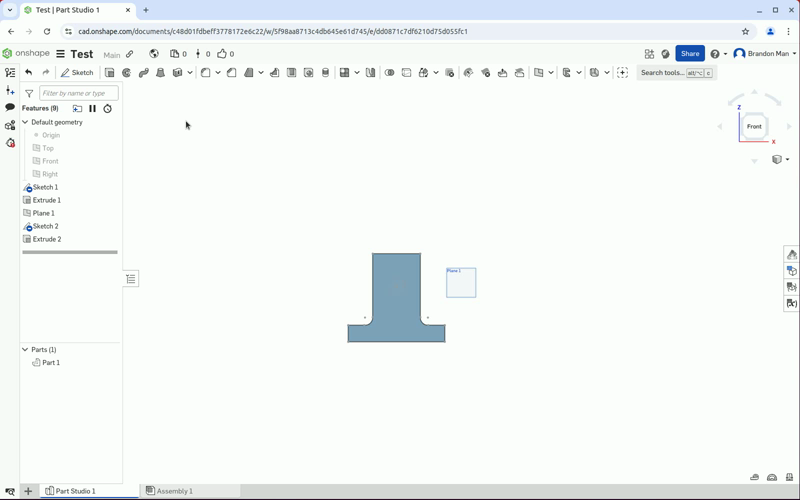
key(shift+h)
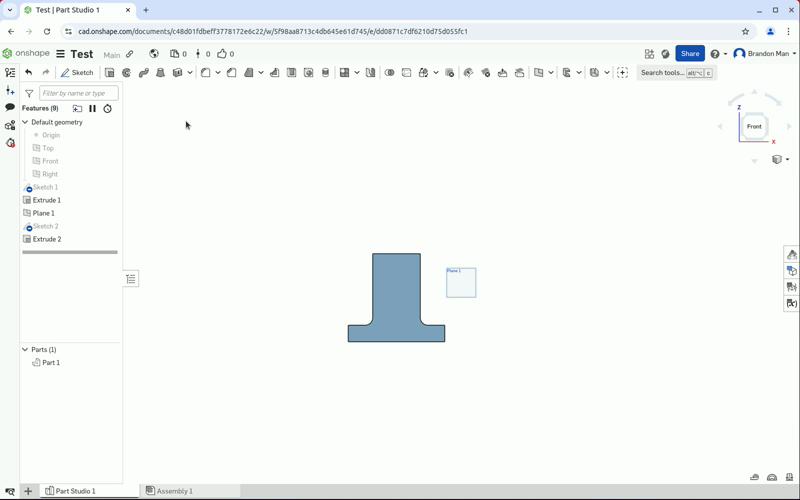
mouse_move(73, 189)
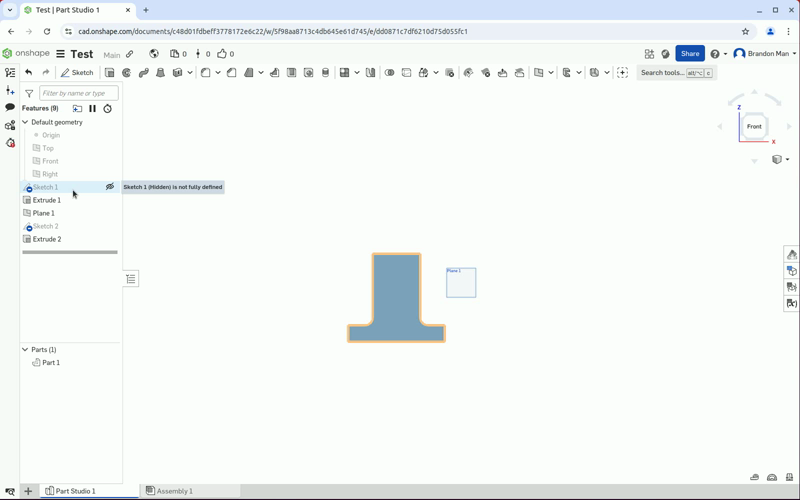
click(73, 189)
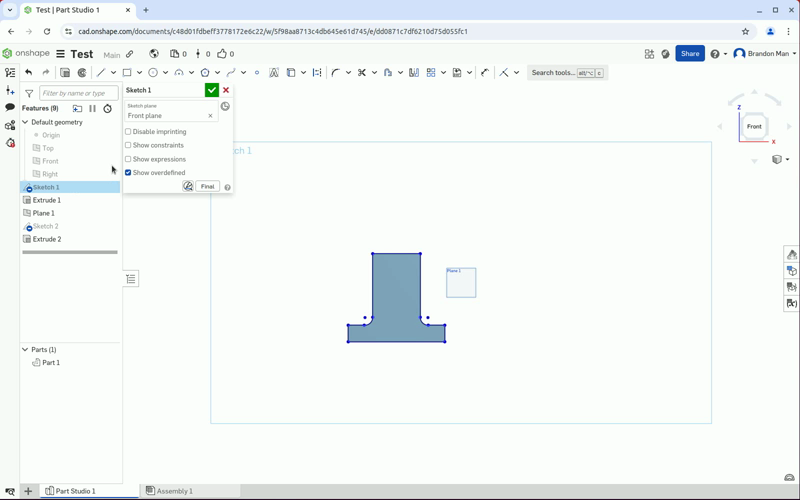
mouse_move(229, 92)
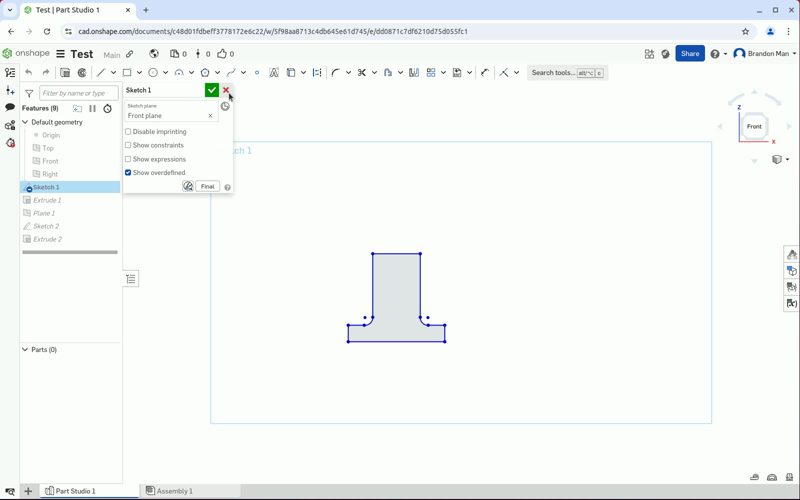
click(229, 92)
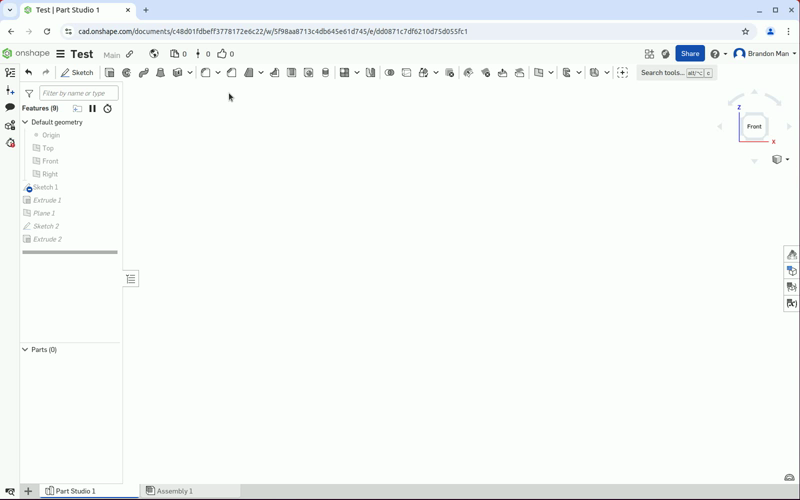
mouse_move(73, 352)
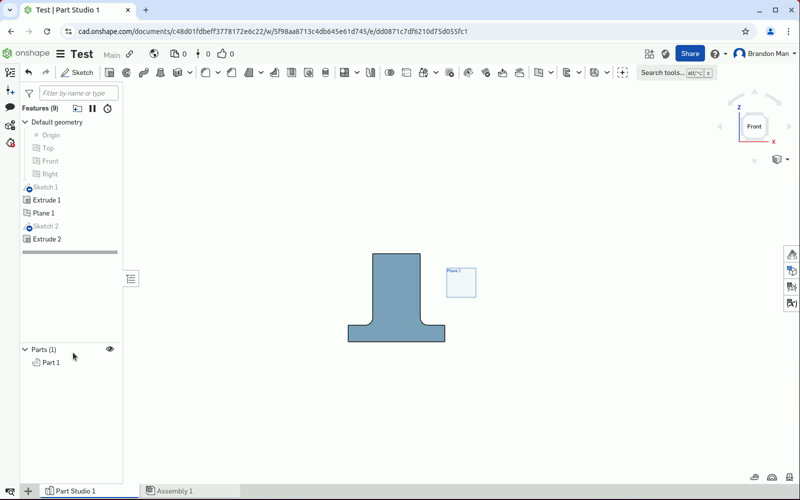
key(y)
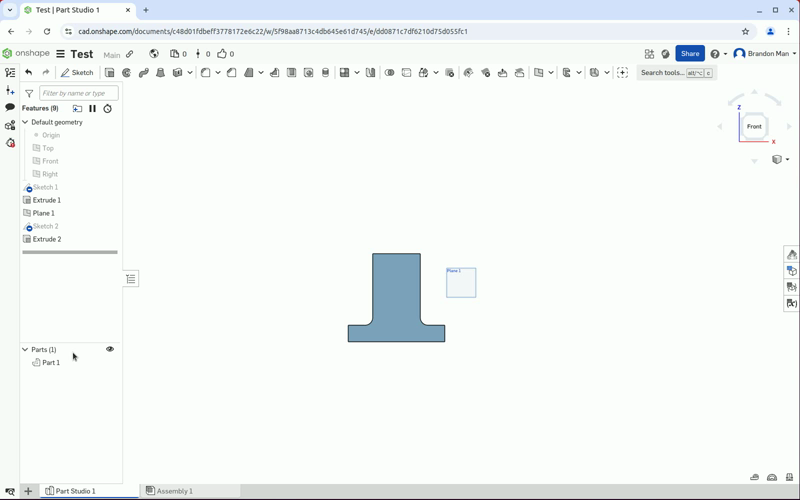
key(shift+p)
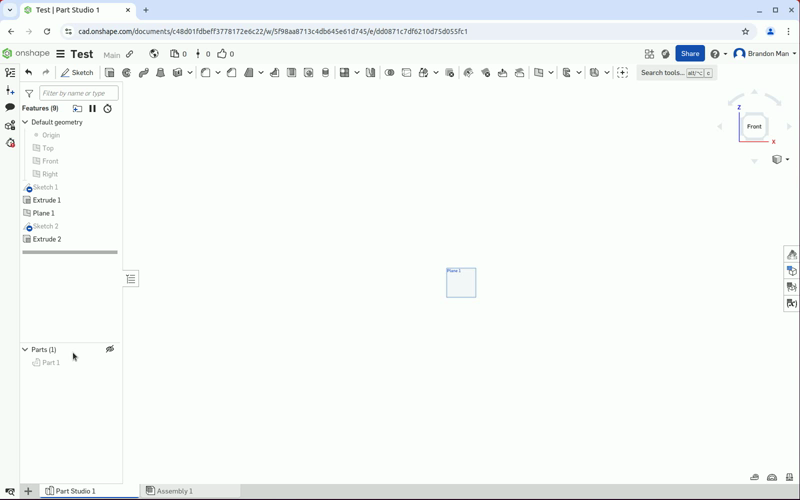
key(space)
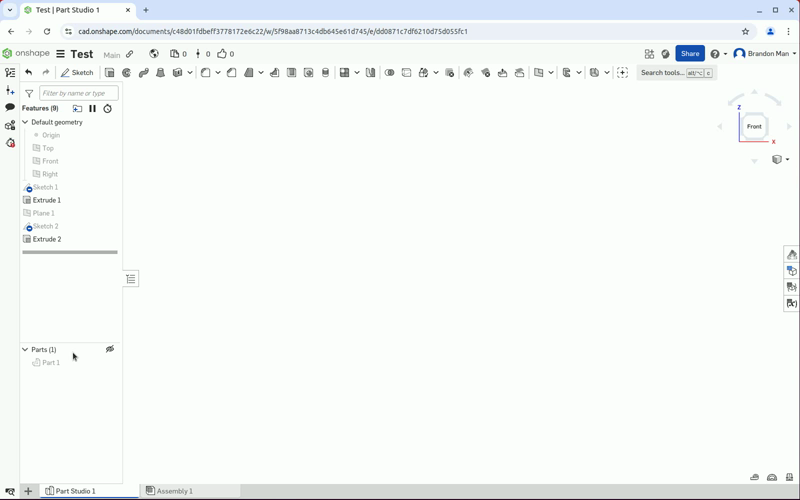
key_down(shift)
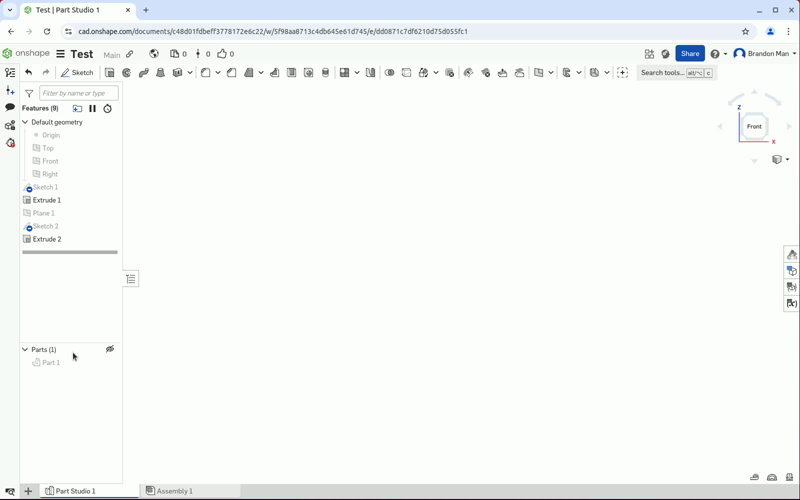
key(down)
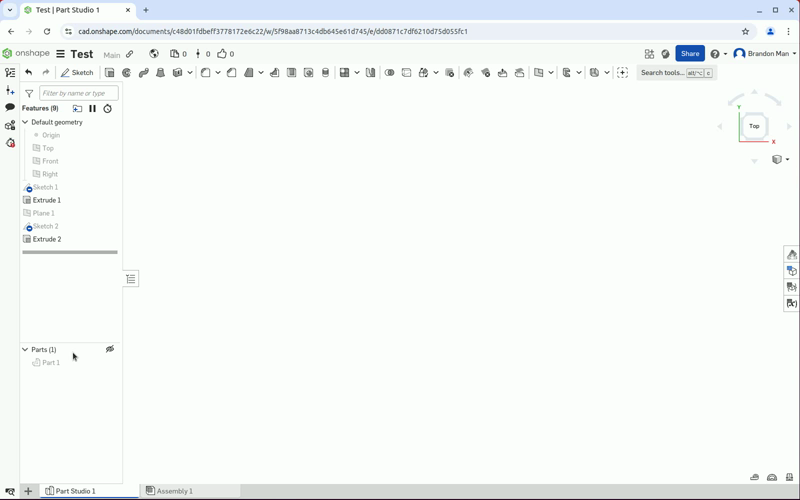
key_up(shift)
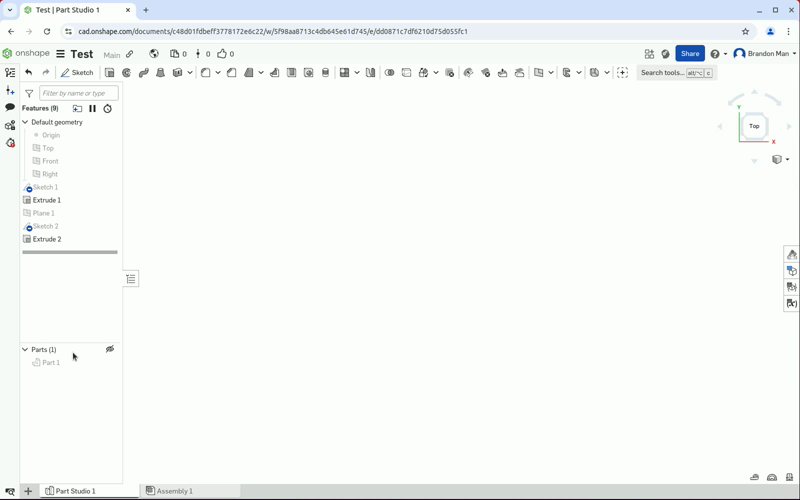
mouse_move(73, 352)
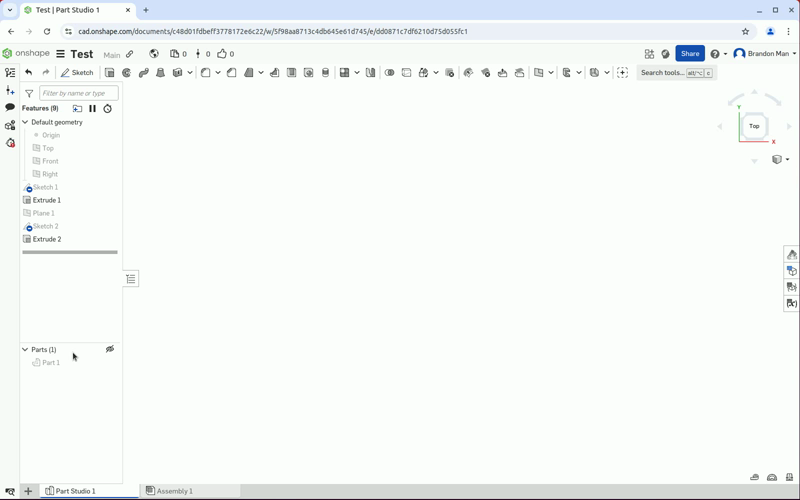
key(shift+y)
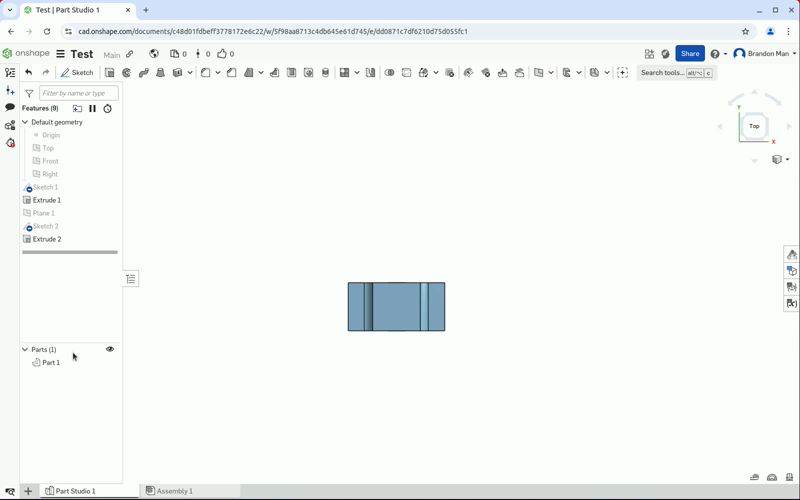
mouse_move(541, 75)
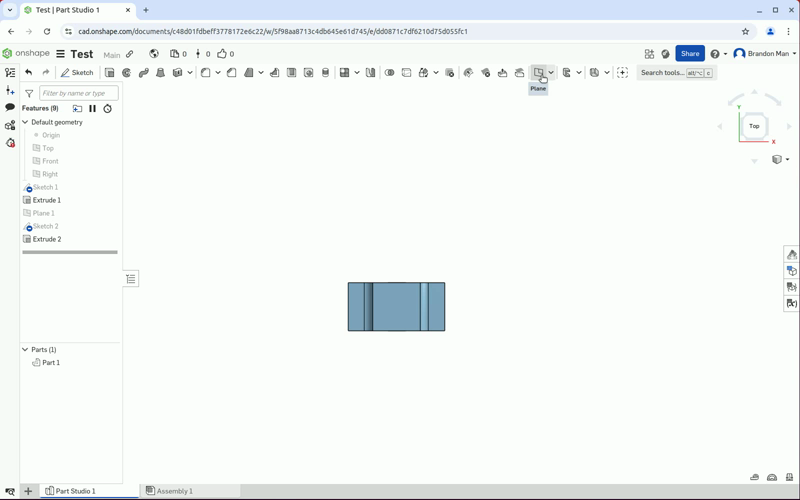
click(541, 75)
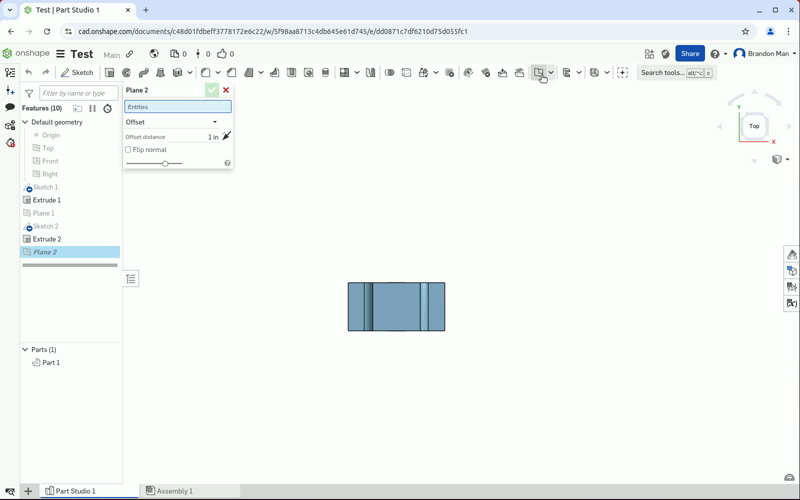
mouse_move(73, 150)
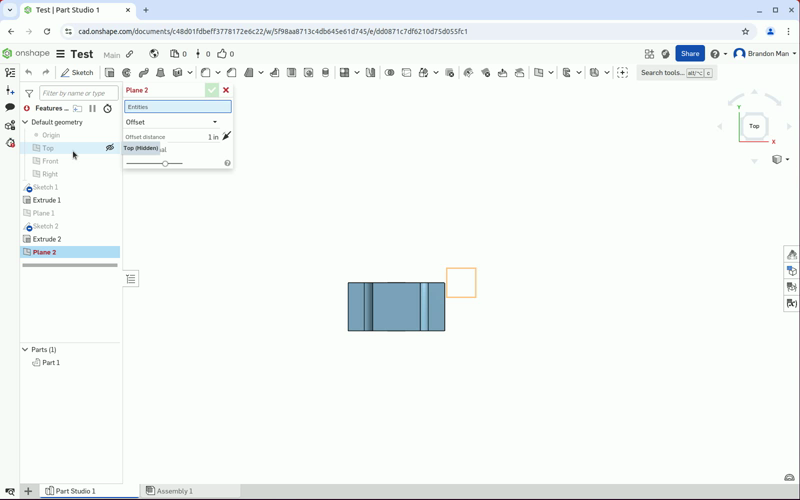
click(73, 150)
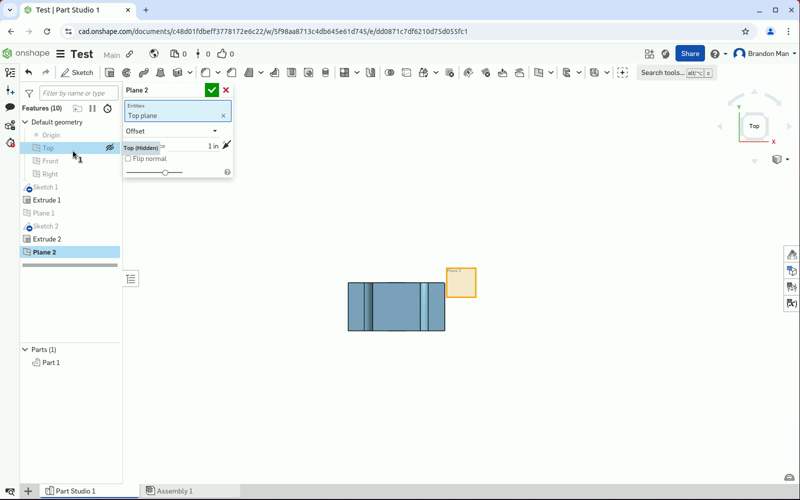
key(tab, 2)
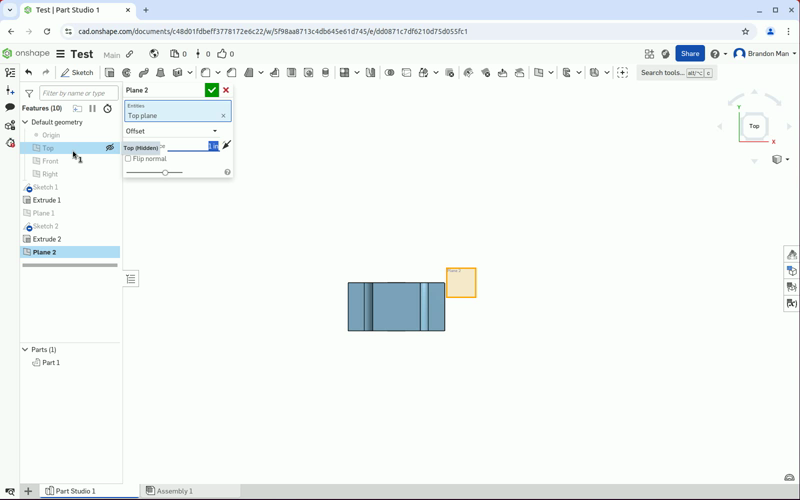
text(8.658)
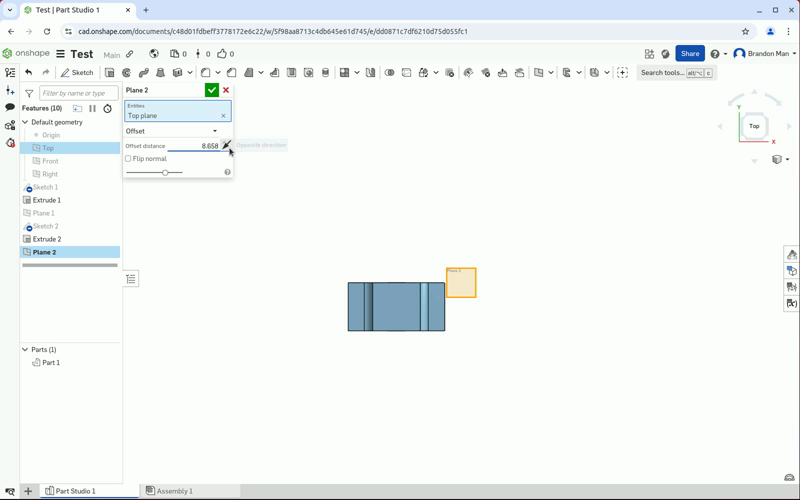
mouse_move(229, 147)
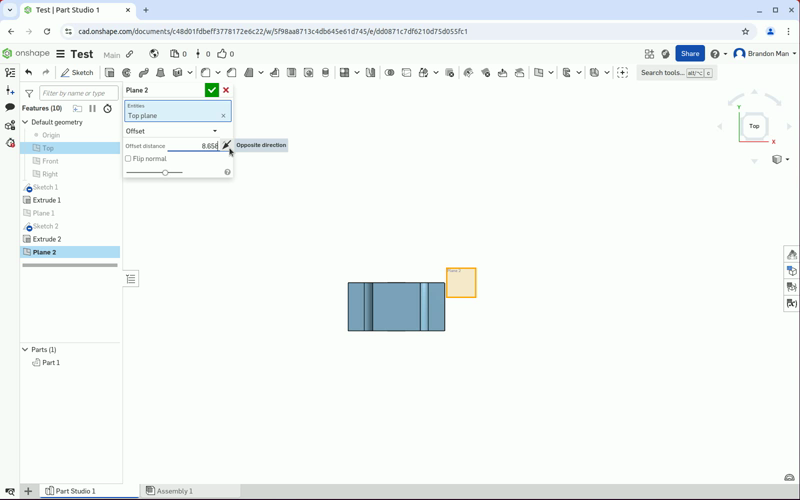
click(229, 147)
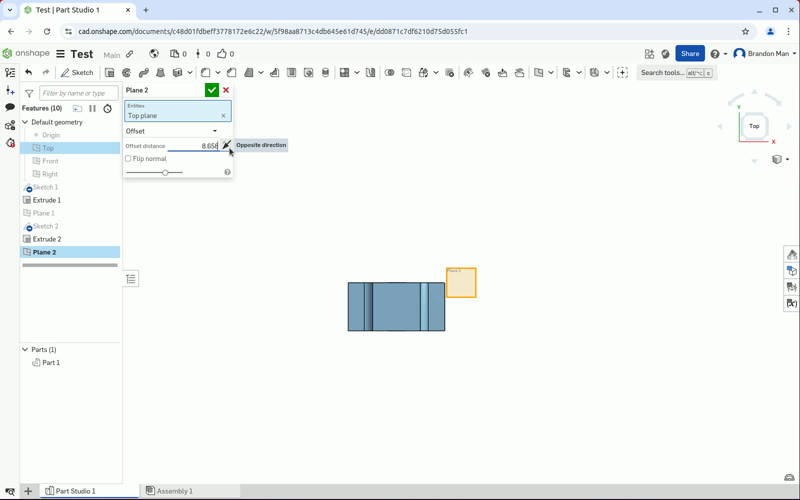
key(enter, 2)
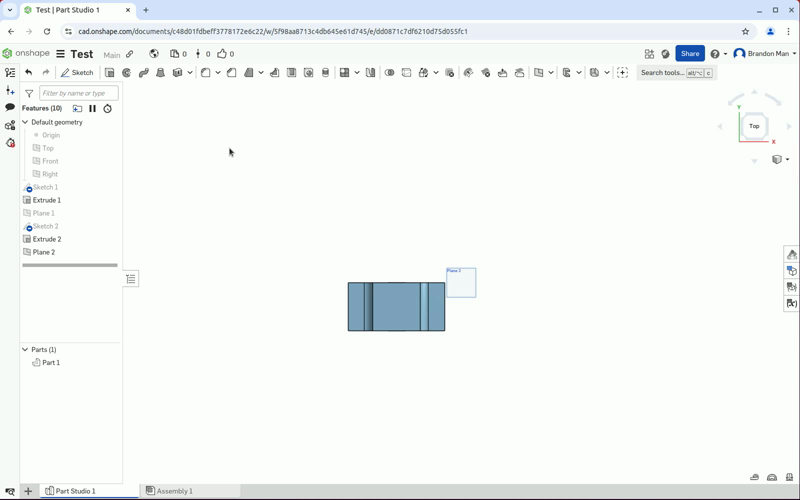
key(shift+s)
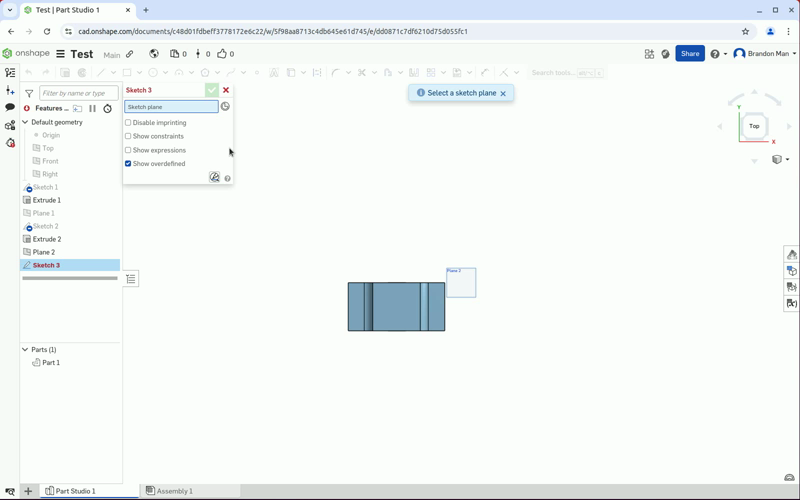
mouse_move(73, 254)
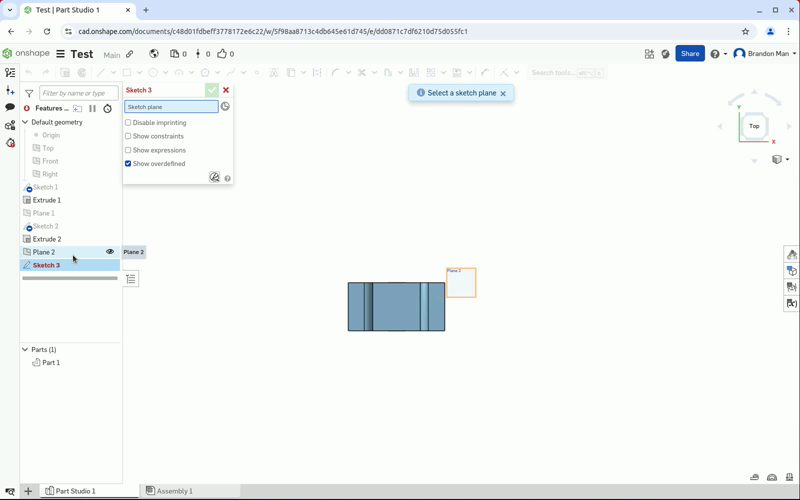
click(73, 254)
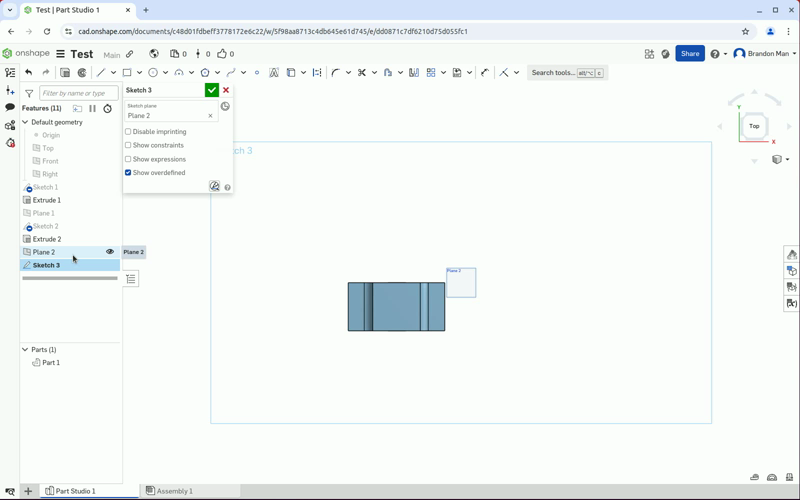
mouse_move(73, 352)
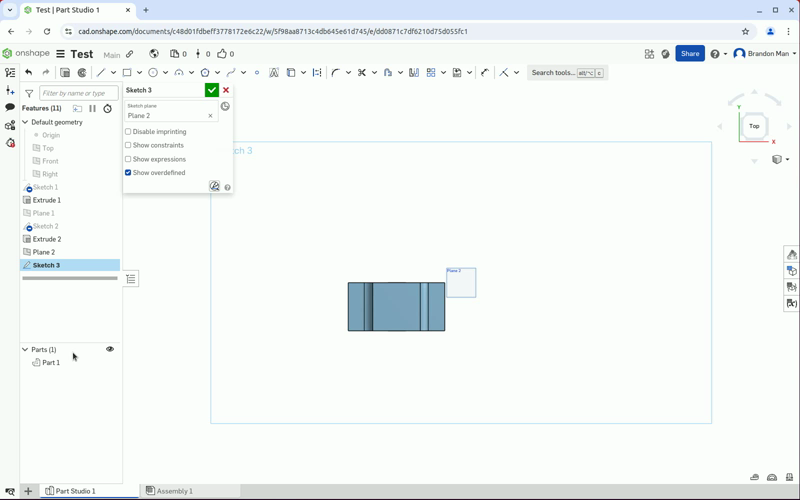
key(y)
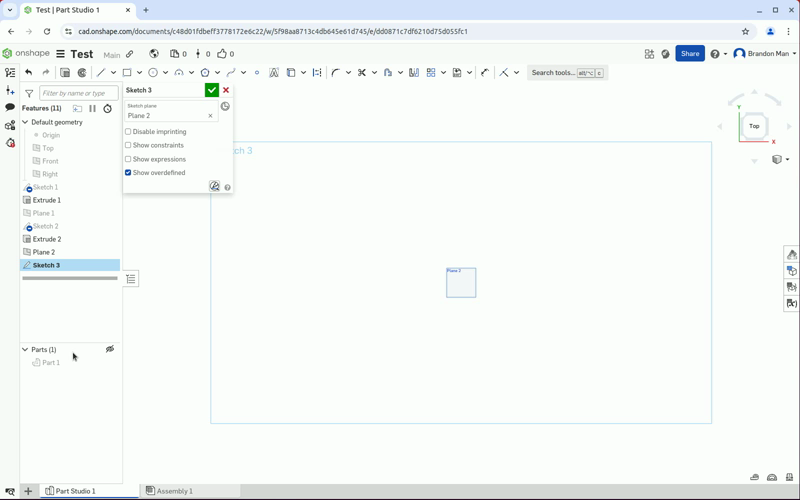
key(c)
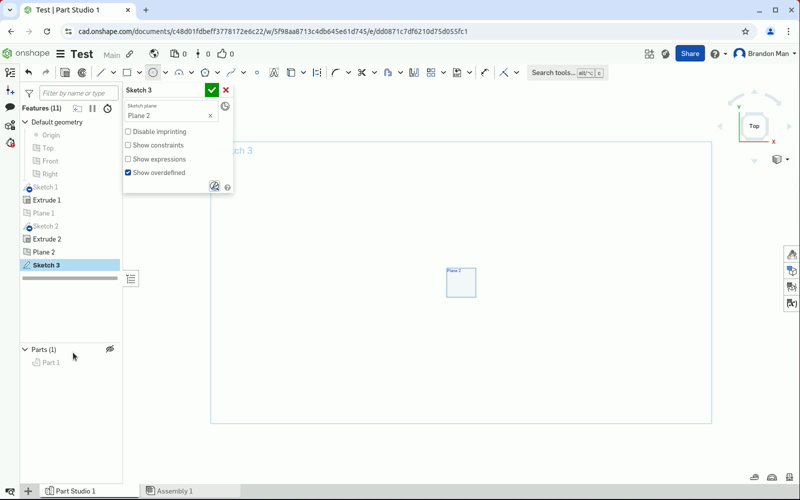
key_down(shift)
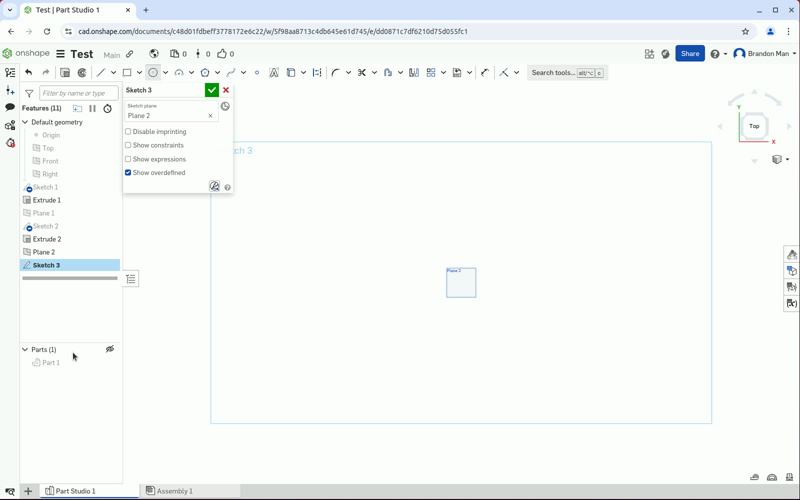
mouse_move(437, 307)
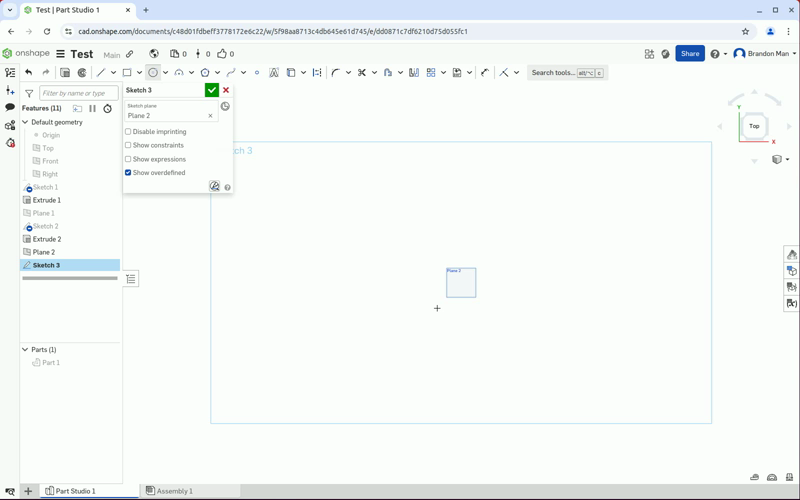
click(437, 307)
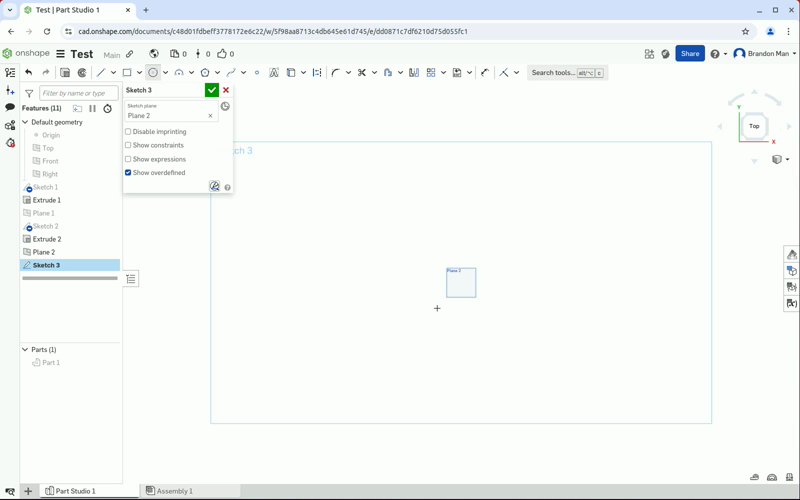
key_up(shift)
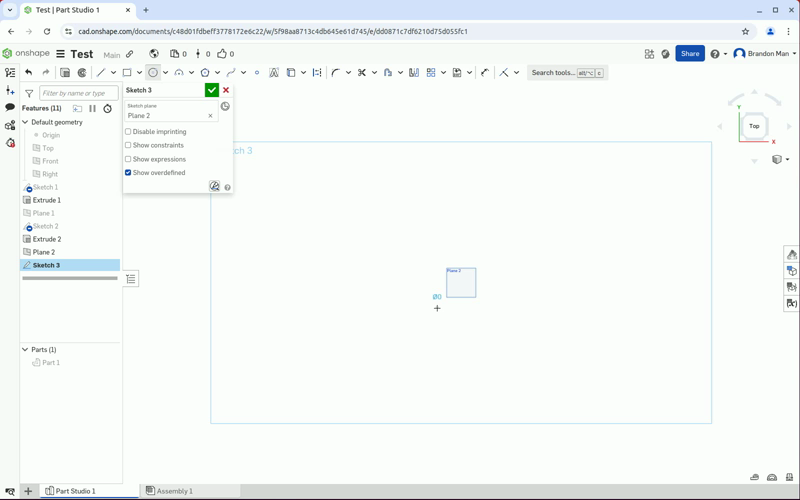
mouse_move(444, 307)
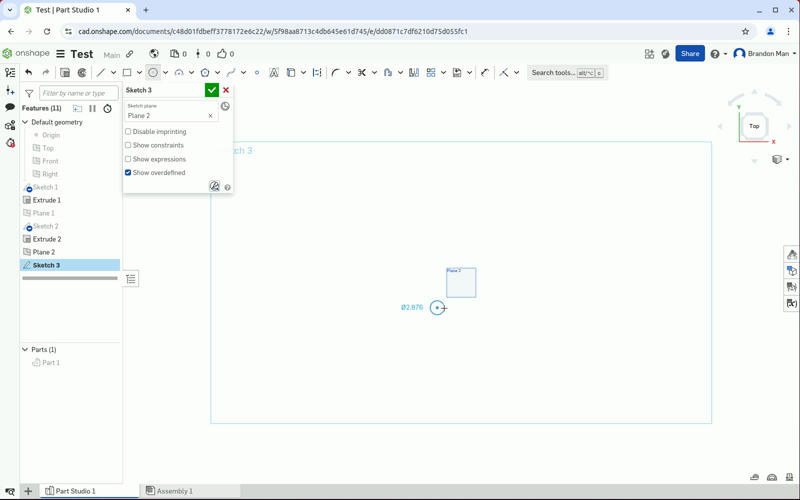
click(444, 307)
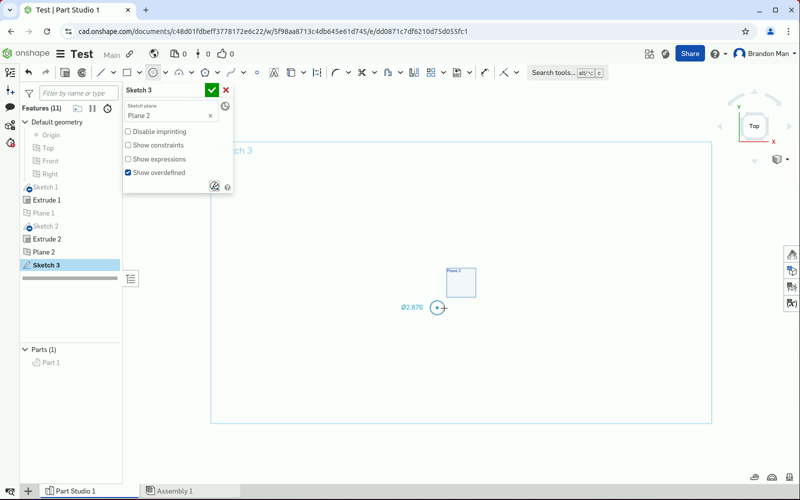
key(esc)
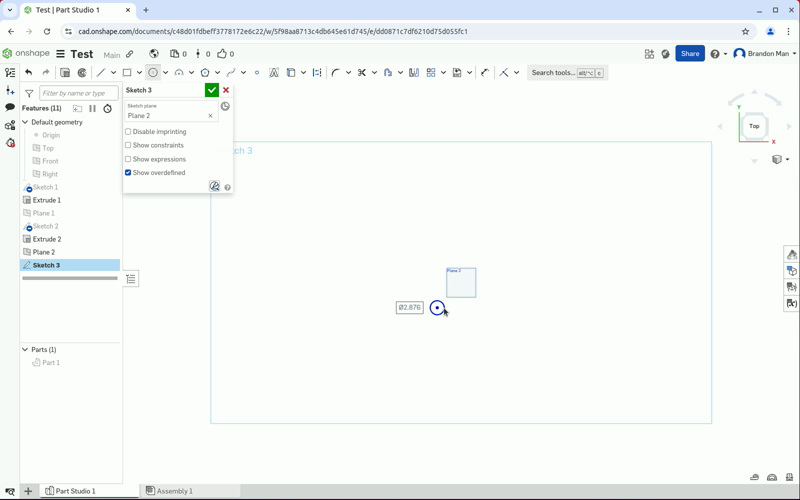
mouse_move(433, 308)
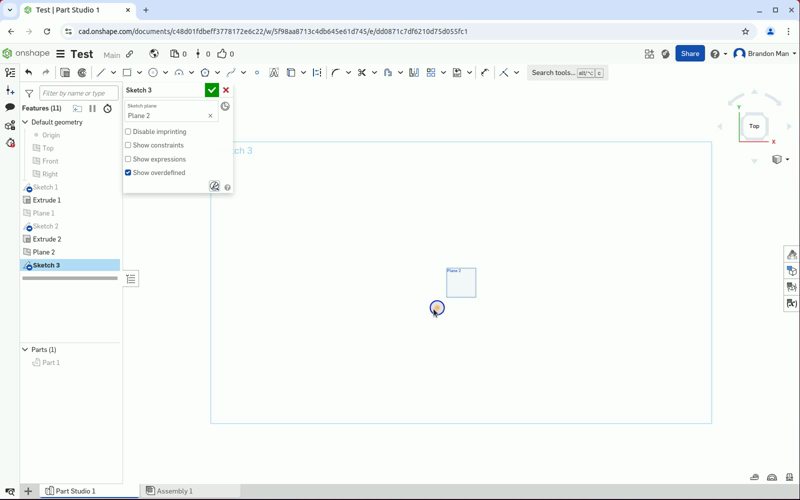
scroll(6)
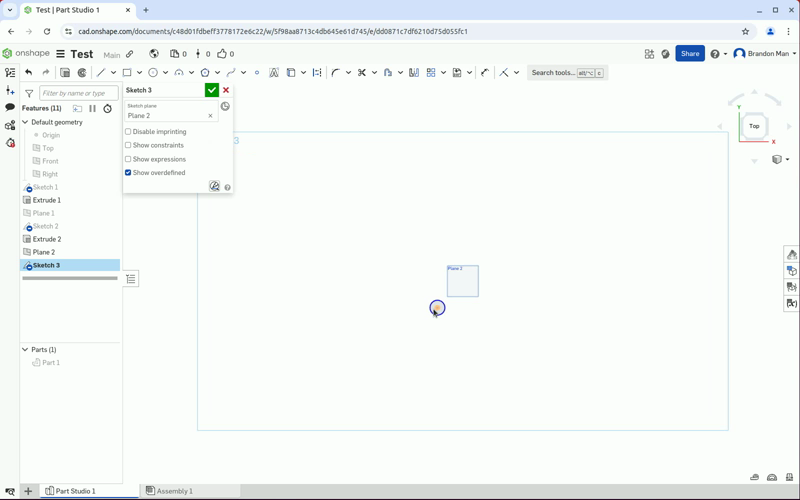
scroll(6)
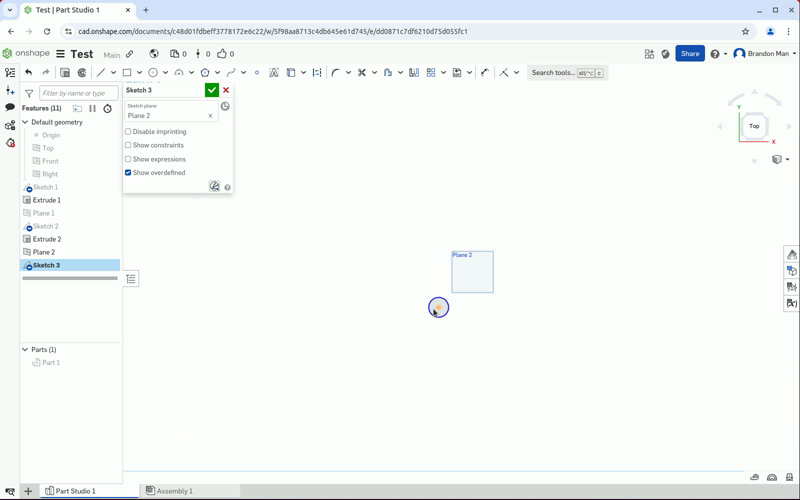
scroll(6)
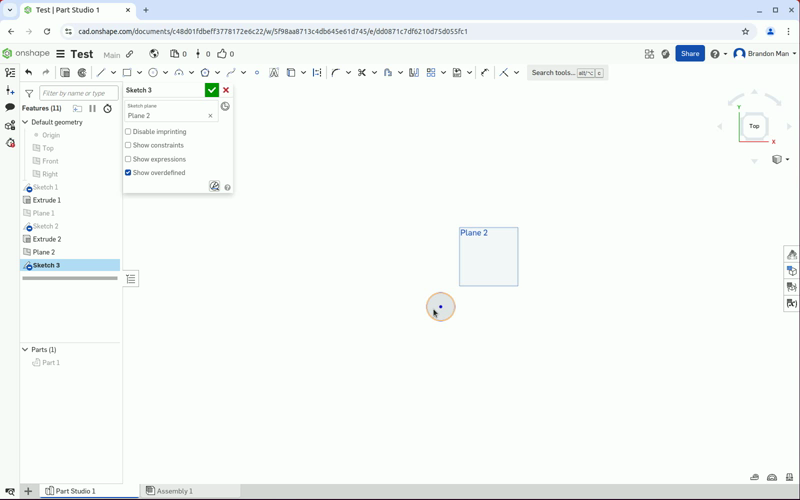
scroll(6)
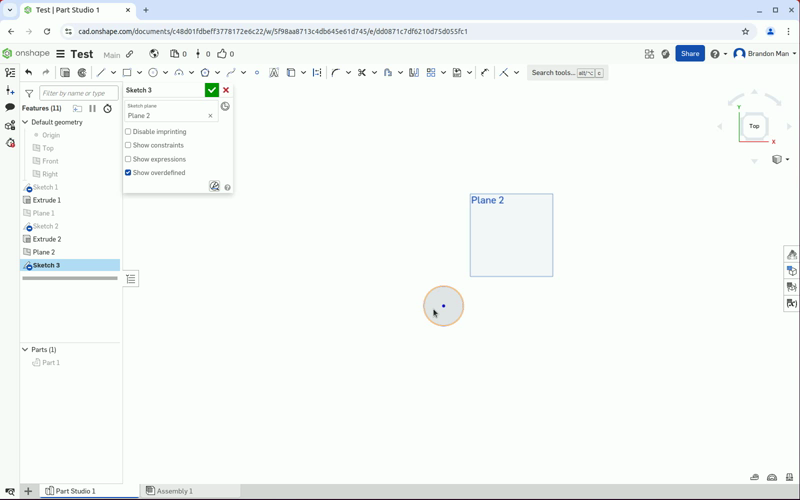
scroll(6)
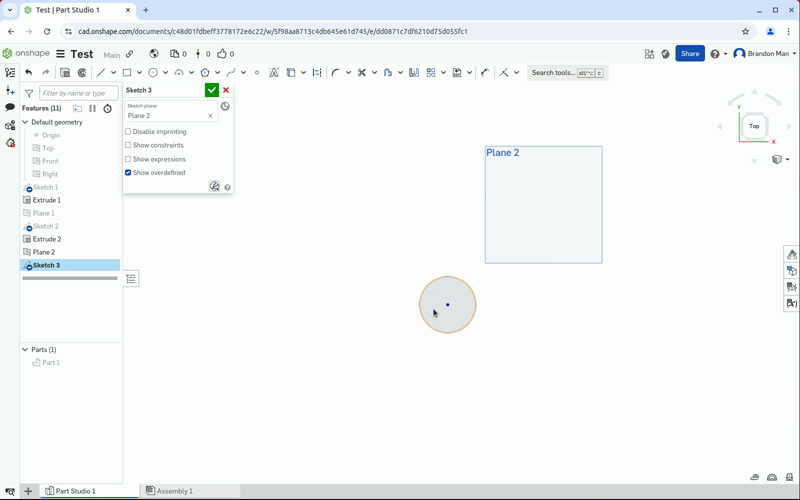
scroll(6)
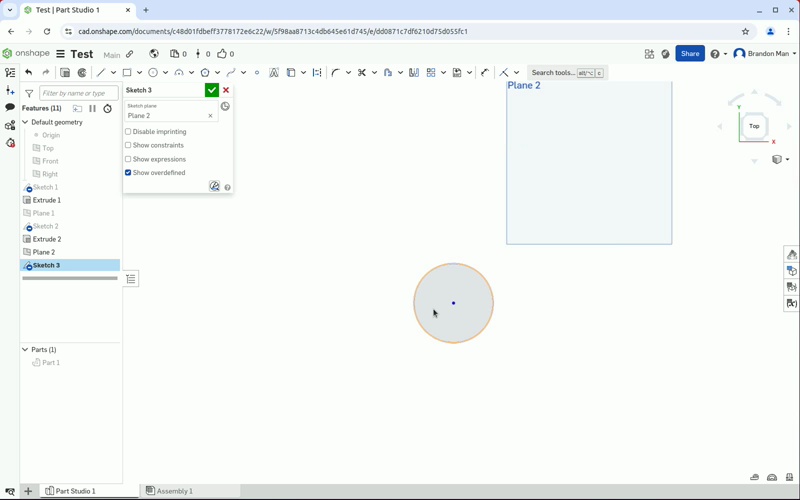
scroll(6)
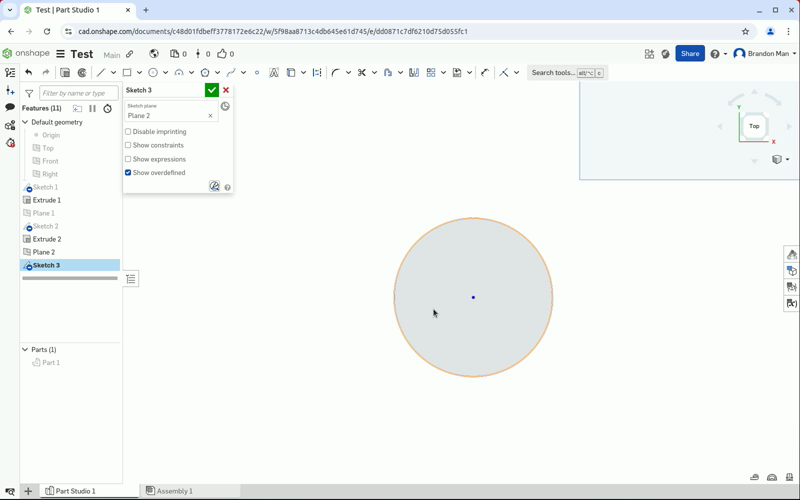
click(433, 308)
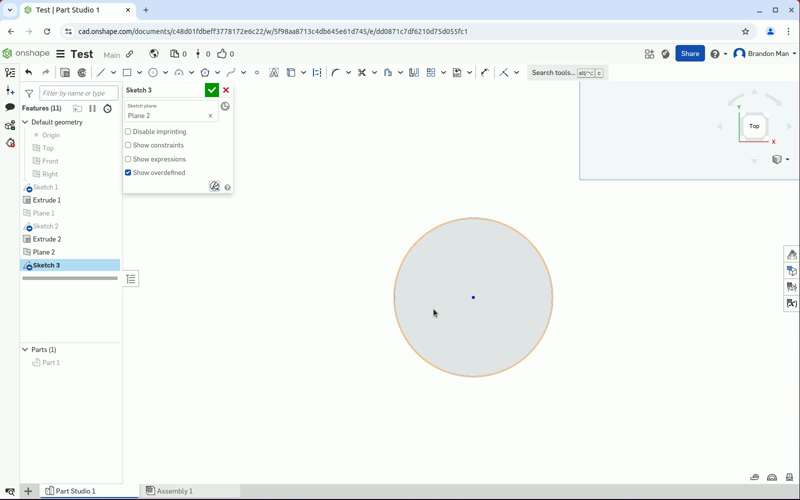
scroll(-6)
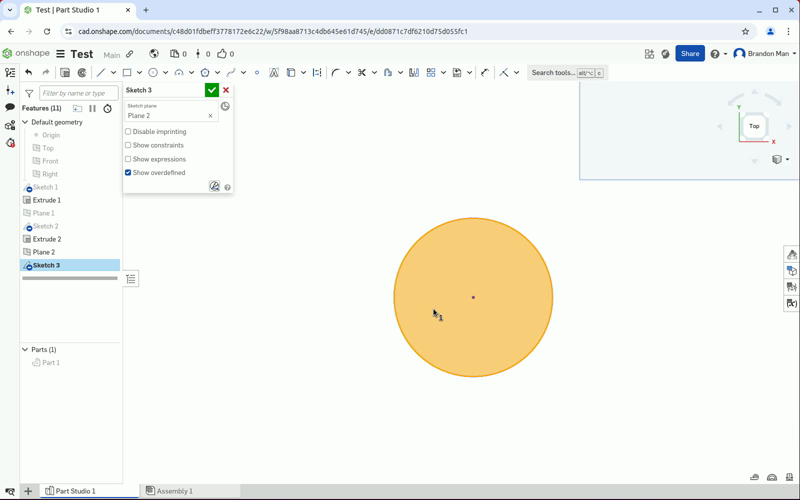
scroll(-6)
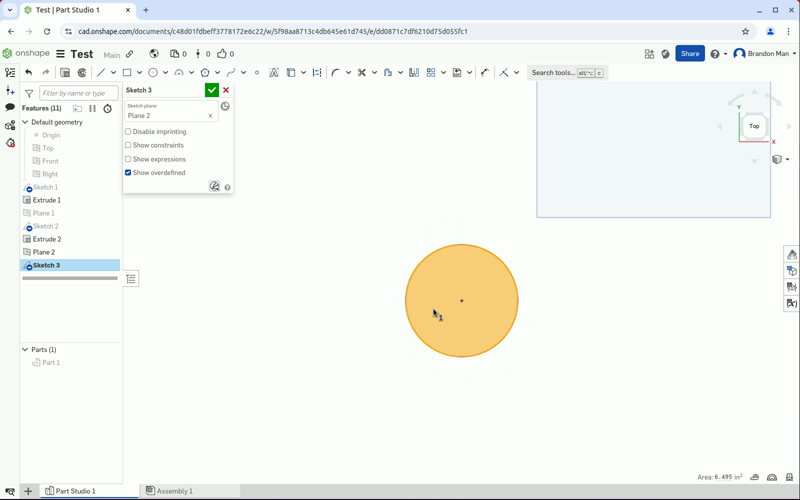
scroll(-6)
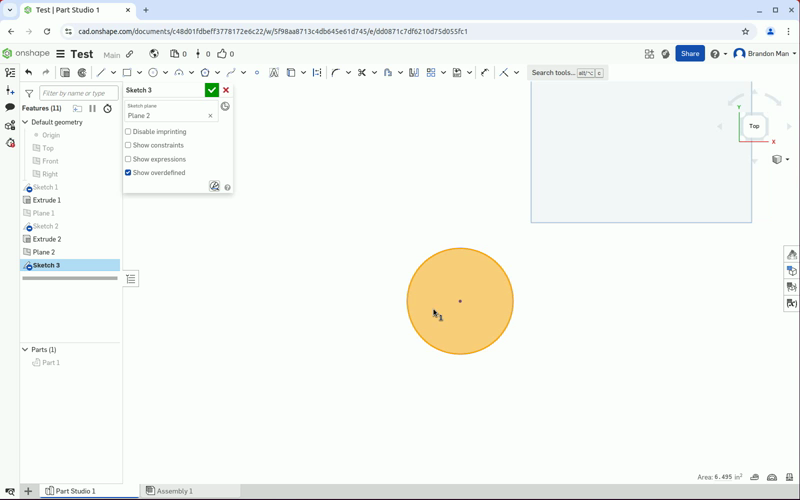
scroll(-6)
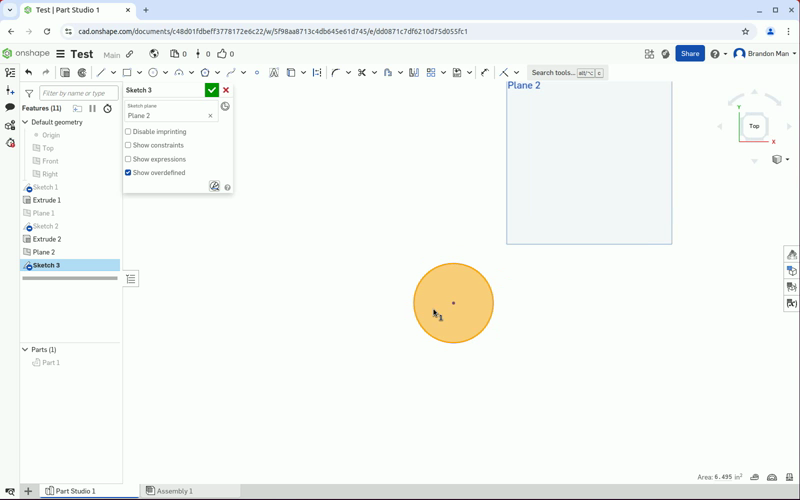
scroll(-6)
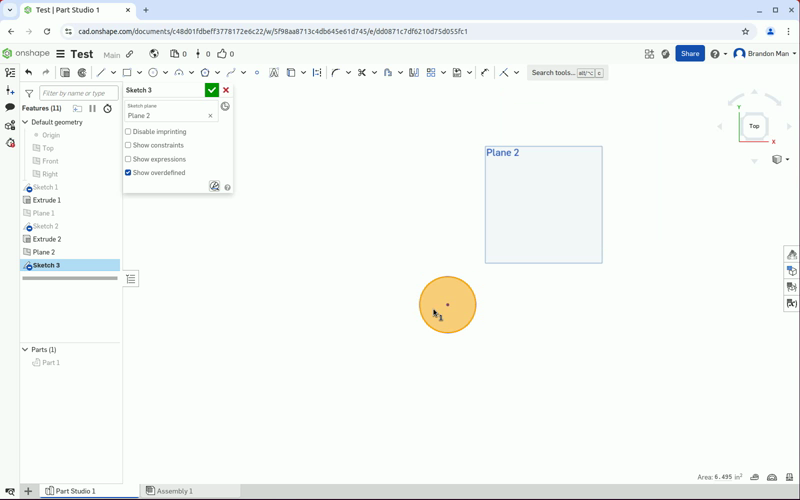
scroll(-6)
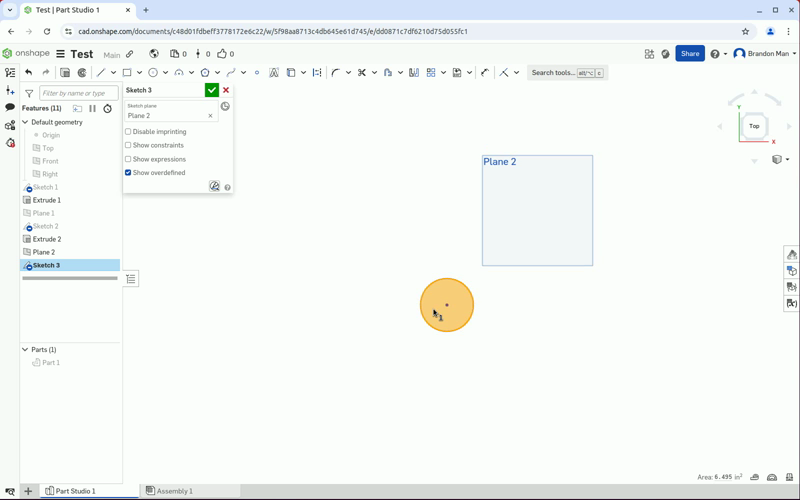
scroll(-6)
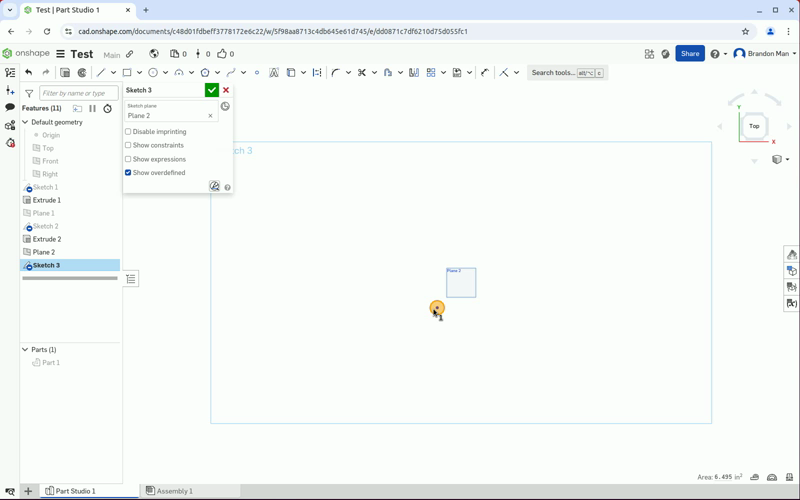
mouse_move(73, 352)
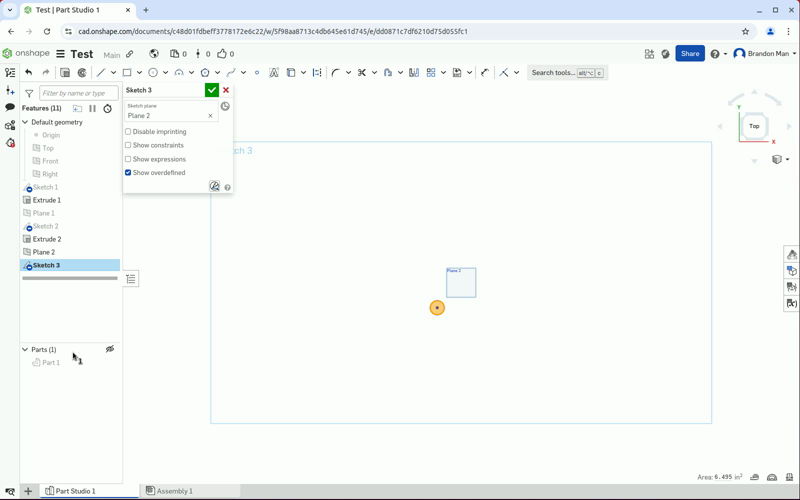
key(shift+y)
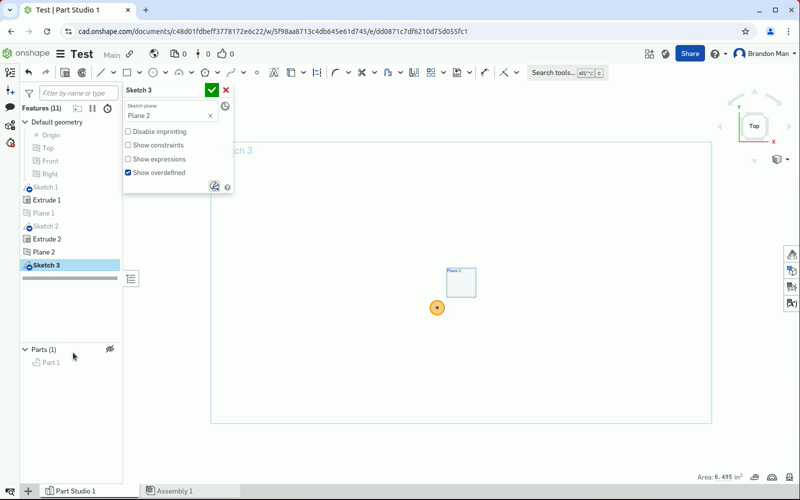
key(shift+e)
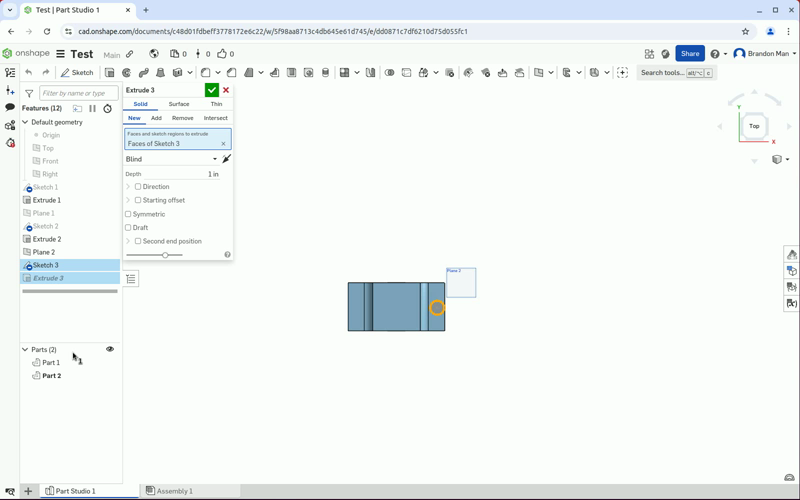
mouse_move(143, 106)
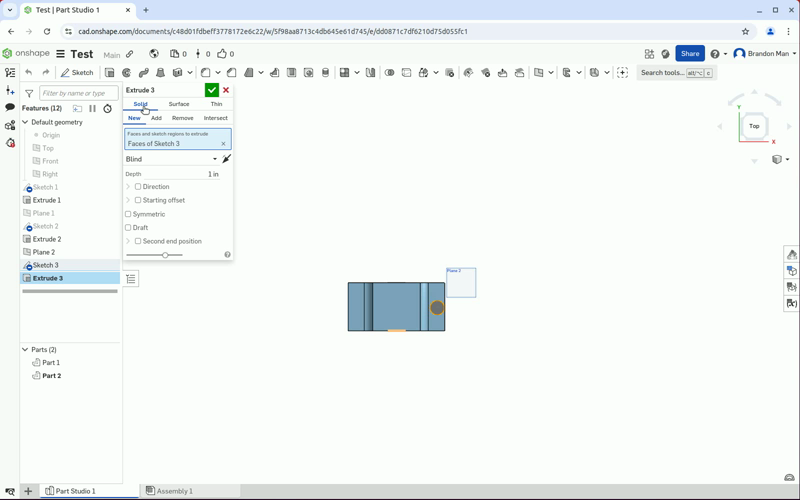
click(143, 106)
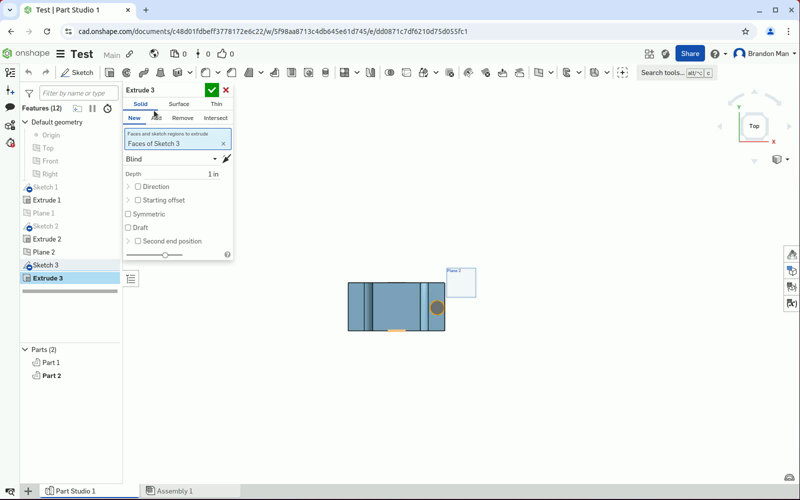
mouse_move(186, 120)
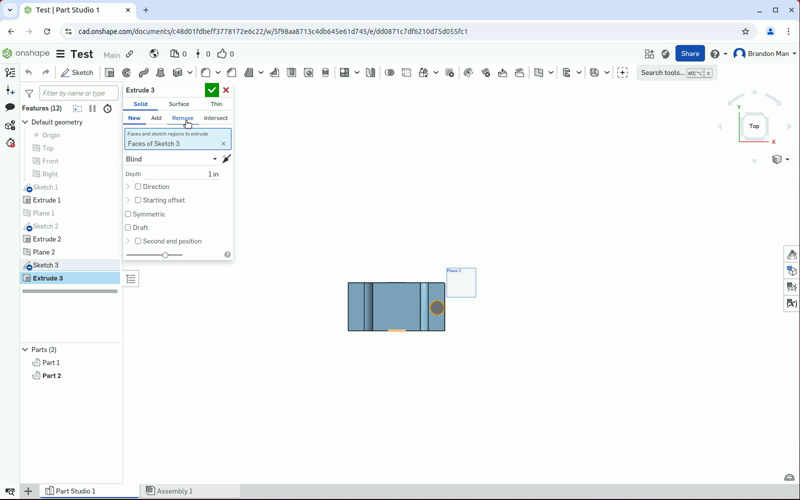
click(186, 120)
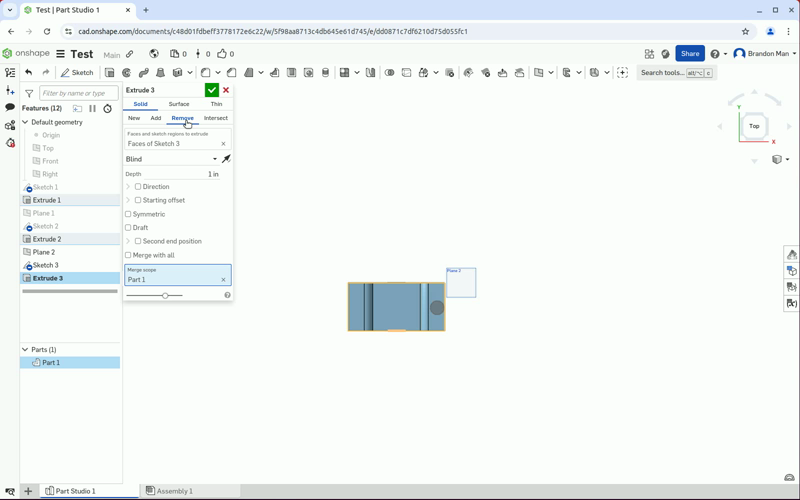
key(tab, 4)
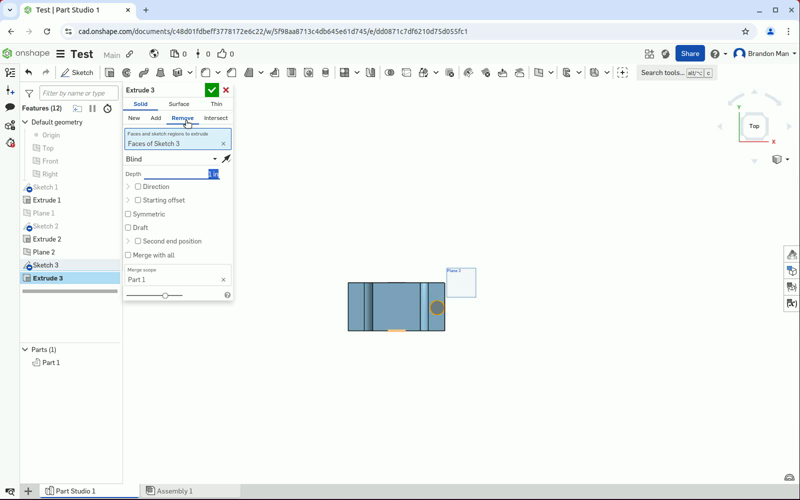
text(16.609)
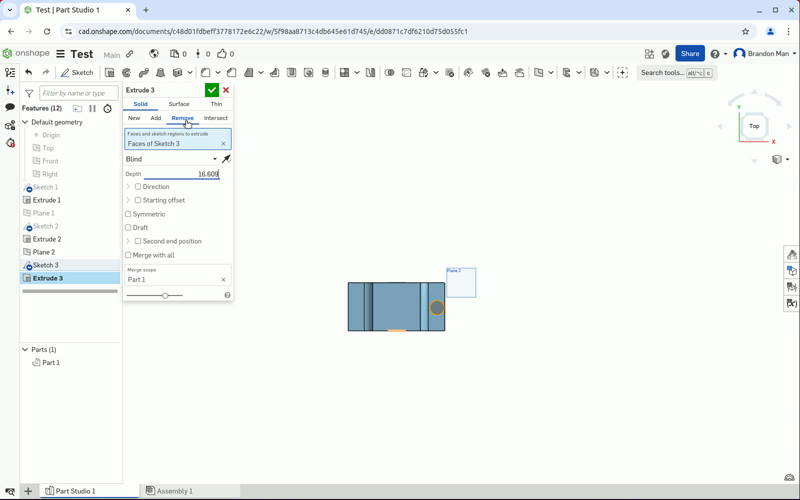
key(tab, 6)
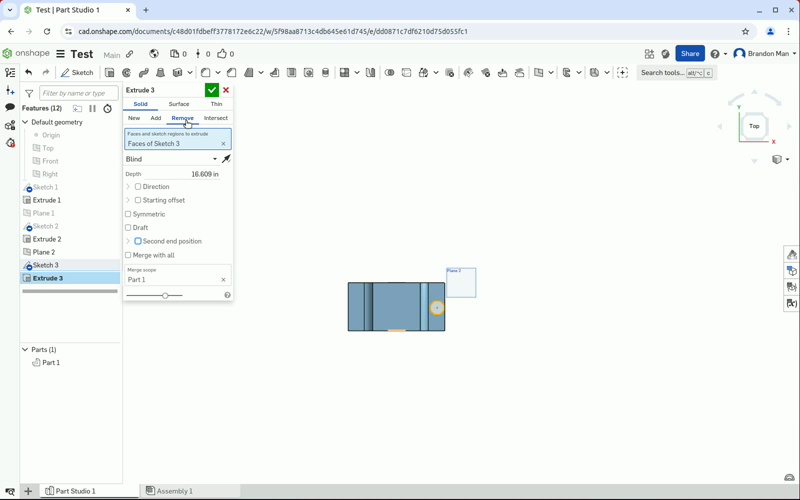
key(space)
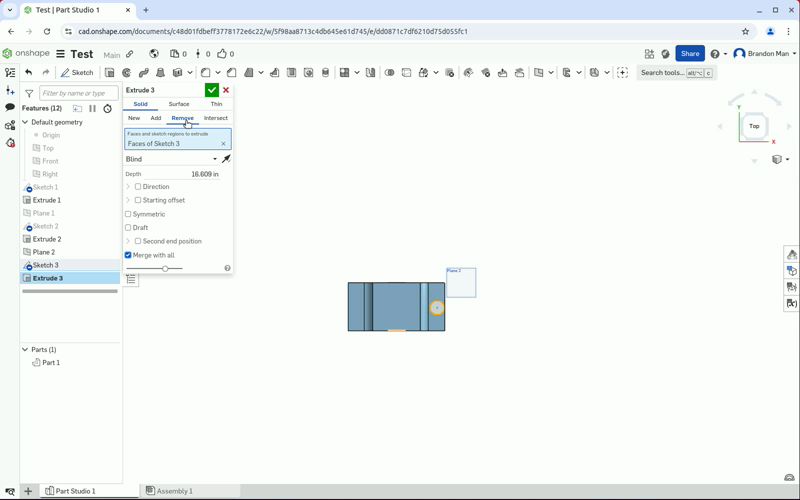
key(enter)
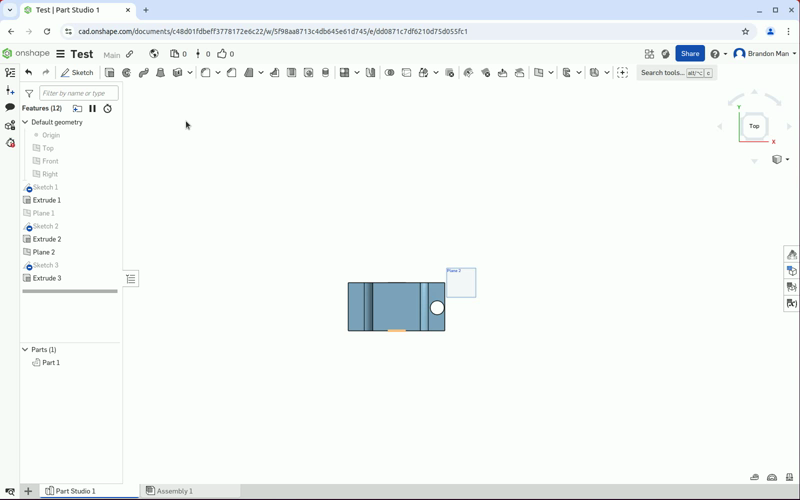
key(shift+h)
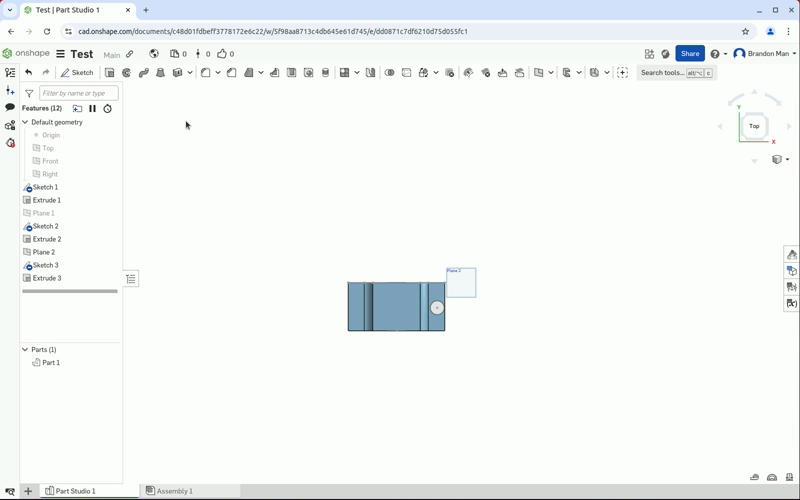
key(shift+h)
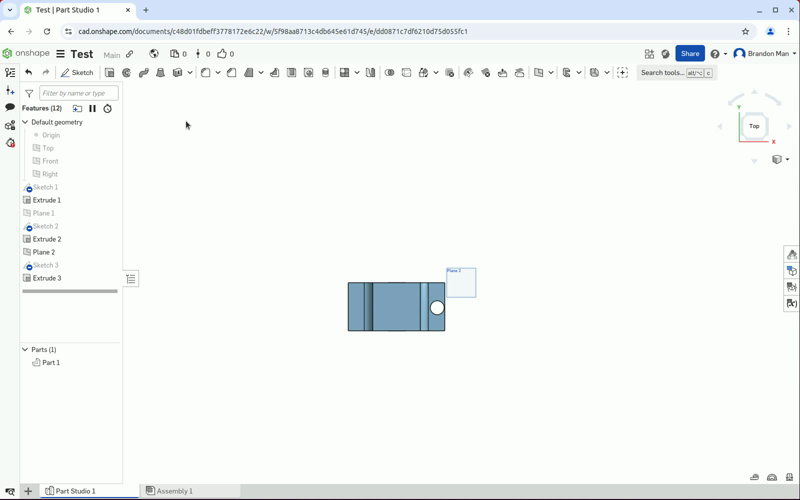
mouse_move(73, 189)
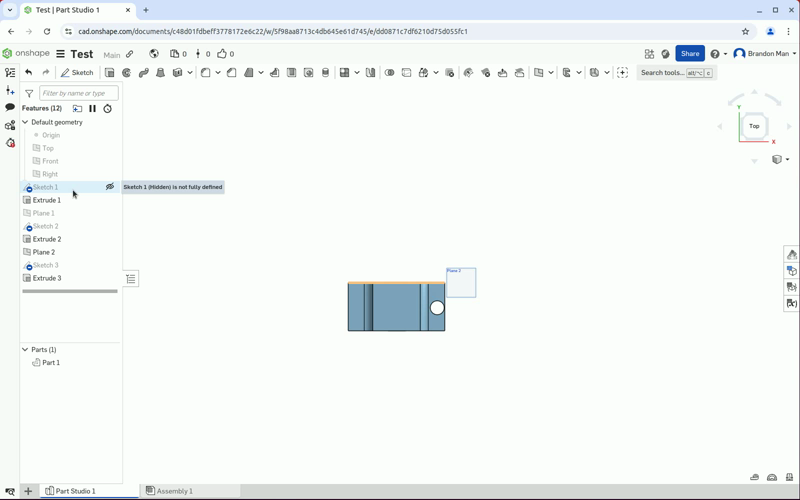
click(73, 189)
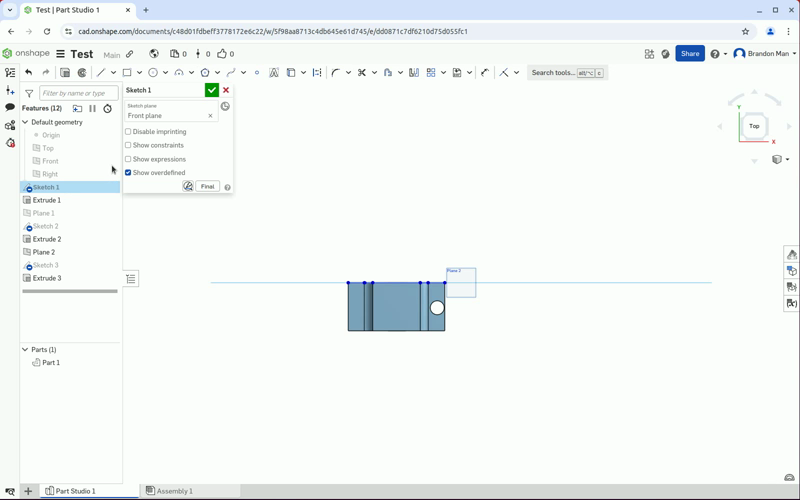
mouse_move(229, 92)
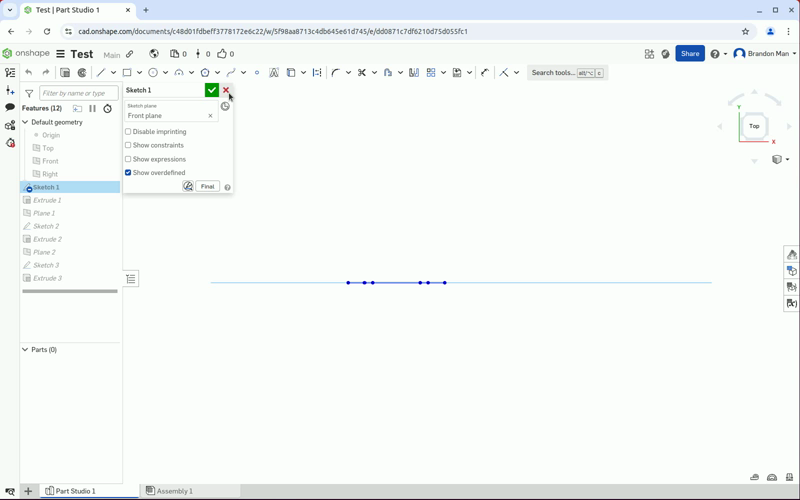
click(229, 92)
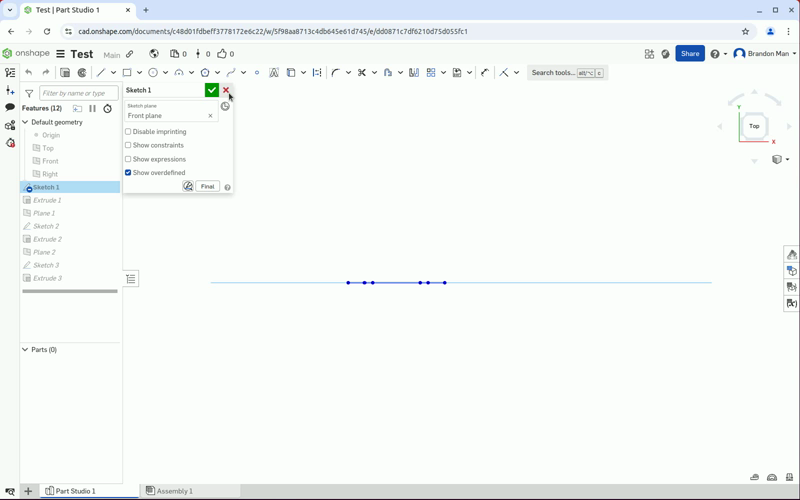
key(shift+s)
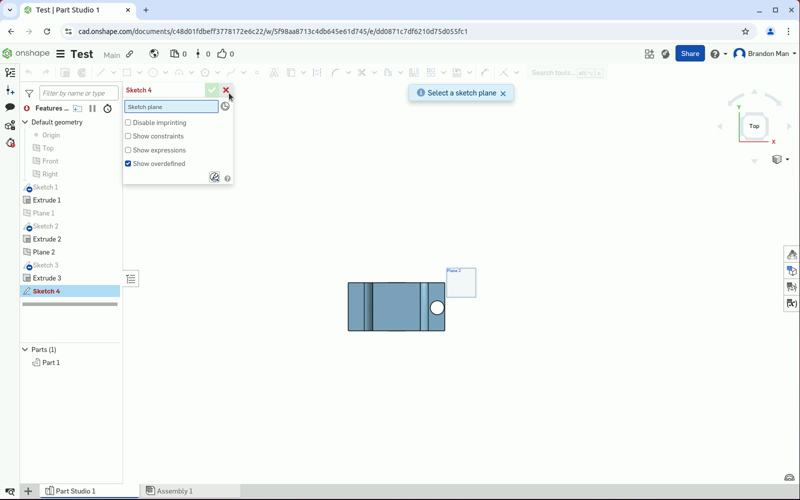
mouse_move(73, 254)
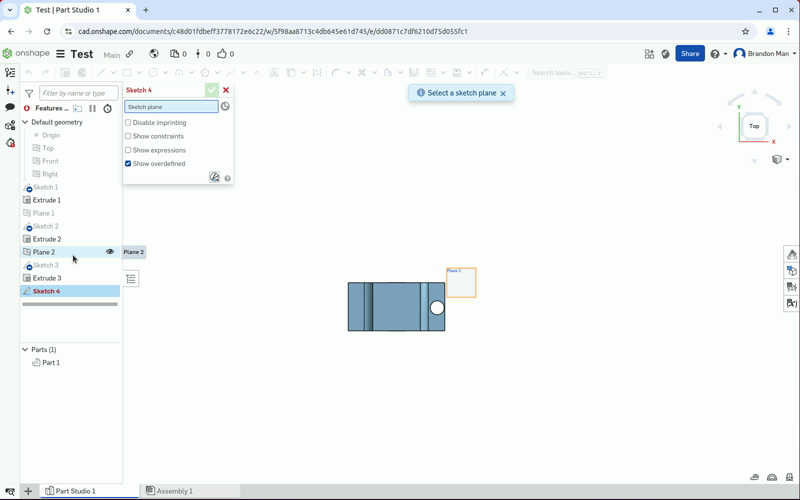
click(73, 254)
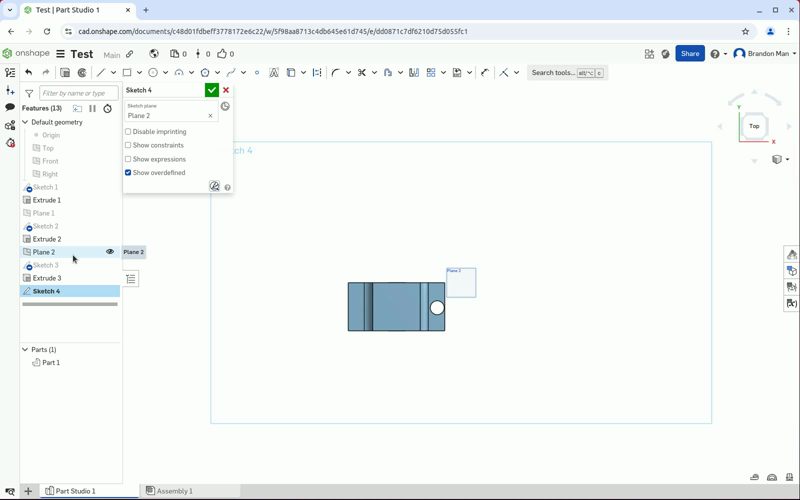
mouse_move(73, 352)
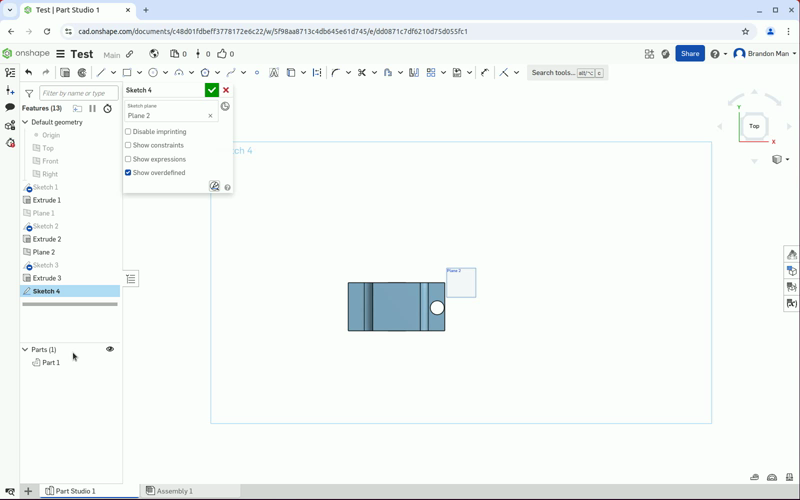
key(y)
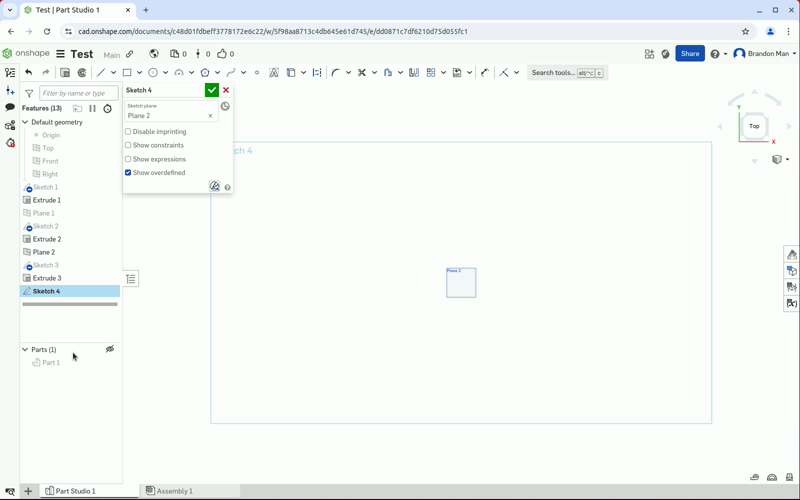
key(c)
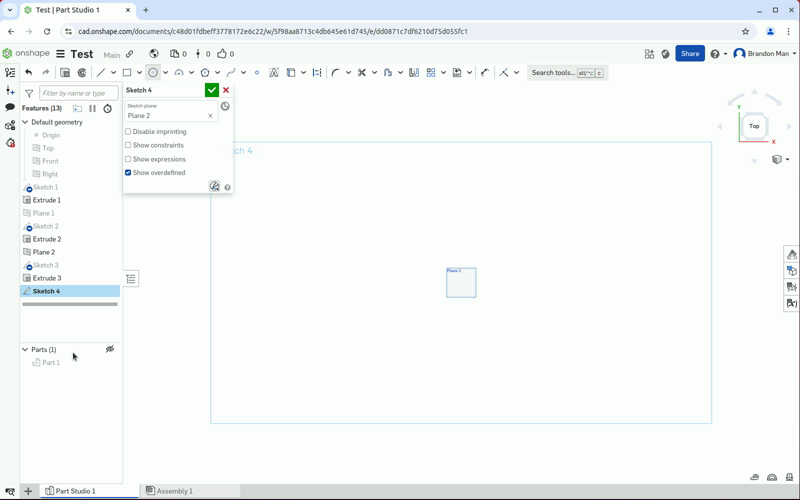
key_down(shift)
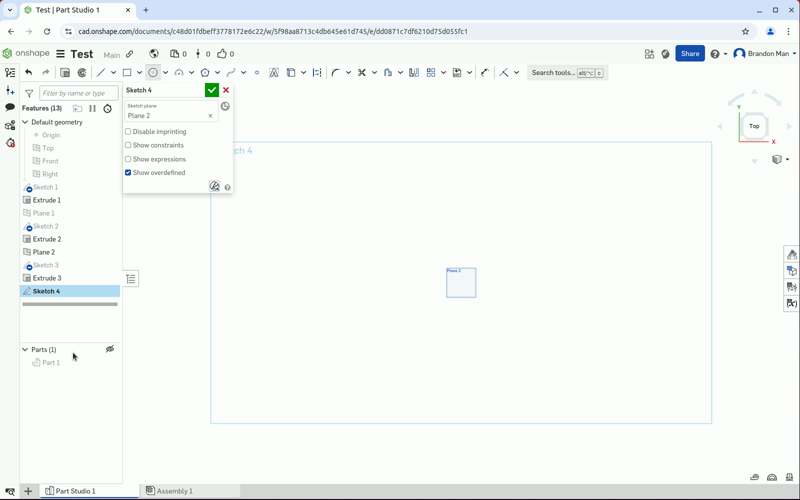
mouse_move(356, 307)
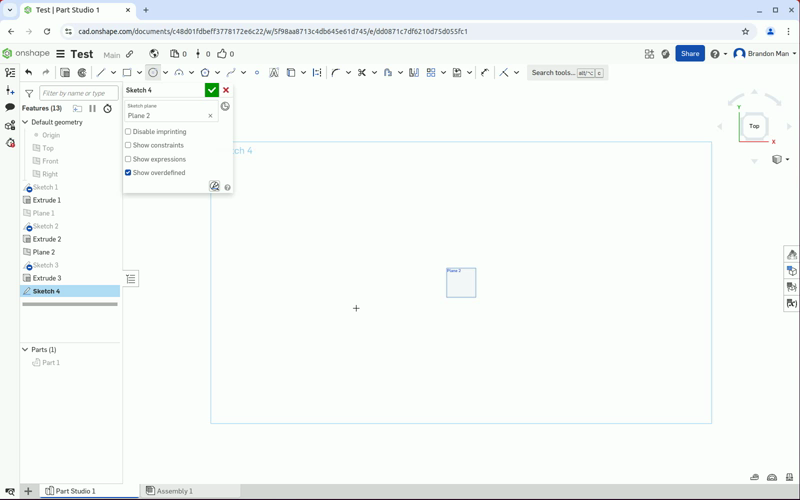
click(356, 307)
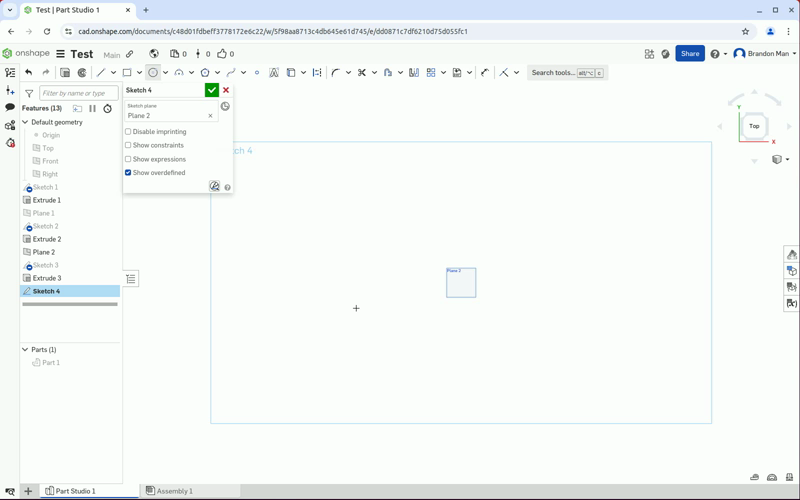
key_up(shift)
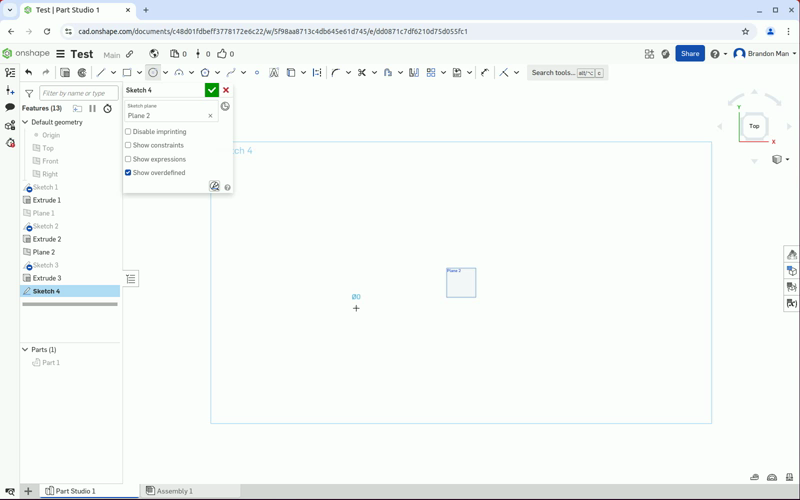
mouse_move(363, 307)
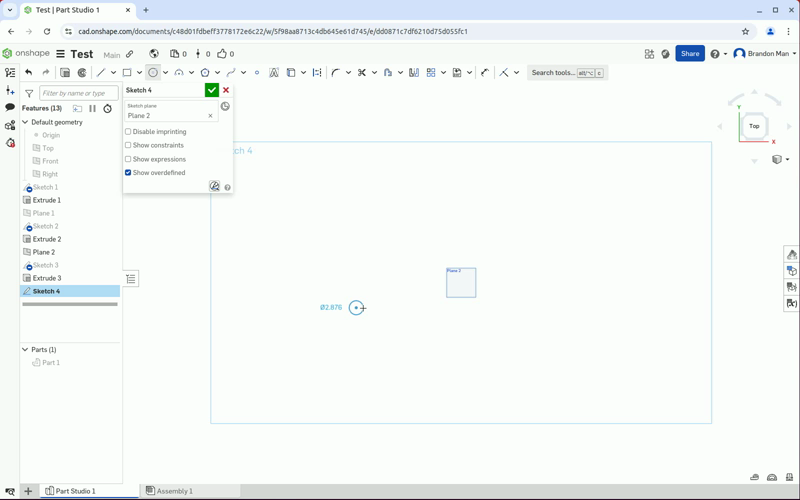
click(363, 307)
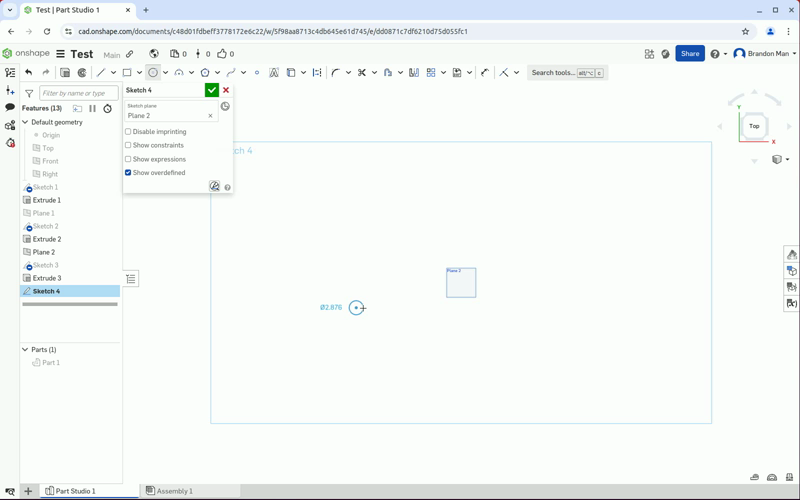
key(esc)
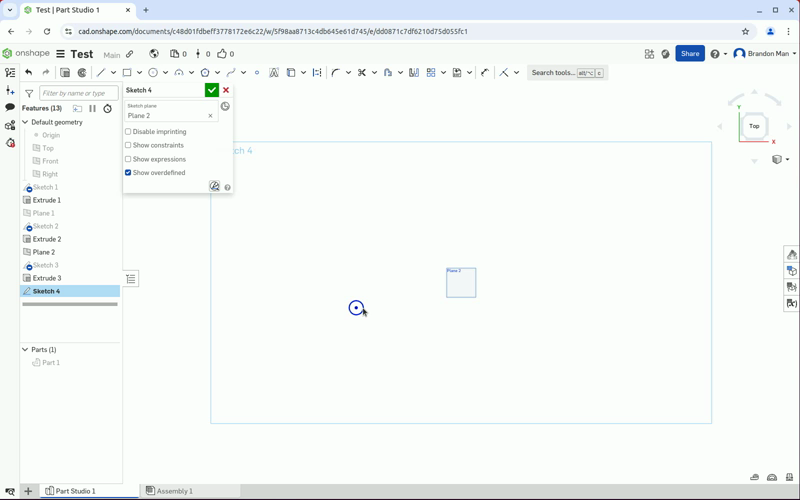
mouse_move(354, 306)
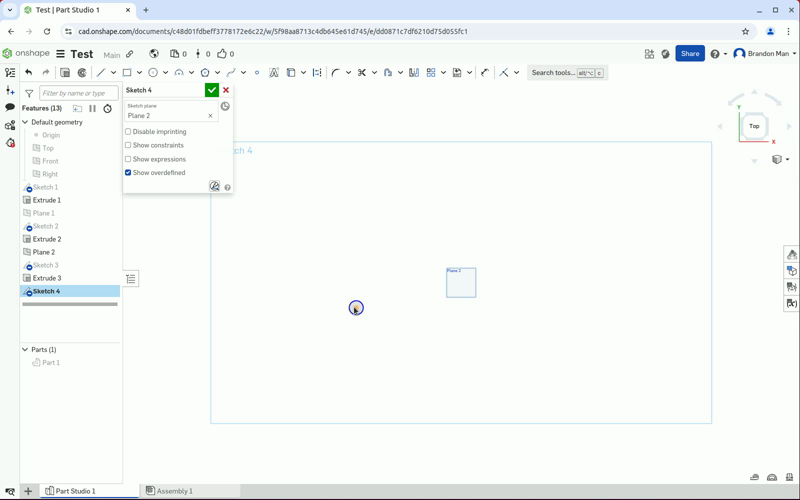
scroll(6)
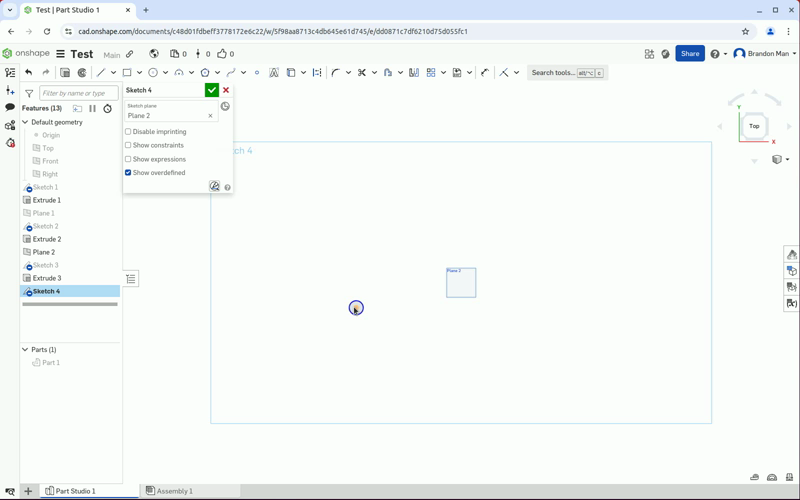
scroll(6)
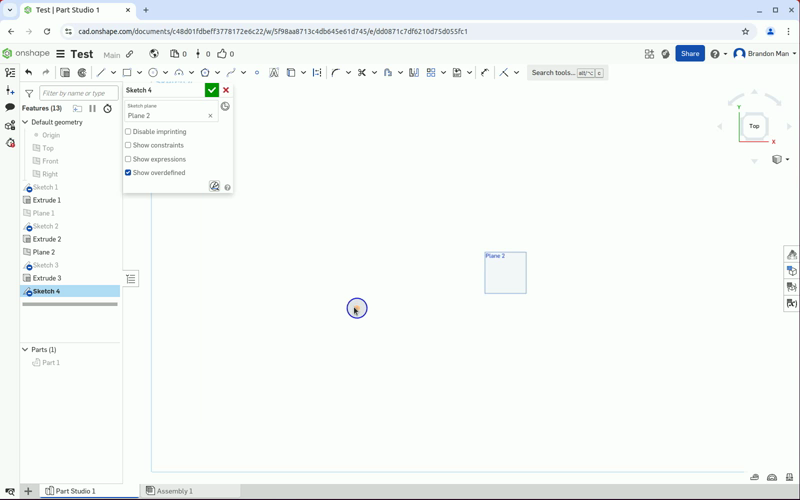
scroll(6)
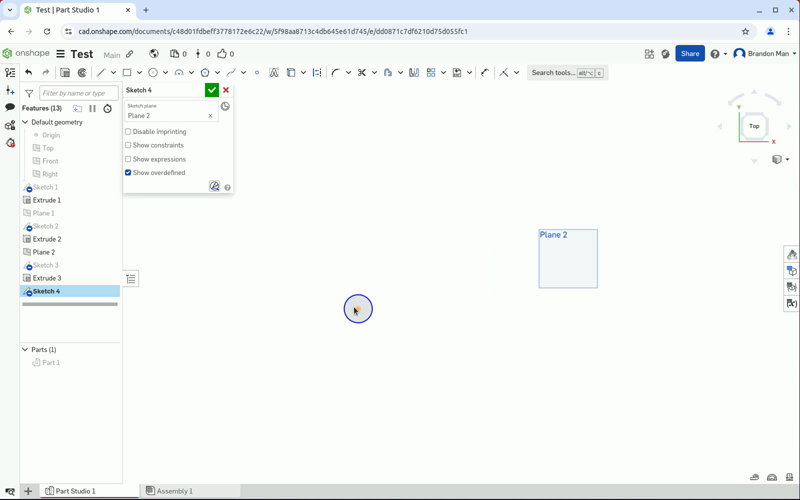
scroll(6)
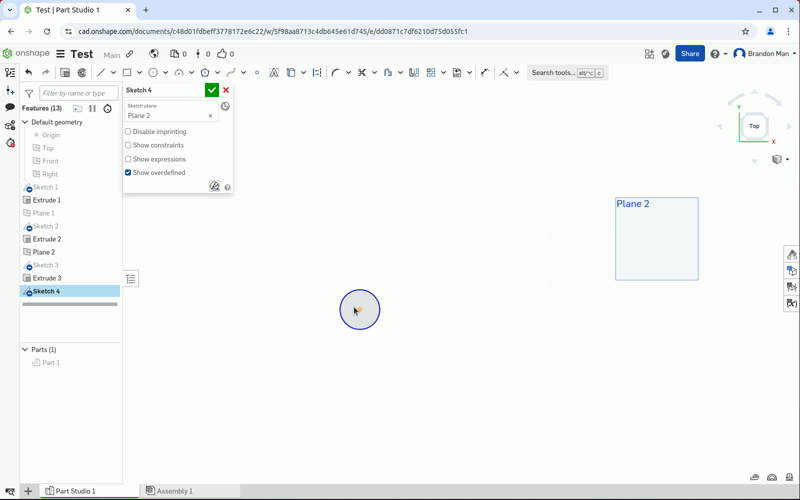
scroll(6)
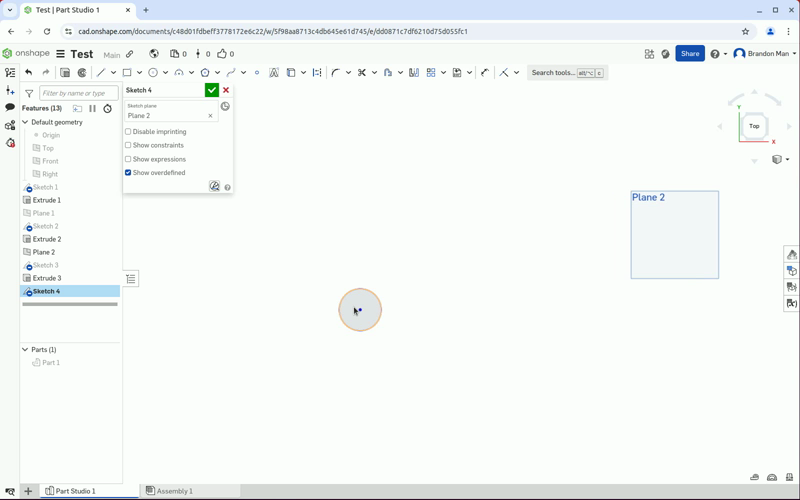
scroll(6)
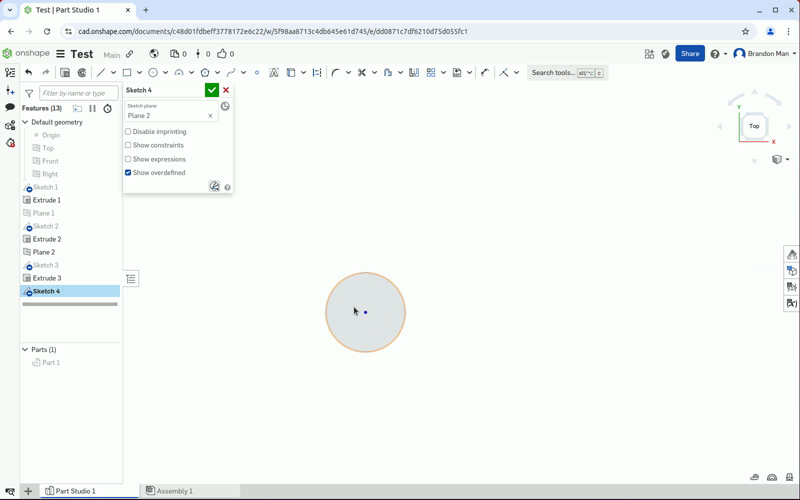
scroll(6)
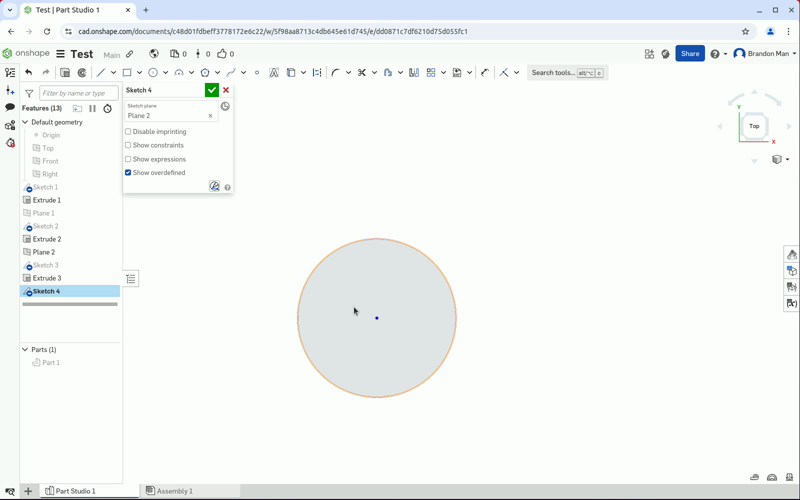
click(354, 306)
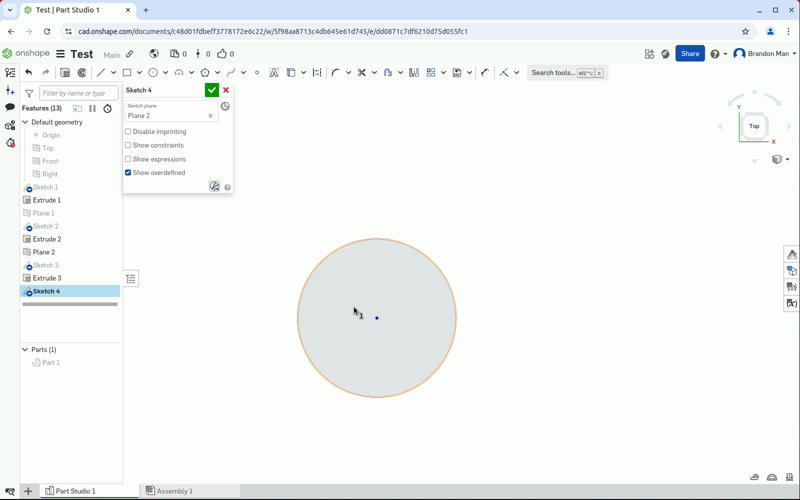
scroll(-6)
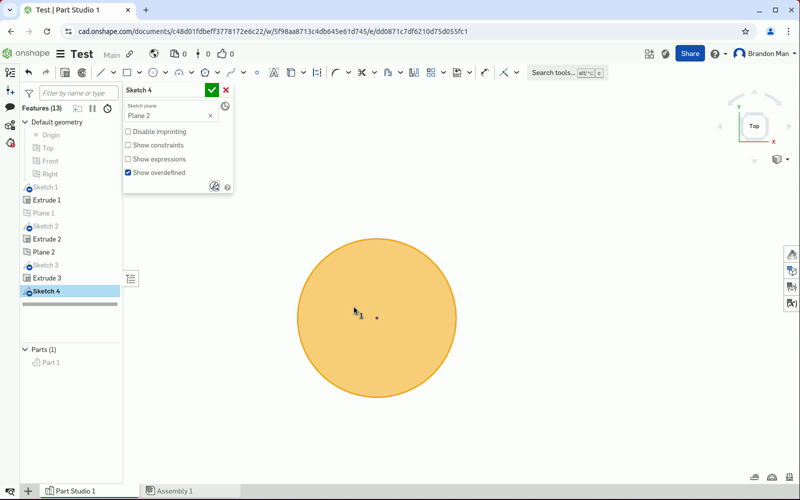
scroll(-6)
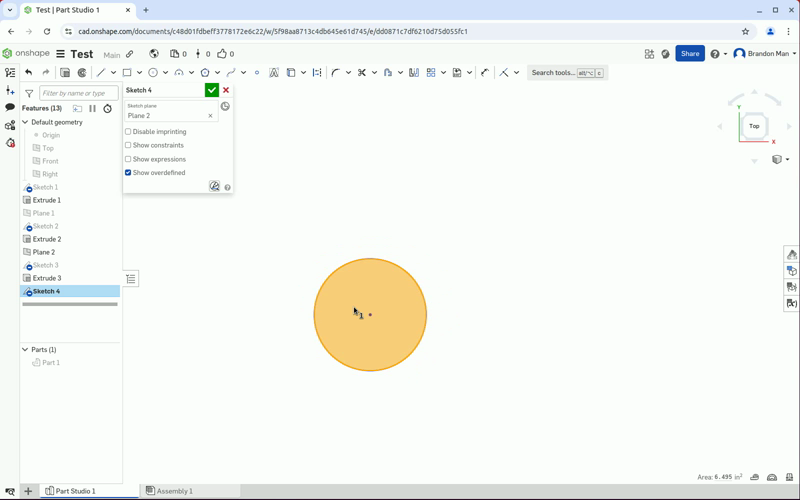
scroll(-6)
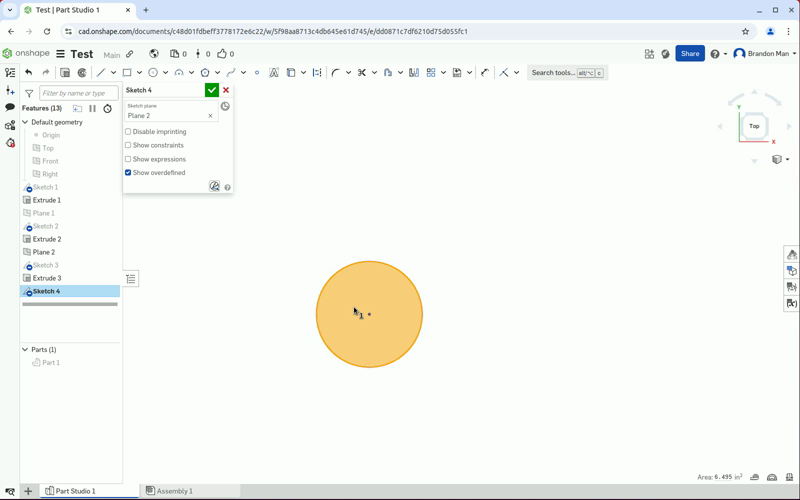
scroll(-6)
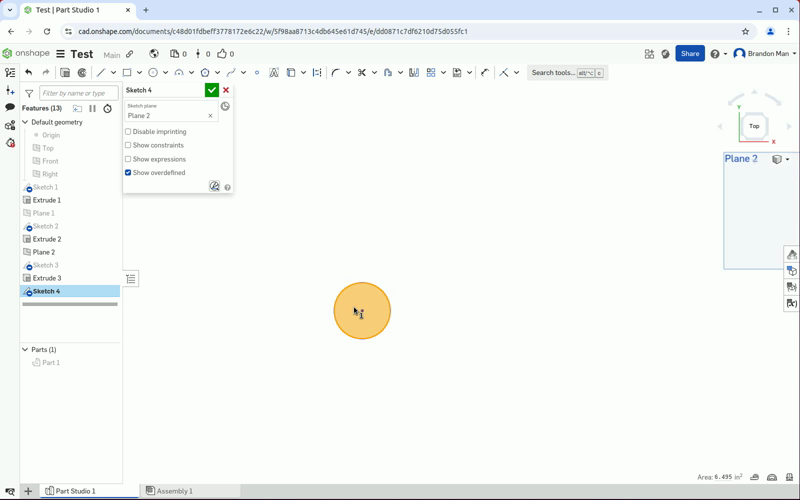
scroll(-6)
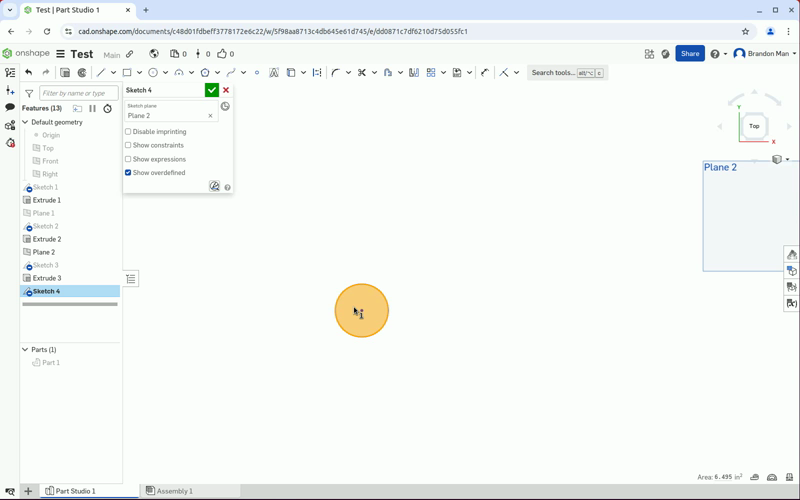
scroll(-6)
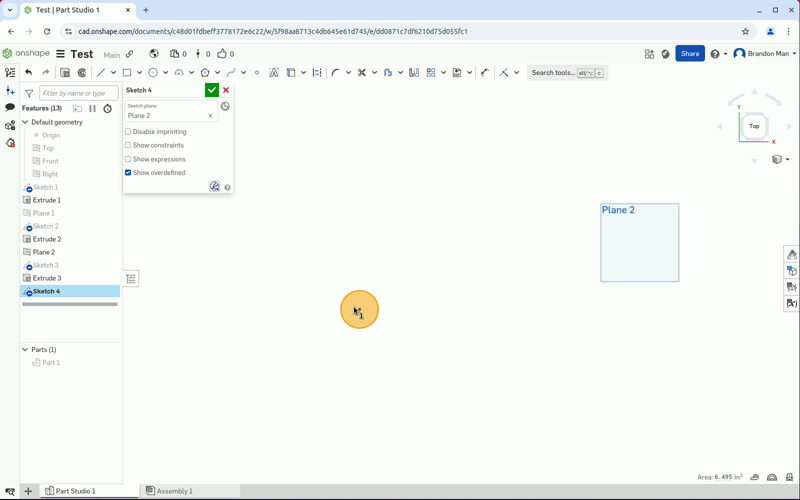
scroll(-6)
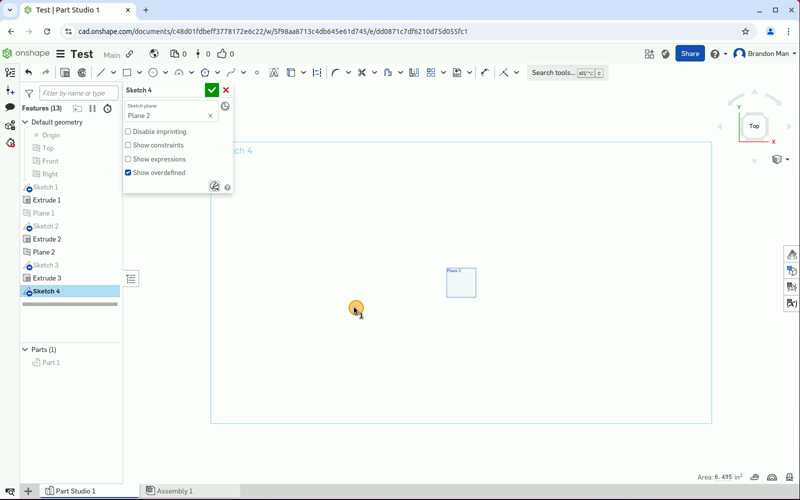
mouse_move(73, 352)
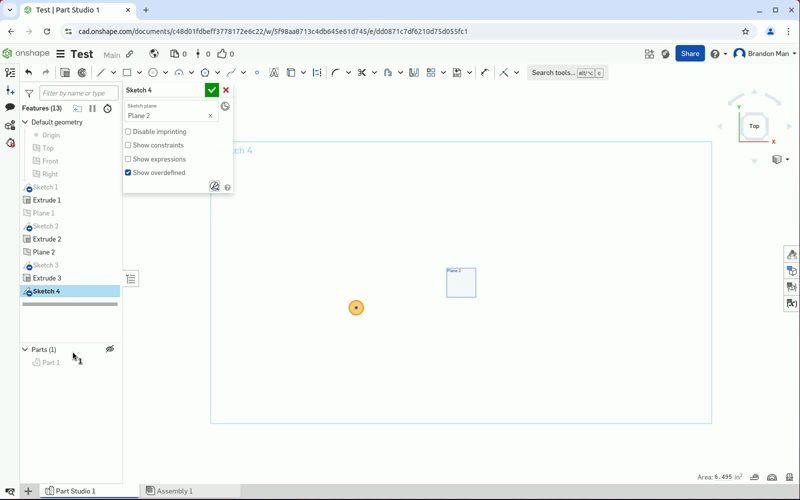
key(shift+y)
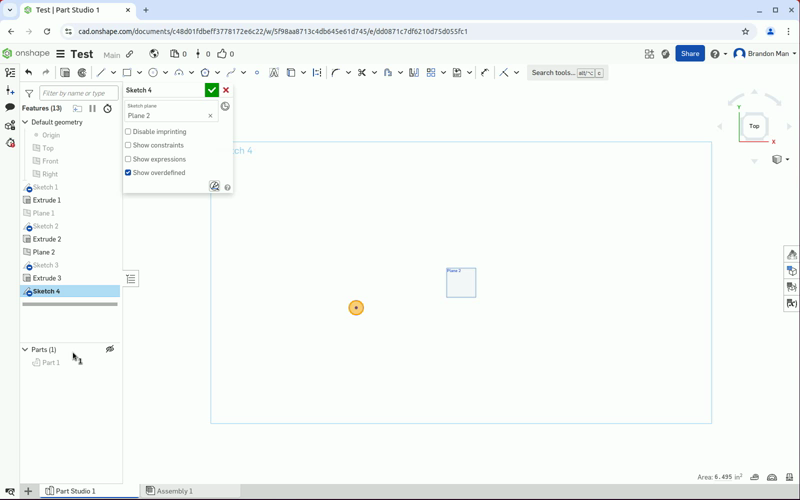
key(shift+e)
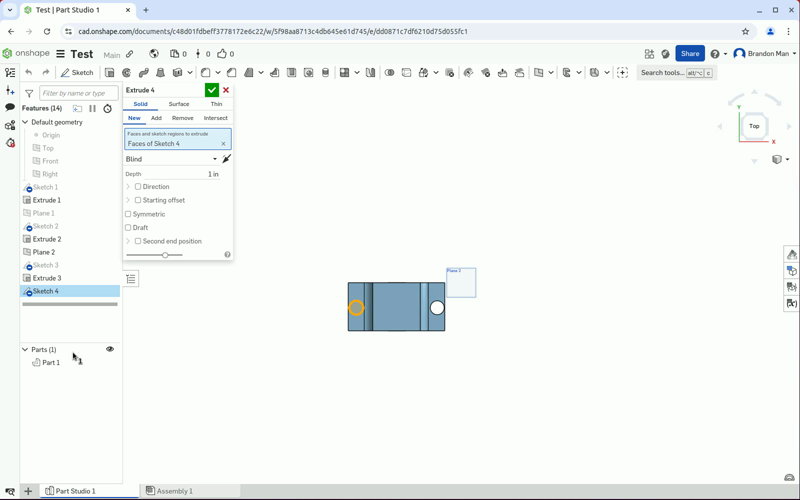
mouse_move(143, 106)
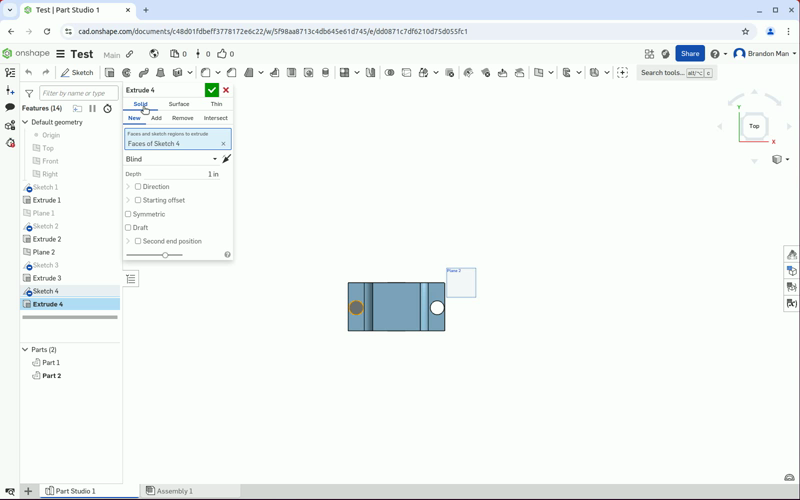
click(143, 106)
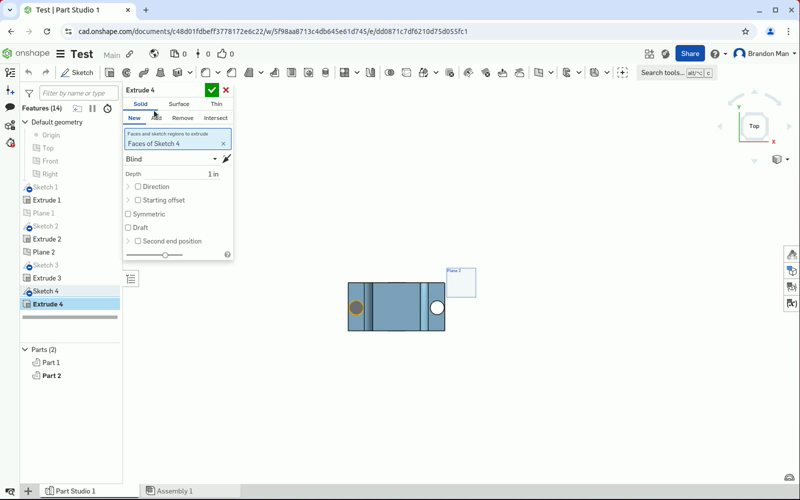
mouse_move(186, 120)
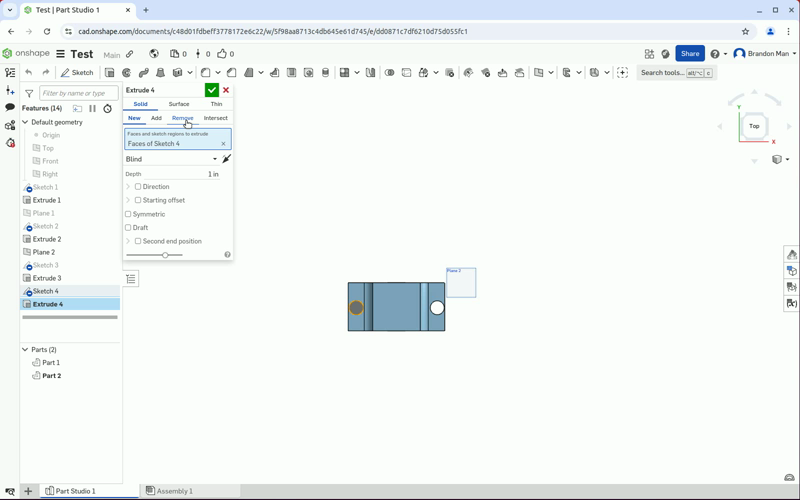
click(186, 120)
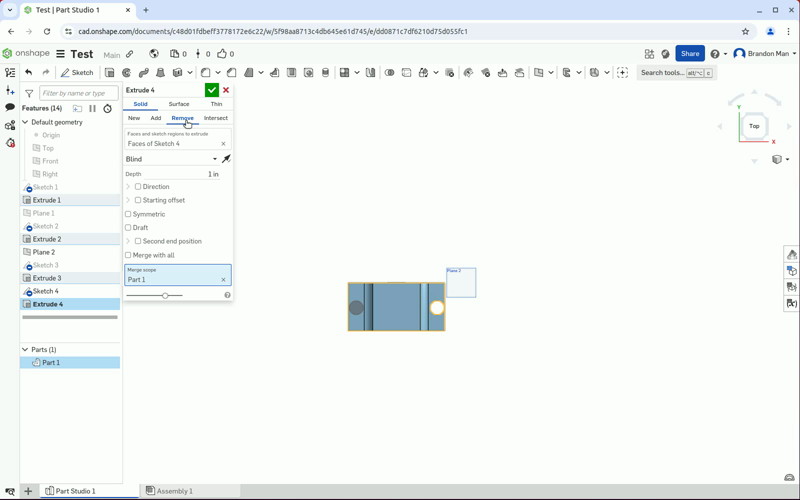
key(tab, 4)
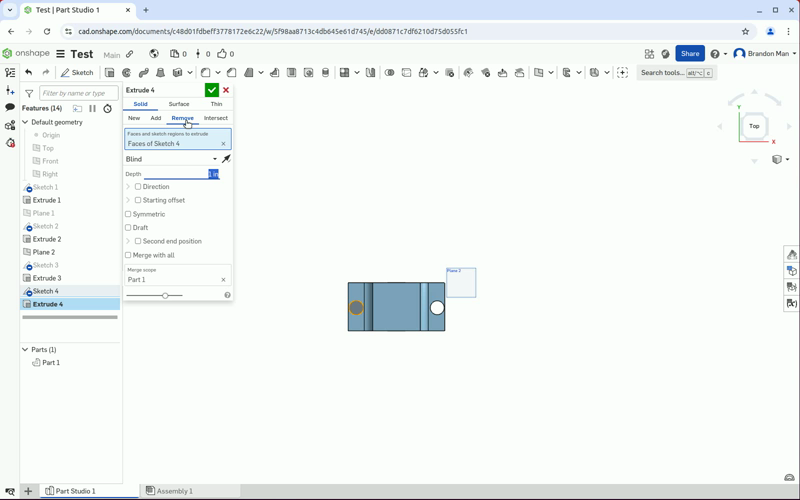
text(16.609)
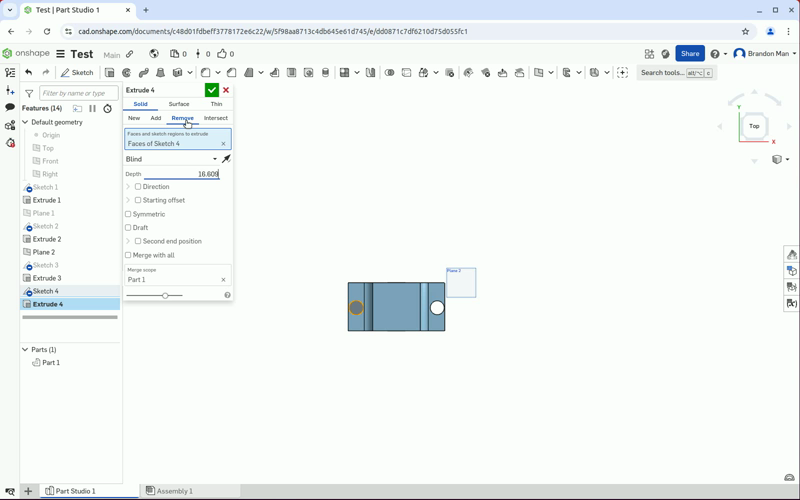
key(tab, 6)
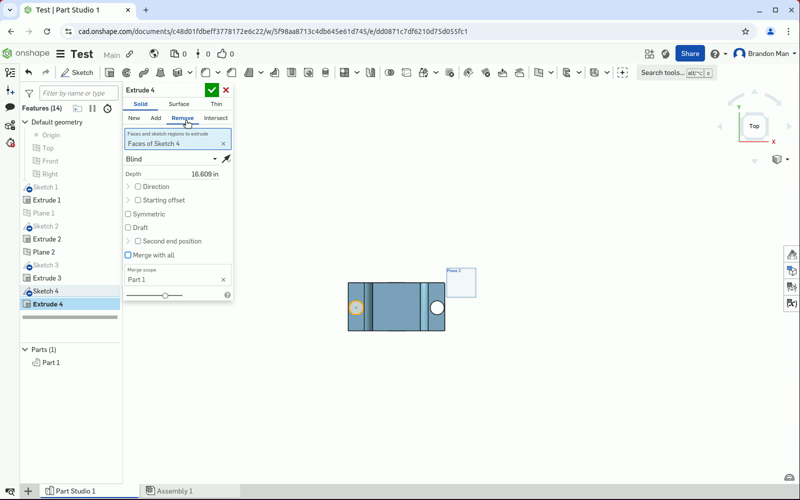
key(space)
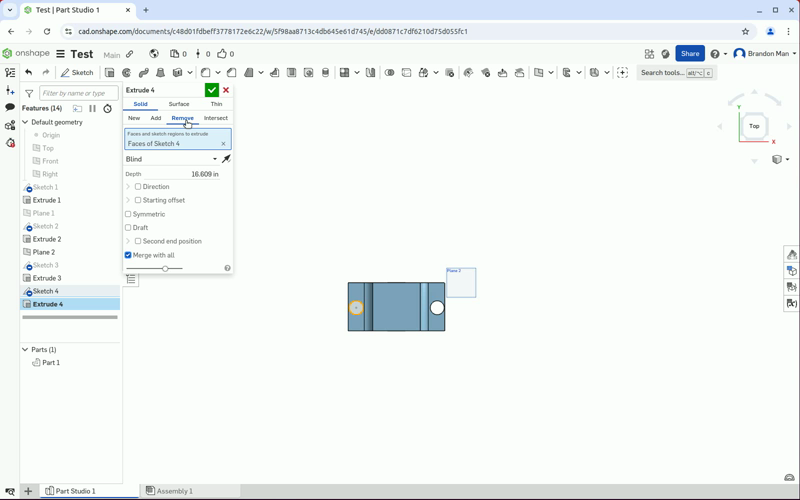
key(enter)
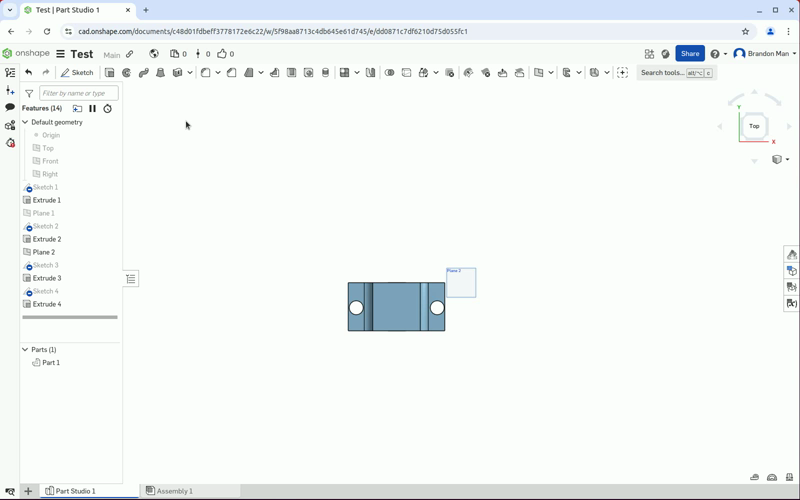
key(shift+h)
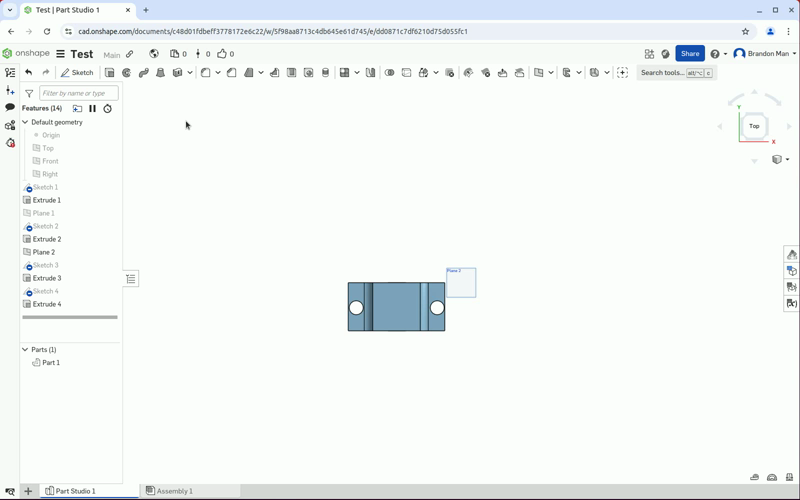
key(shift+h)
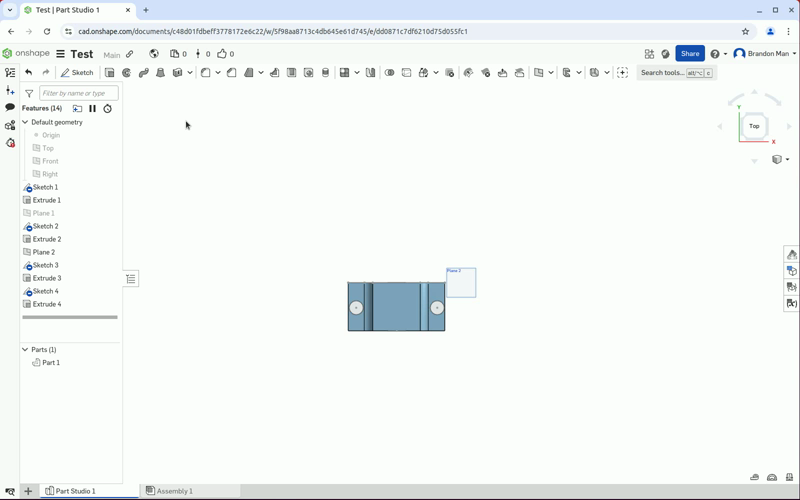
key(shift+7)
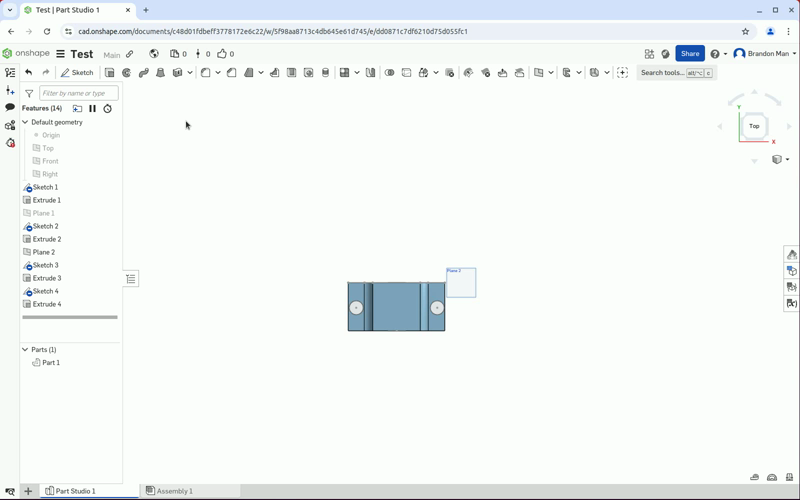
key(up, 3)
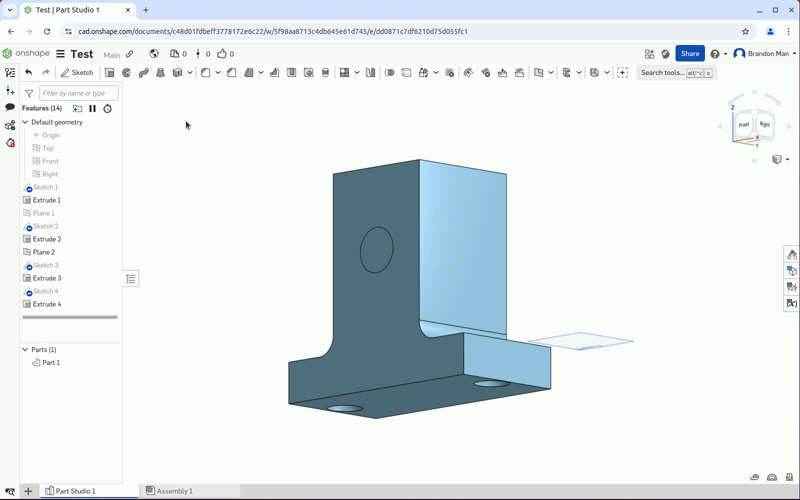
key(left, 3)
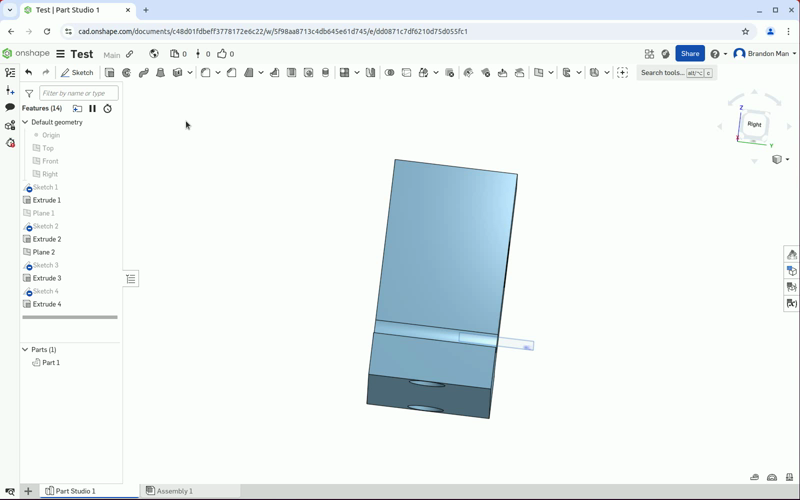
key(right, 3)
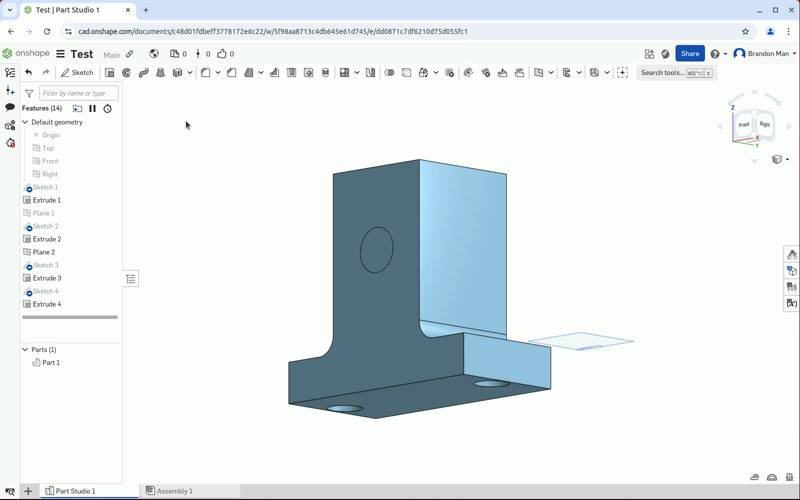
key(down, 3)
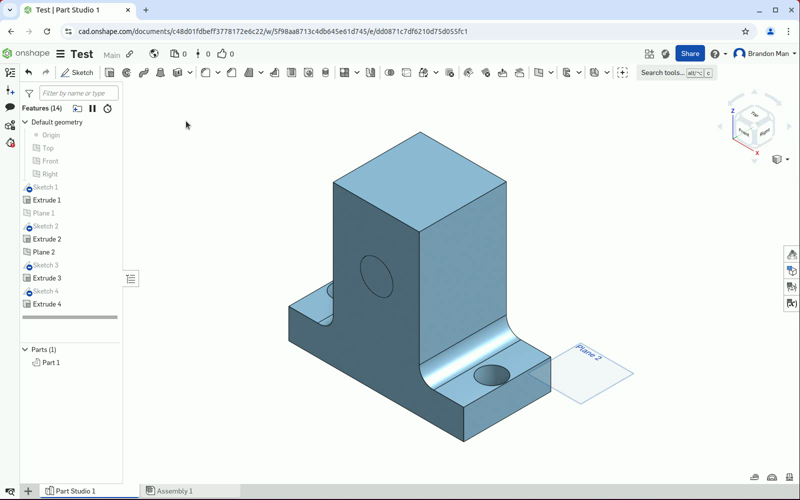
mouse_move(73, 189)
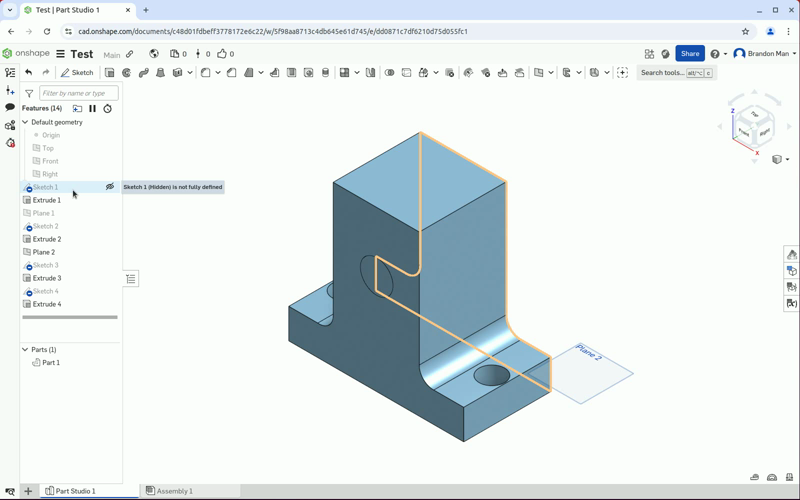
click(73, 189)